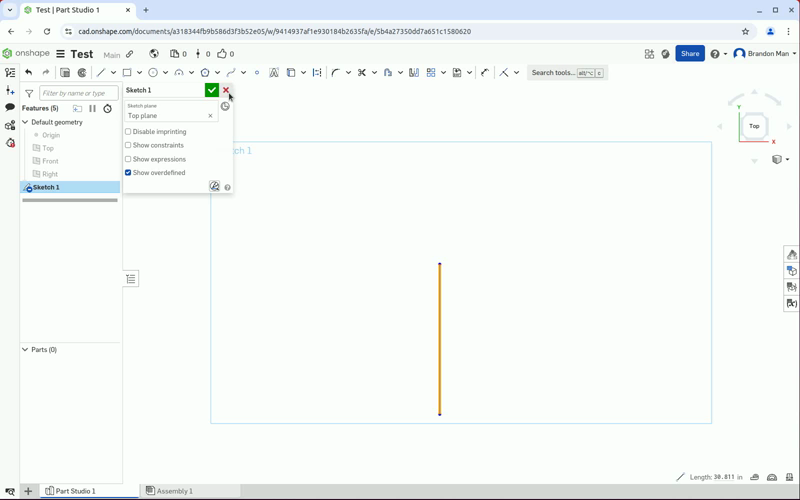
key(shift+h)
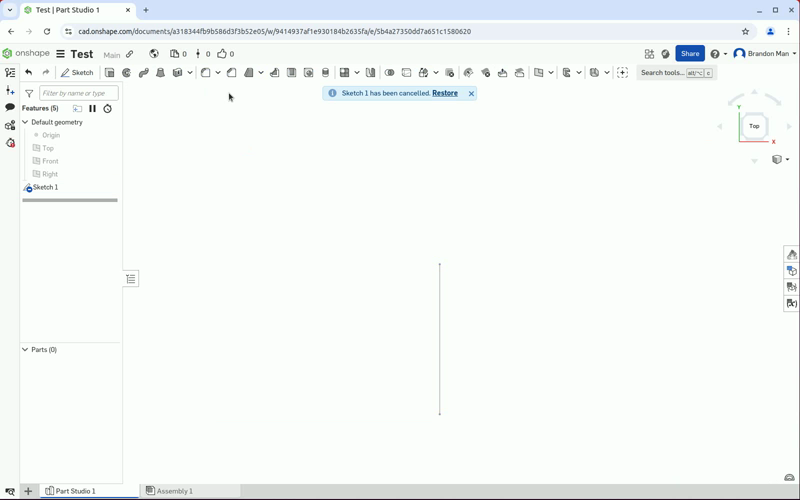
key(shift+s)
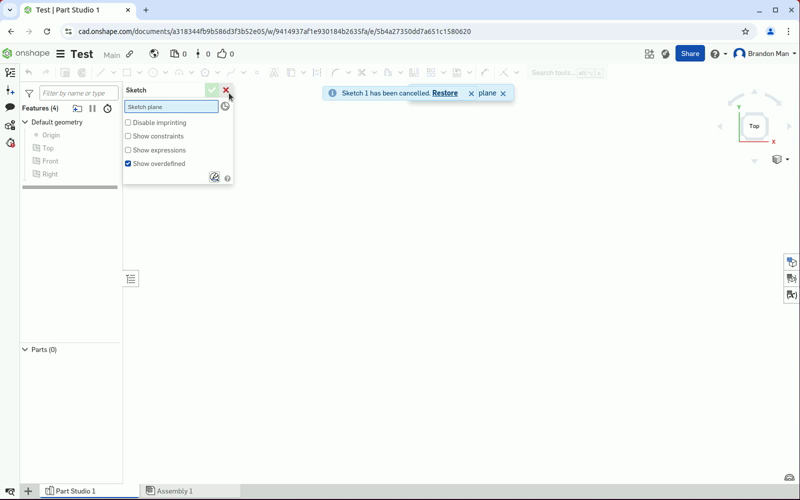
mouse_move(73, 150)
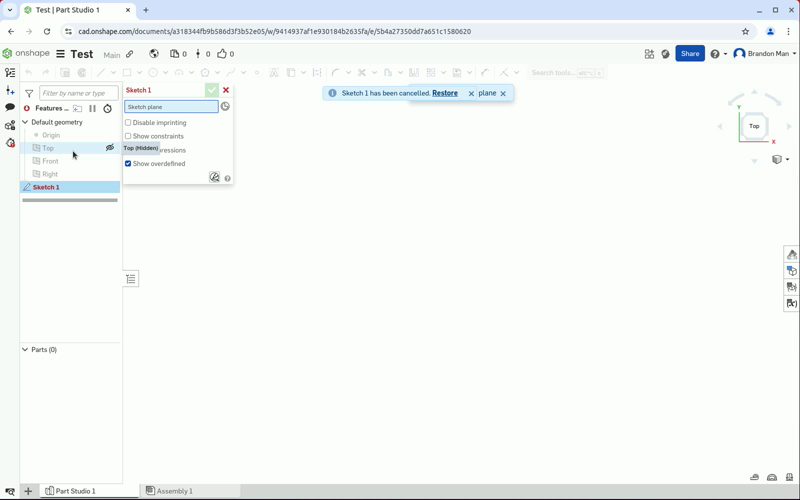
click(73, 150)
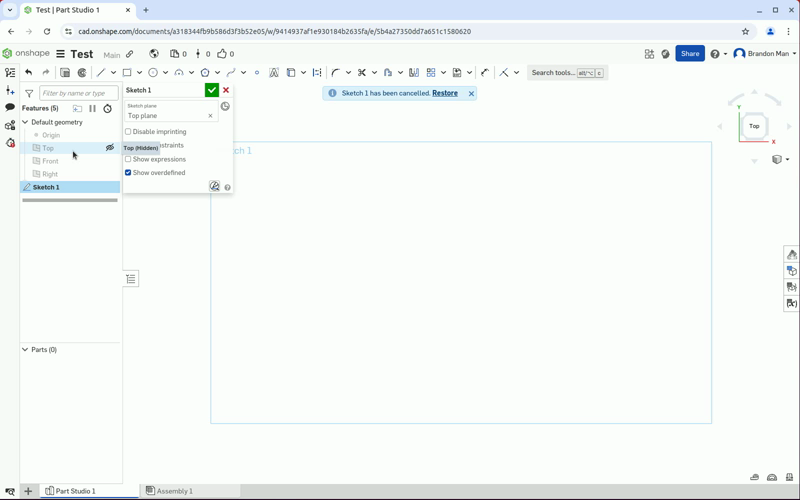
mouse_move(73, 352)
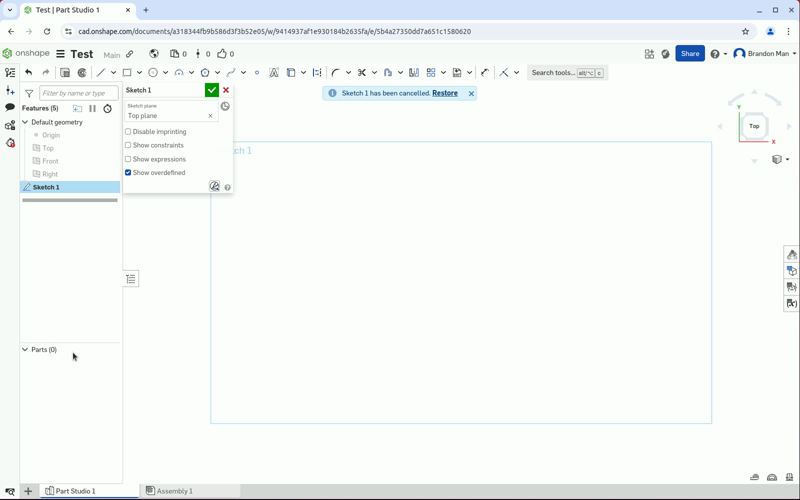
key(y)
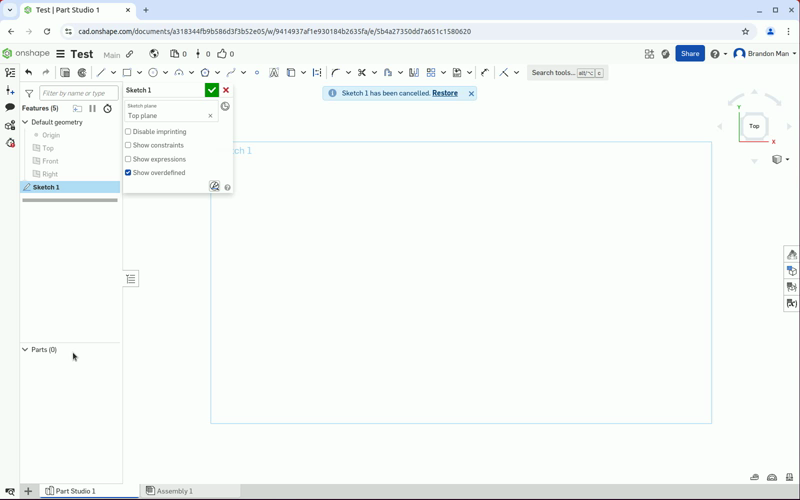
key(l)
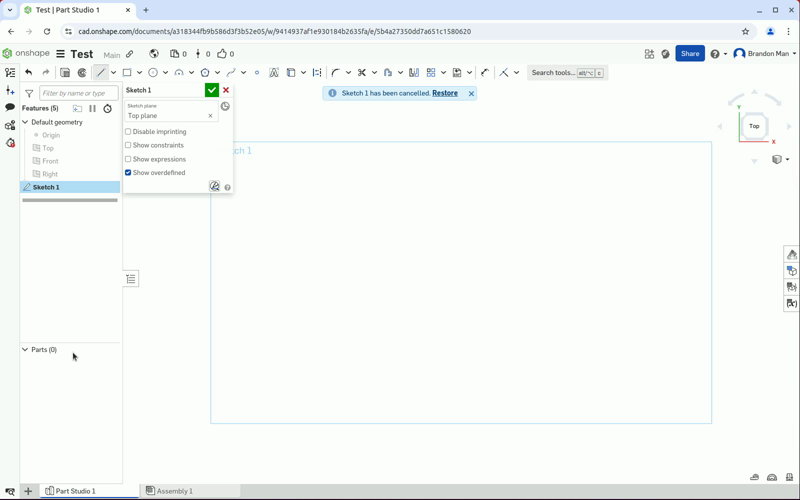
key_down(shift)
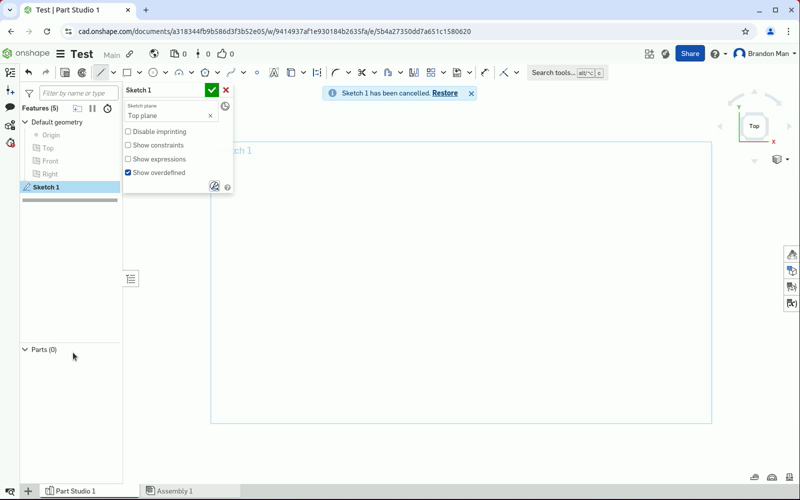
mouse_move(460, 295)
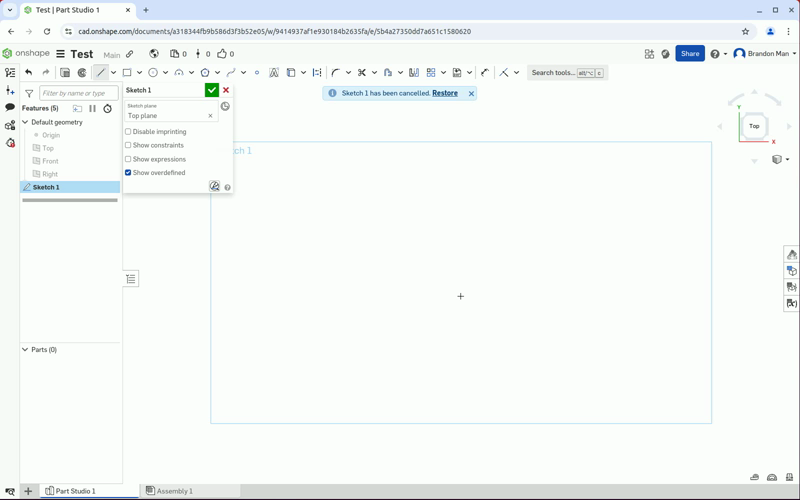
click(460, 295)
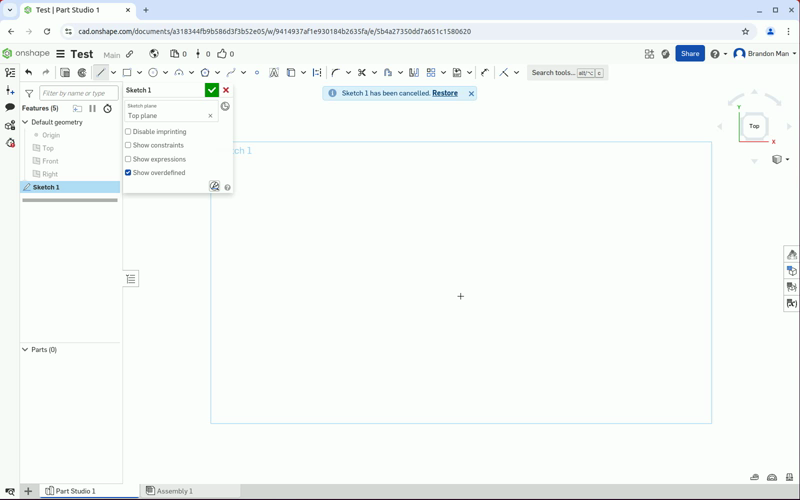
key_up(shift)
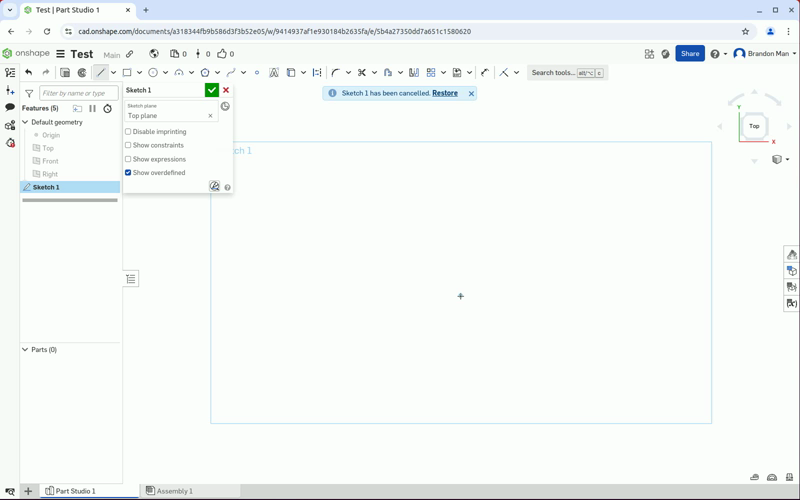
key_down(shift)
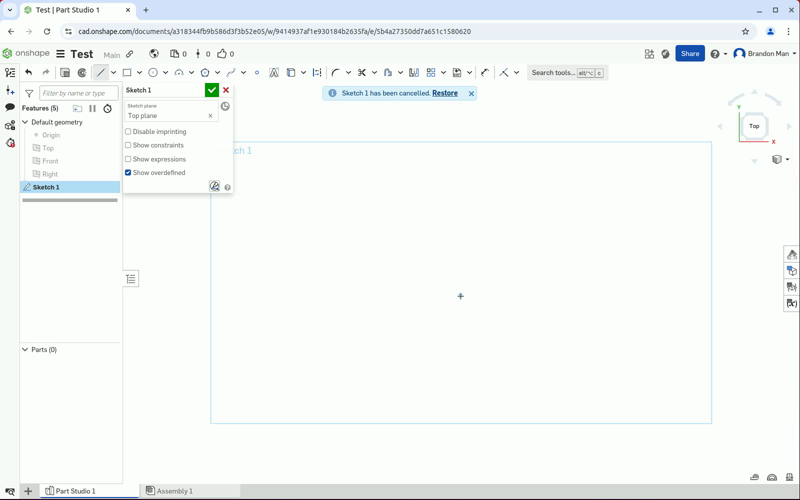
mouse_move(572, 295)
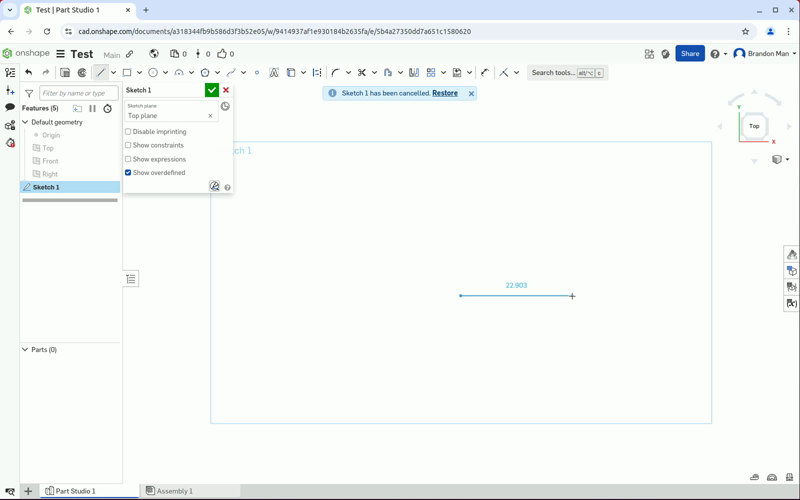
click(572, 295)
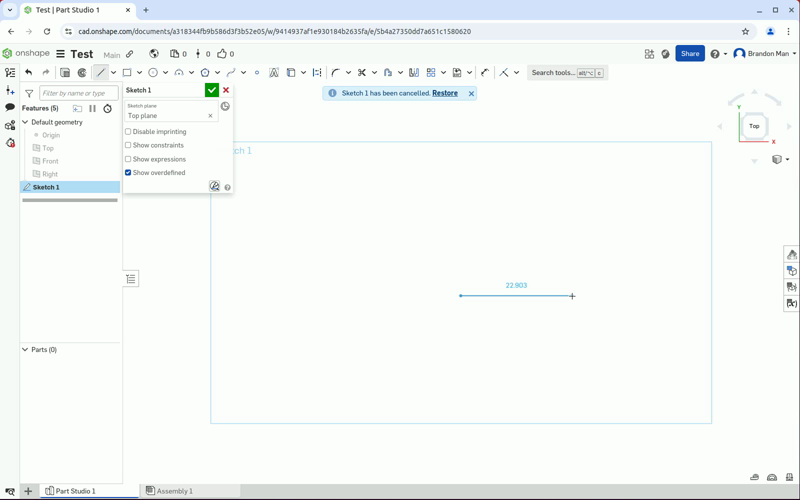
key_up(shift)
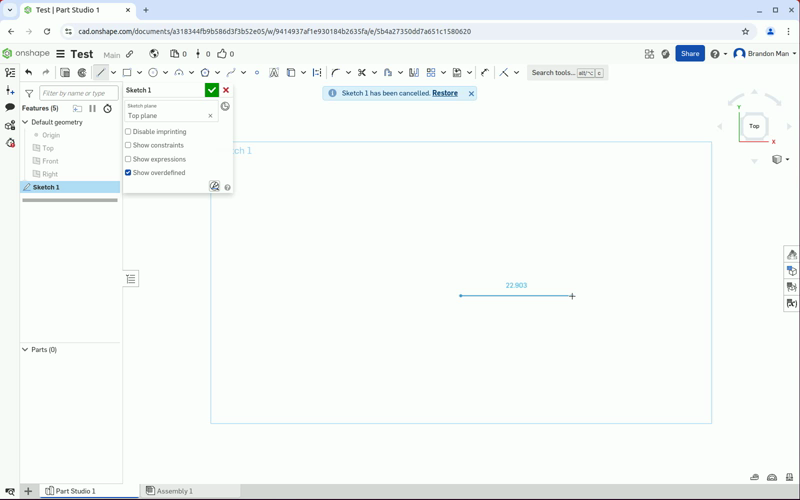
key(esc)
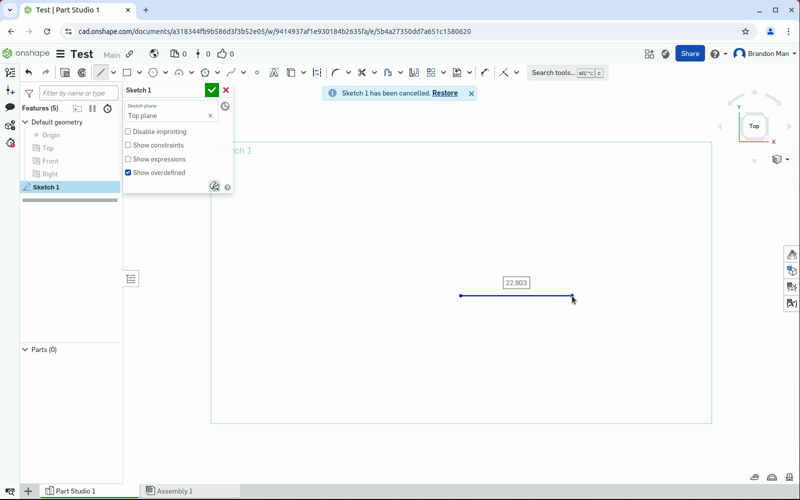
key(a)
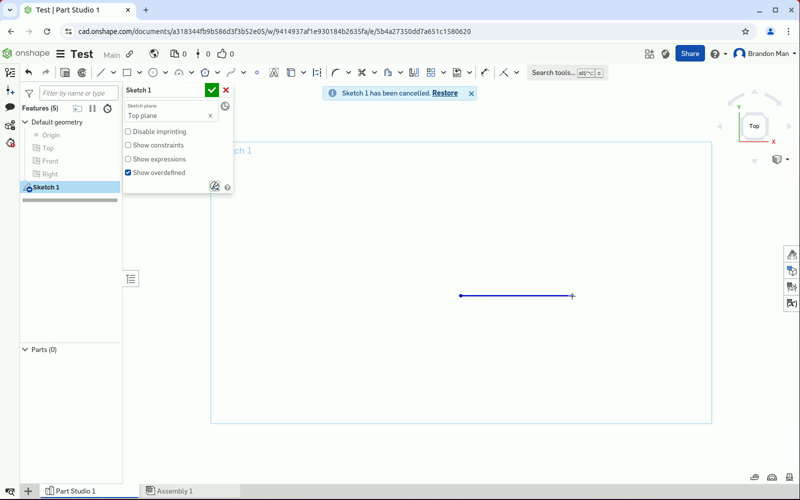
mouse_move(572, 295)
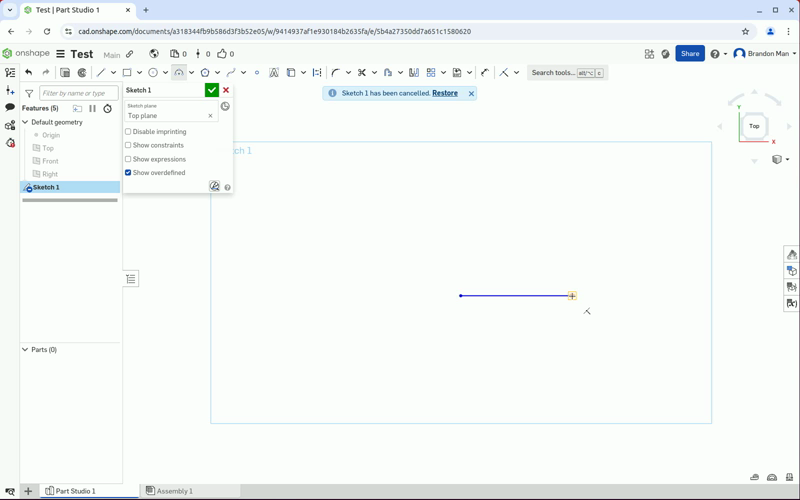
click(572, 295)
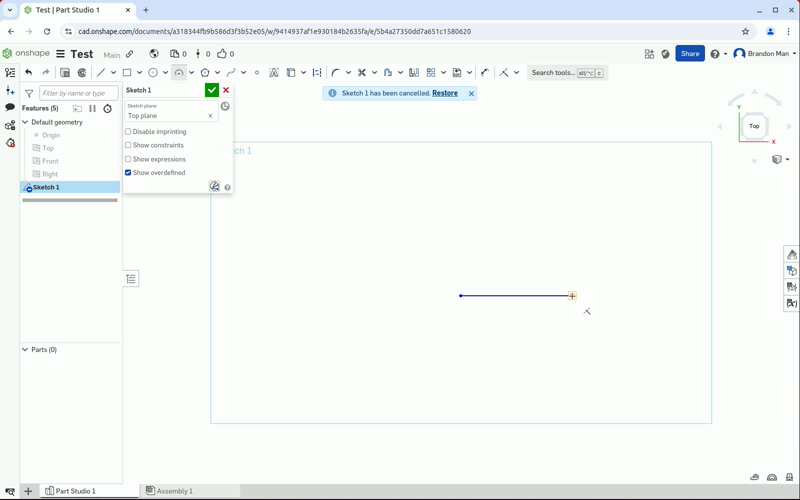
key_down(shift)
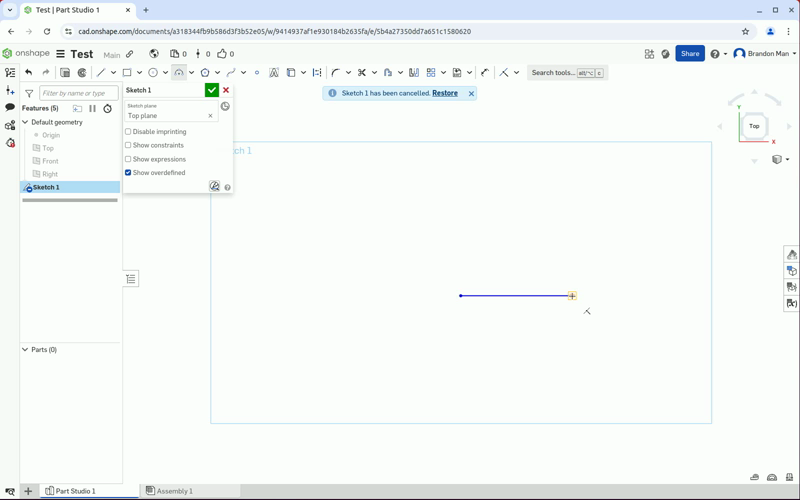
mouse_move(572, 282)
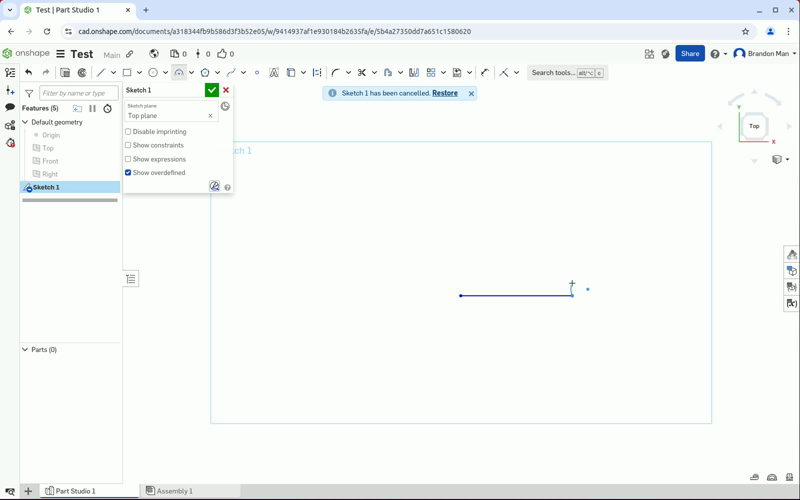
click(572, 282)
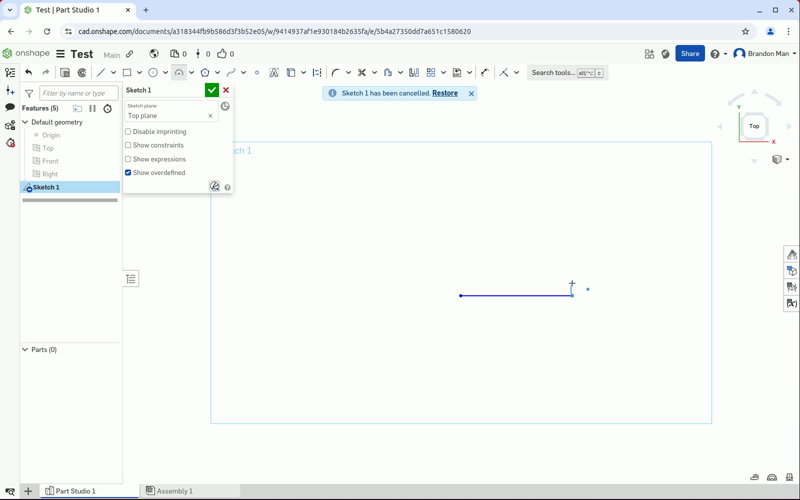
mouse_move(573, 289)
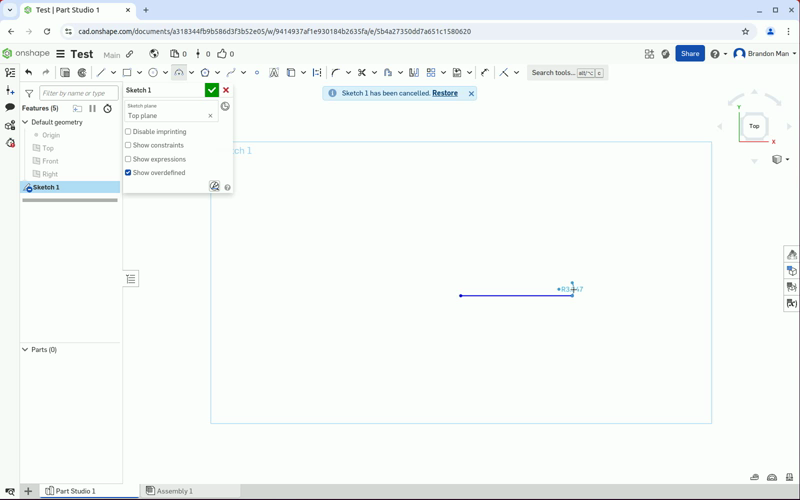
click(573, 289)
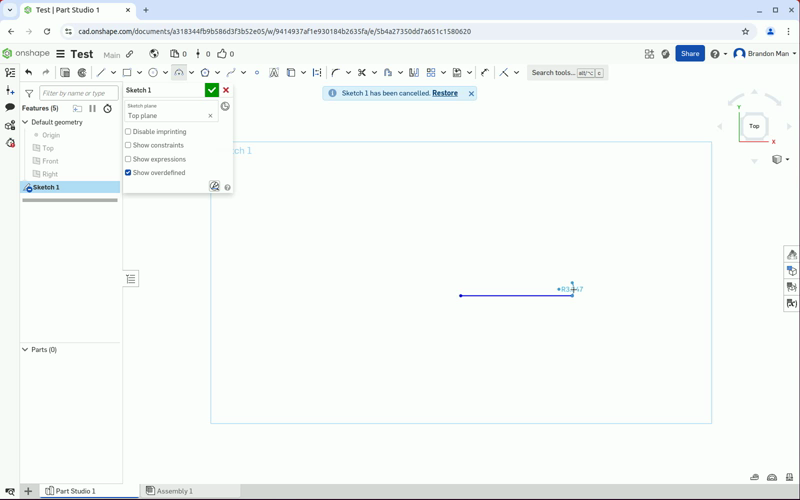
key_up(shift)
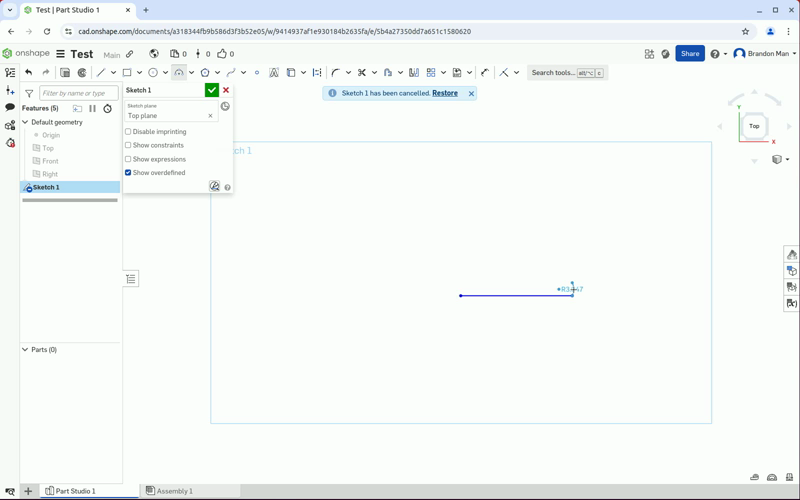
key(esc)
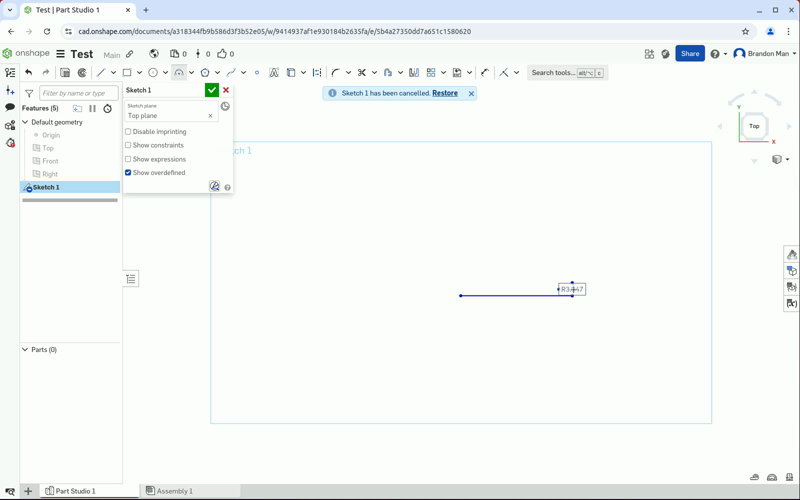
key(l)
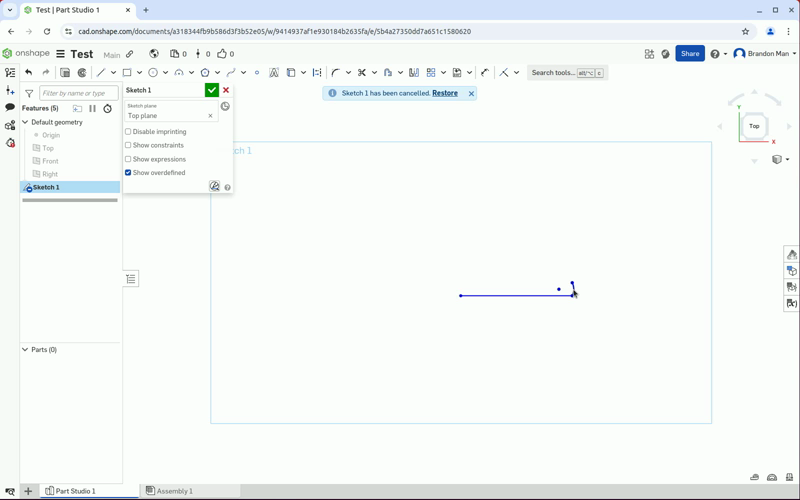
mouse_move(572, 282)
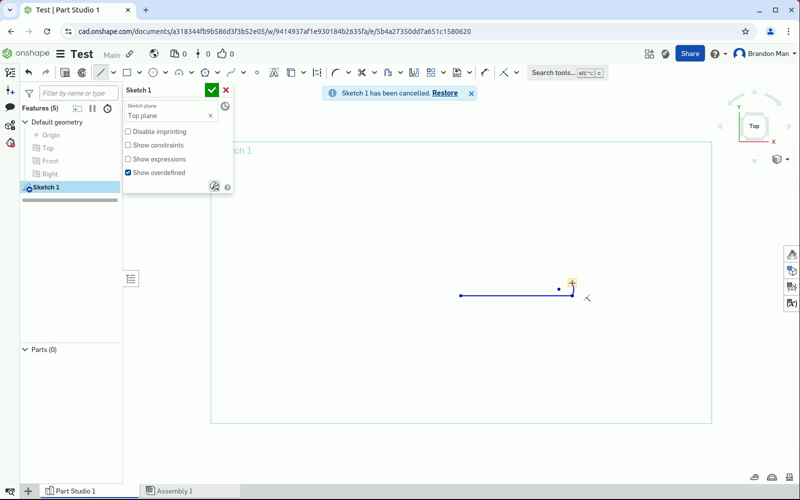
click(572, 282)
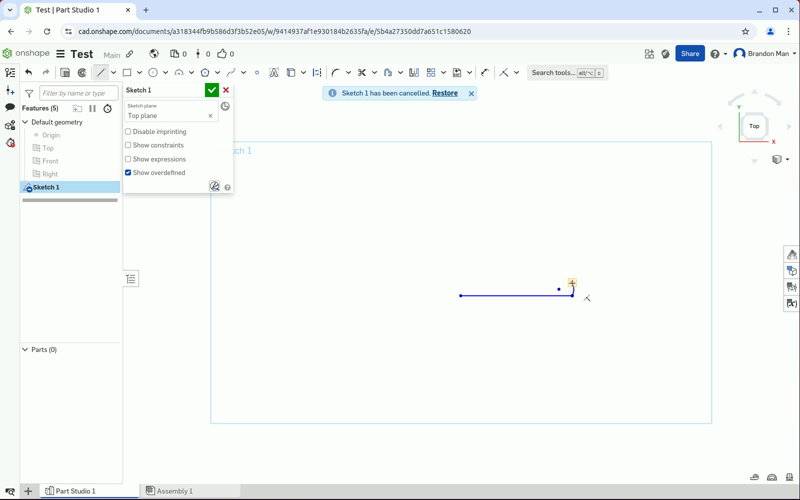
key_down(shift)
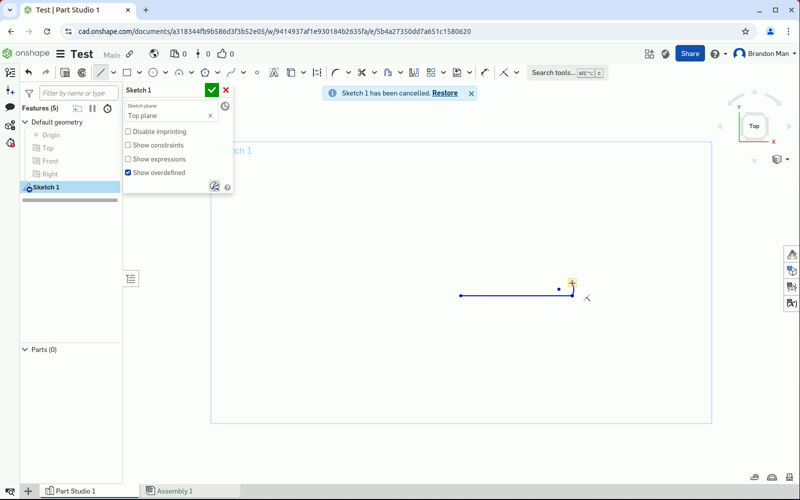
mouse_move(460, 282)
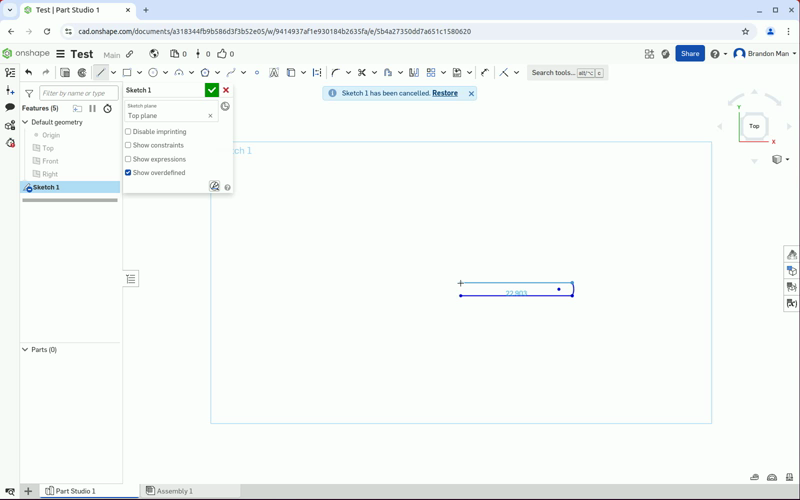
click(460, 282)
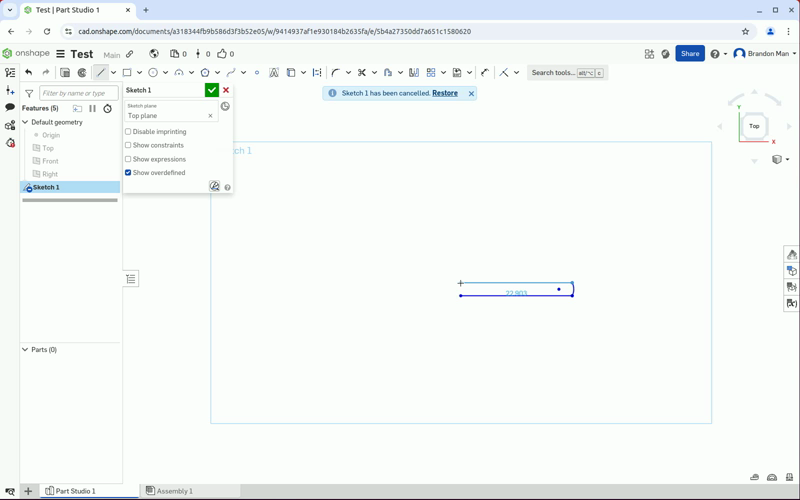
key_up(shift)
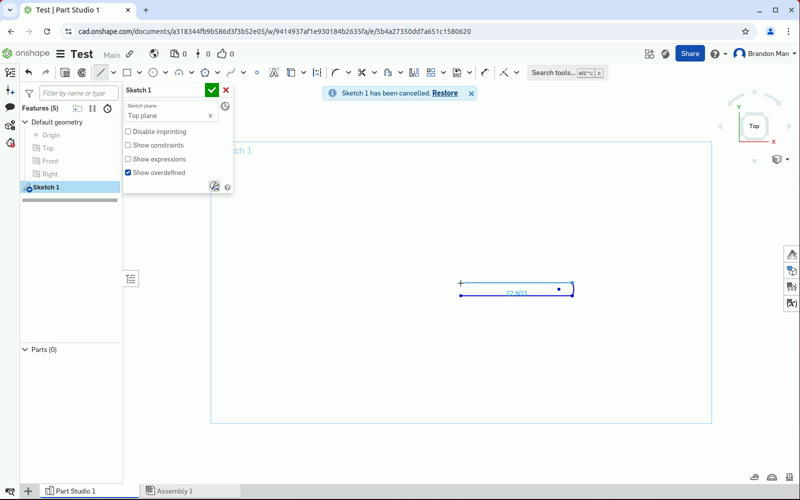
key(esc)
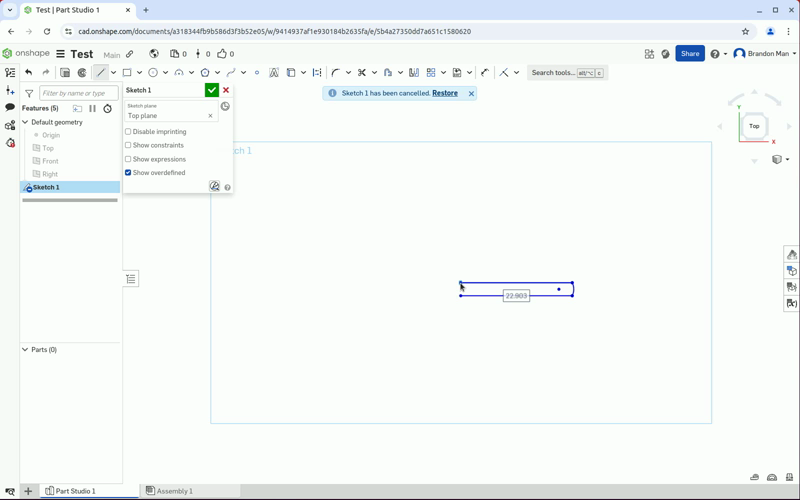
key(a)
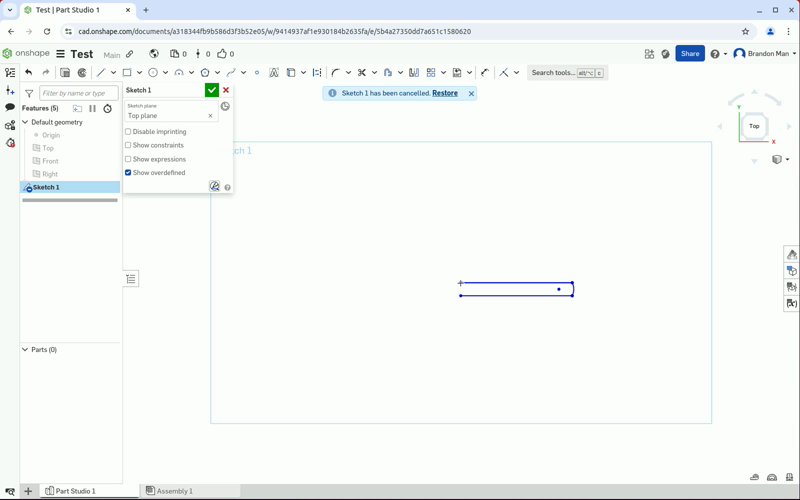
mouse_move(460, 282)
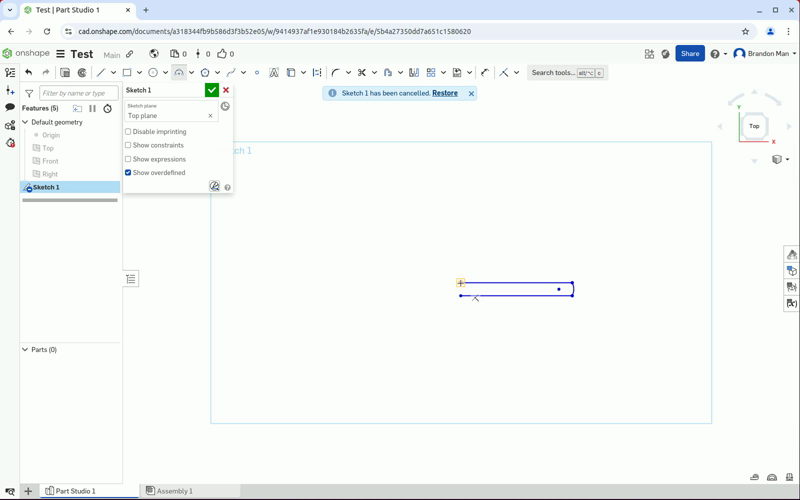
click(460, 282)
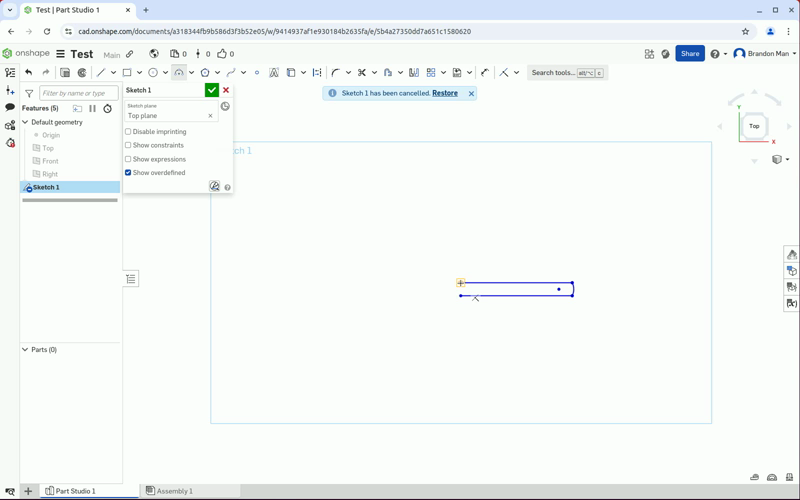
mouse_move(460, 295)
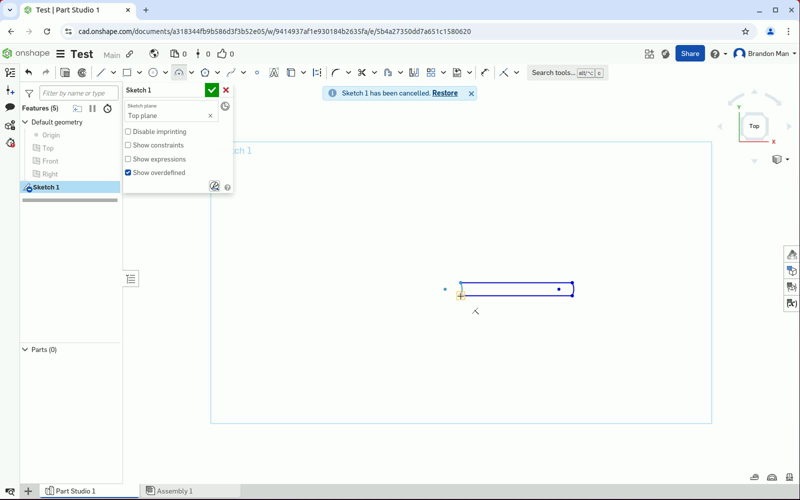
click(460, 295)
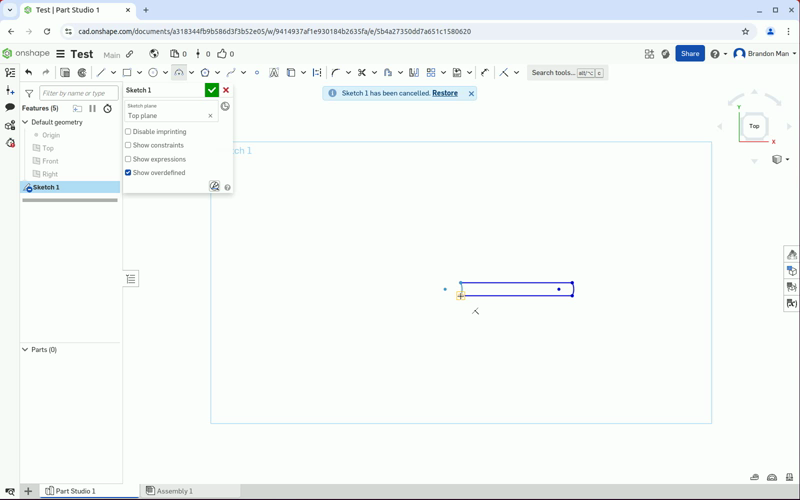
key_down(shift)
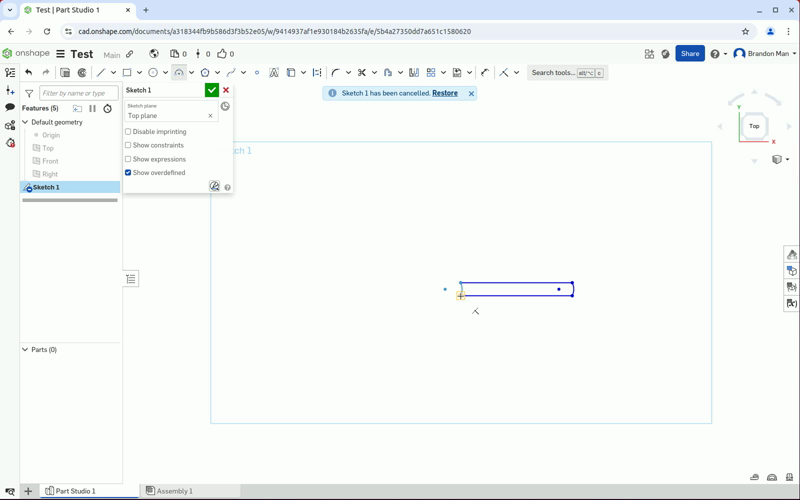
mouse_move(458, 289)
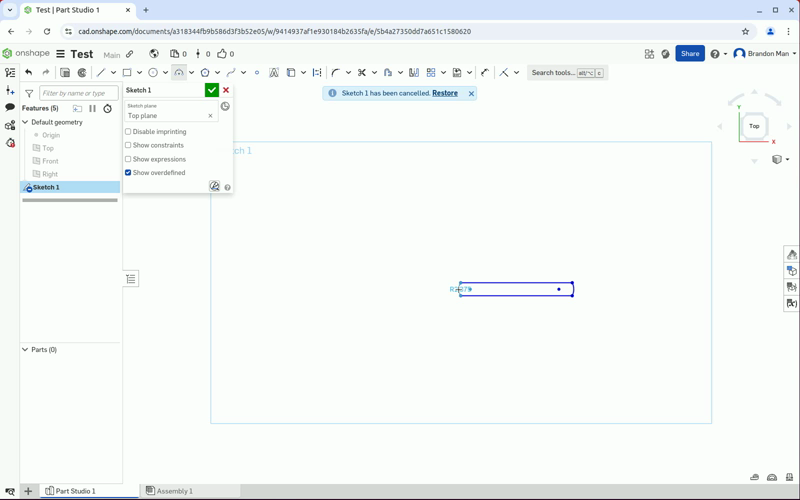
click(458, 289)
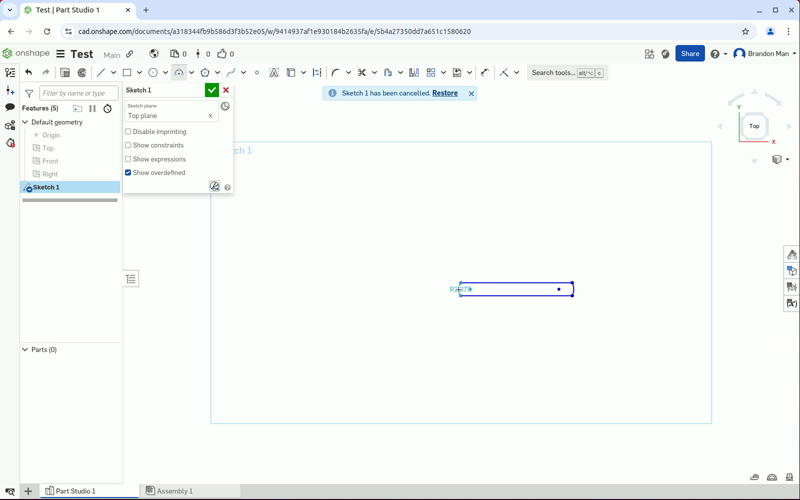
key_up(shift)
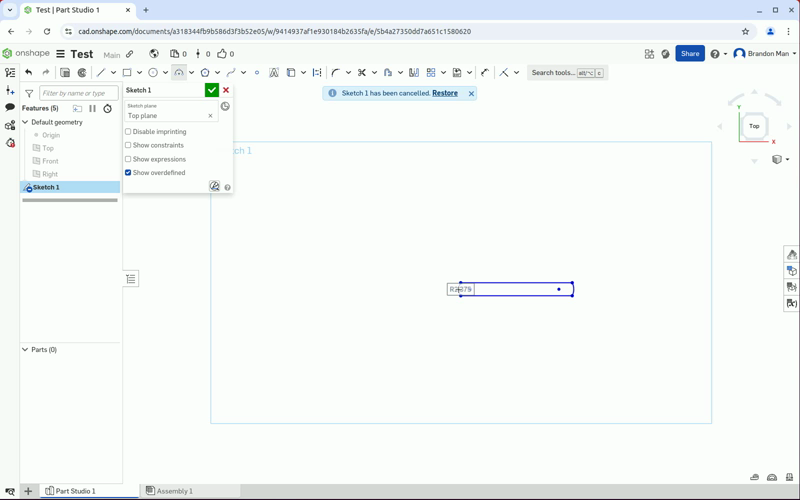
key(esc)
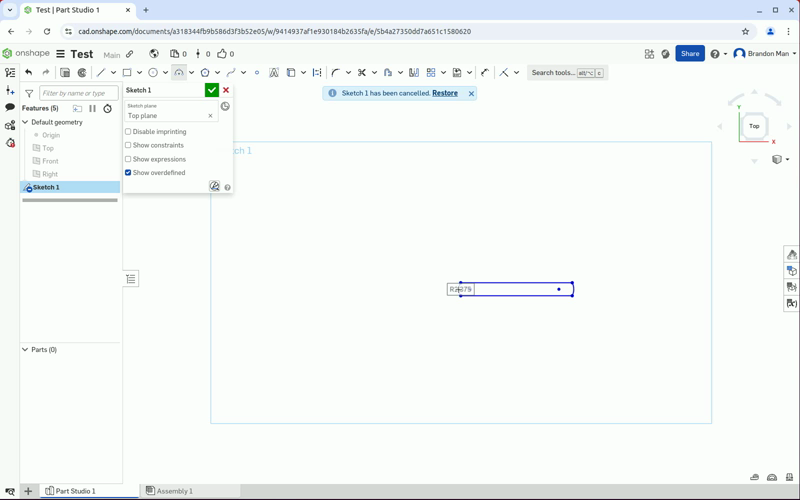
mouse_move(503, 286)
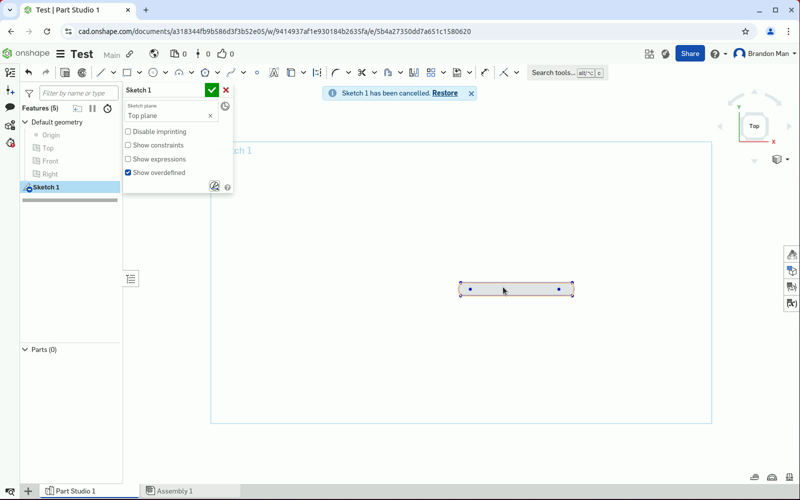
scroll(6)
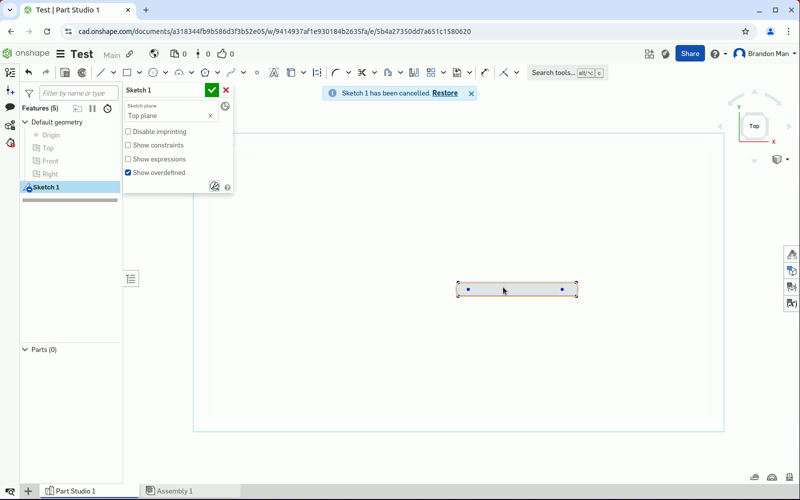
scroll(6)
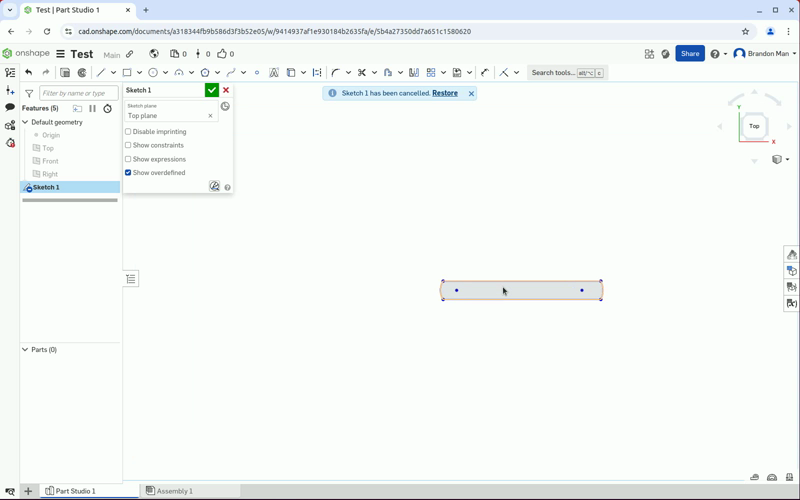
scroll(6)
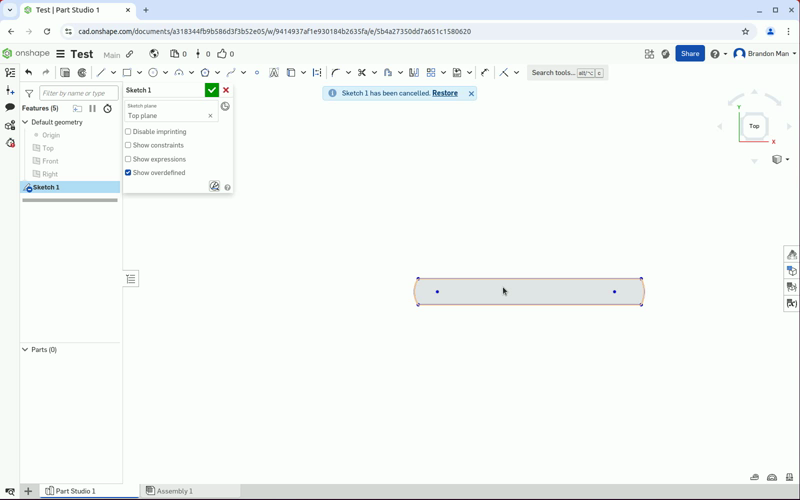
scroll(6)
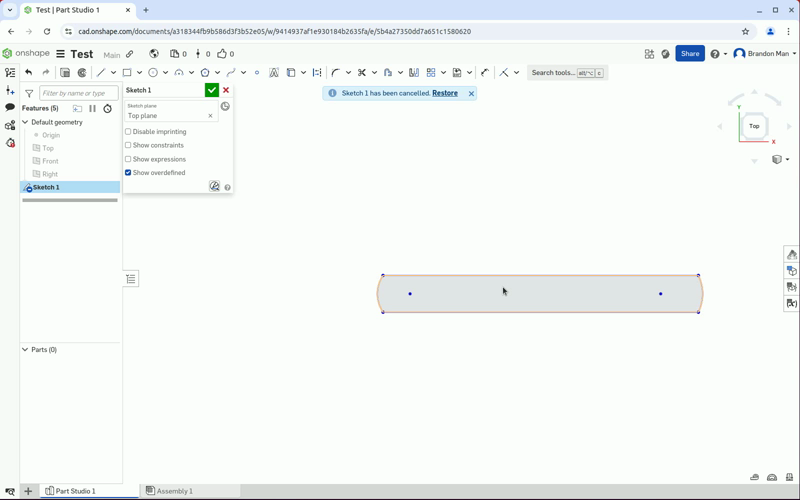
scroll(6)
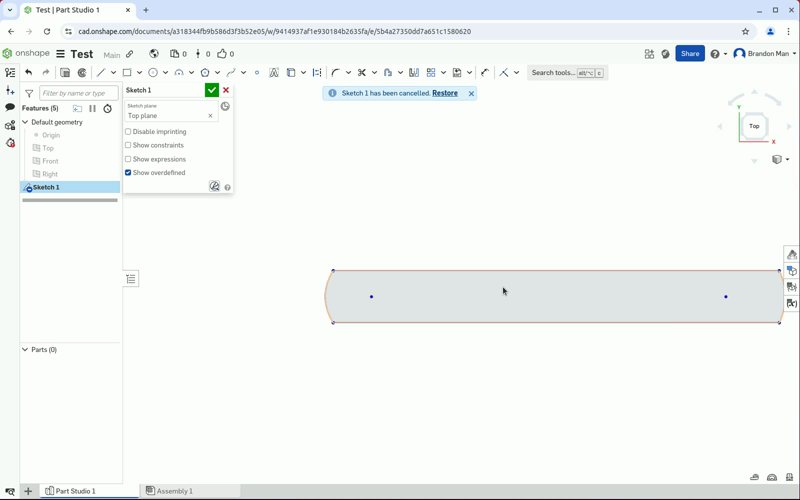
scroll(6)
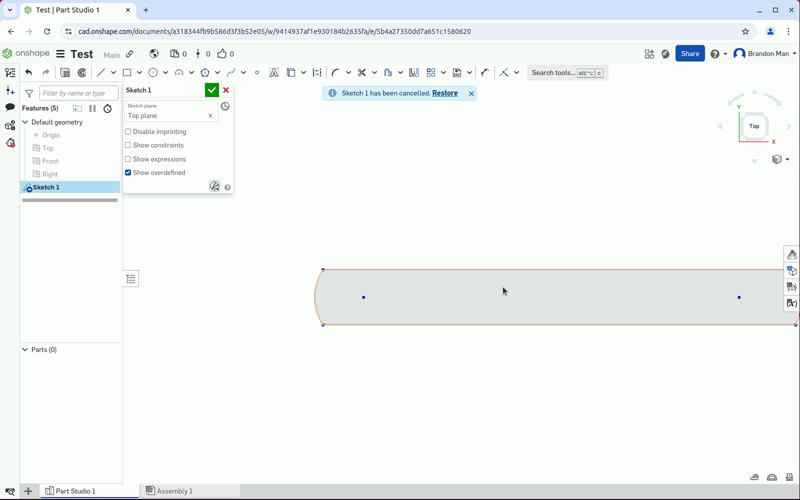
scroll(6)
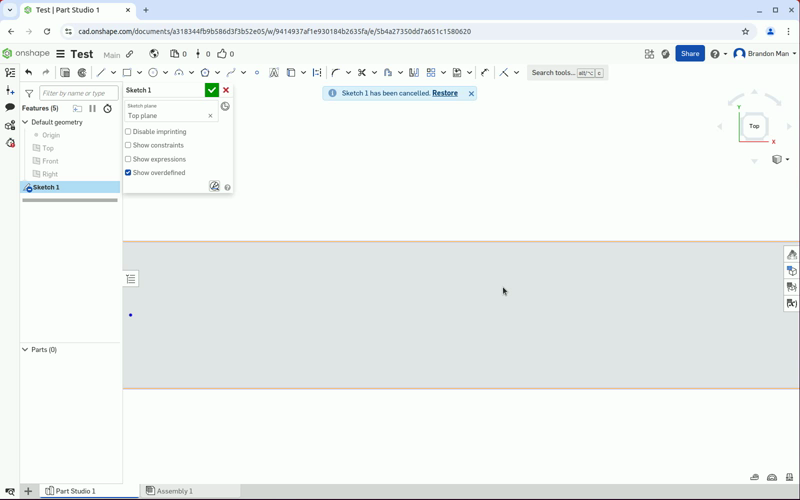
click(503, 286)
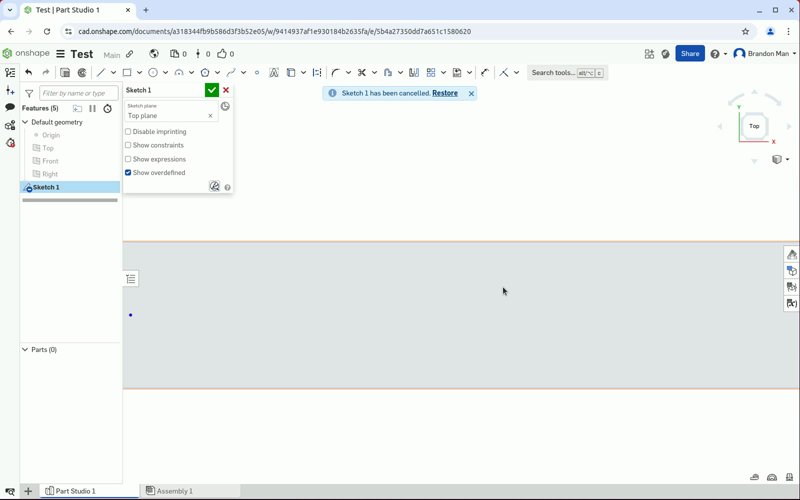
scroll(-6)
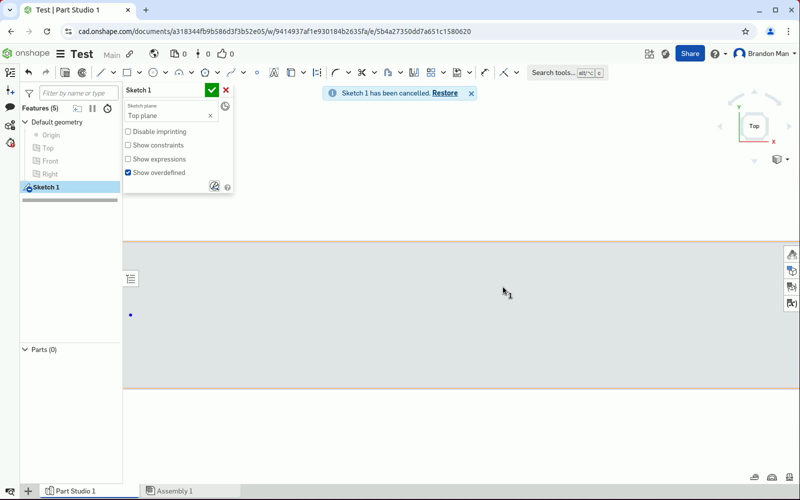
scroll(-6)
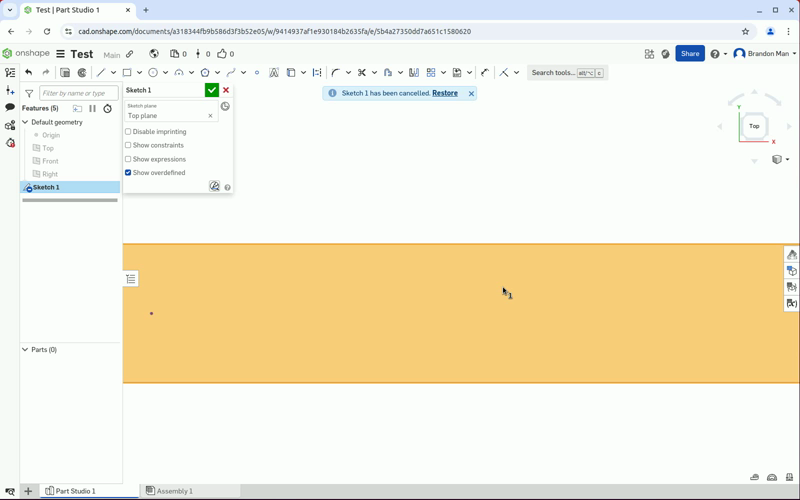
scroll(-6)
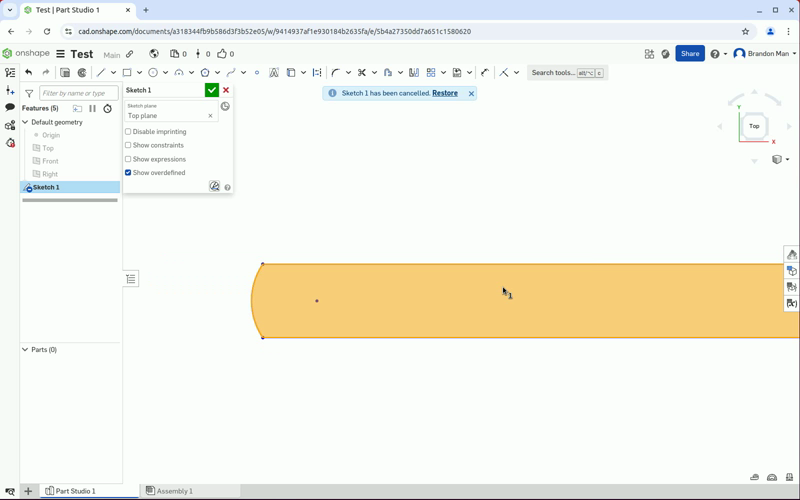
scroll(-6)
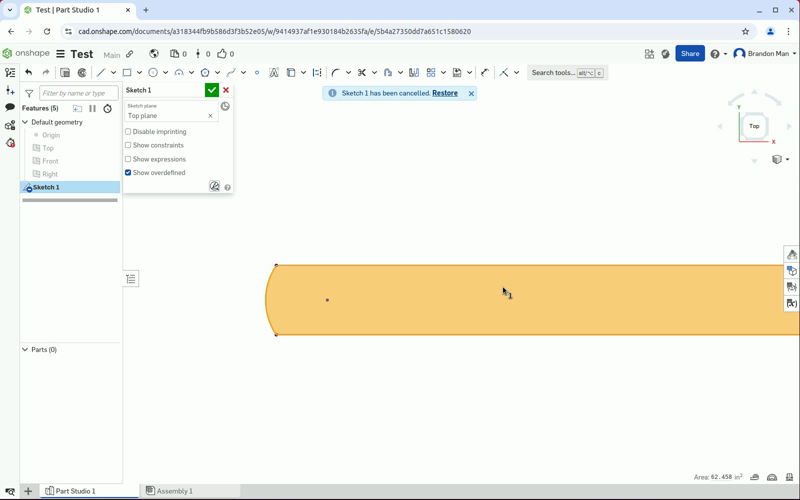
scroll(-6)
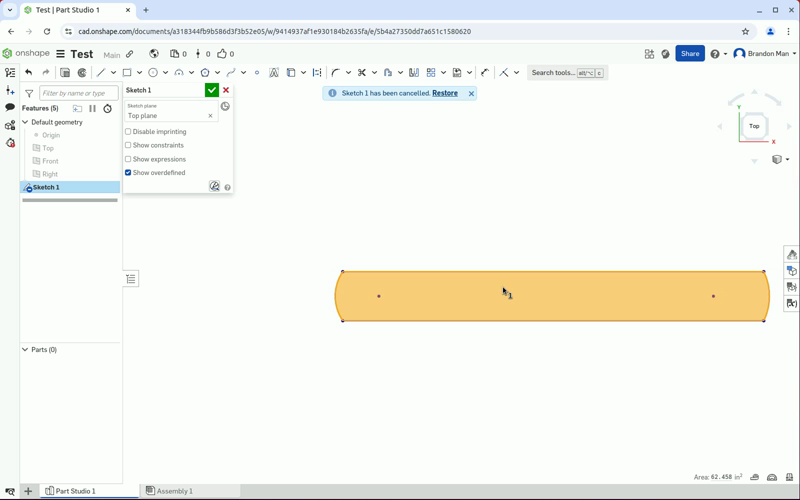
scroll(-6)
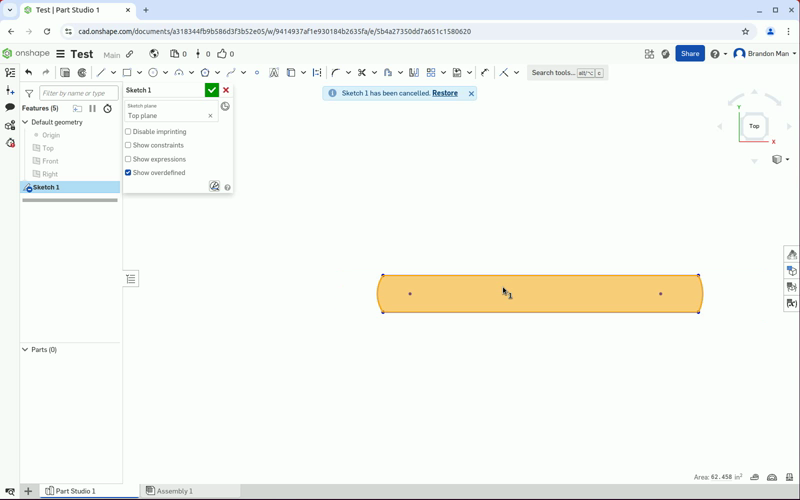
scroll(-6)
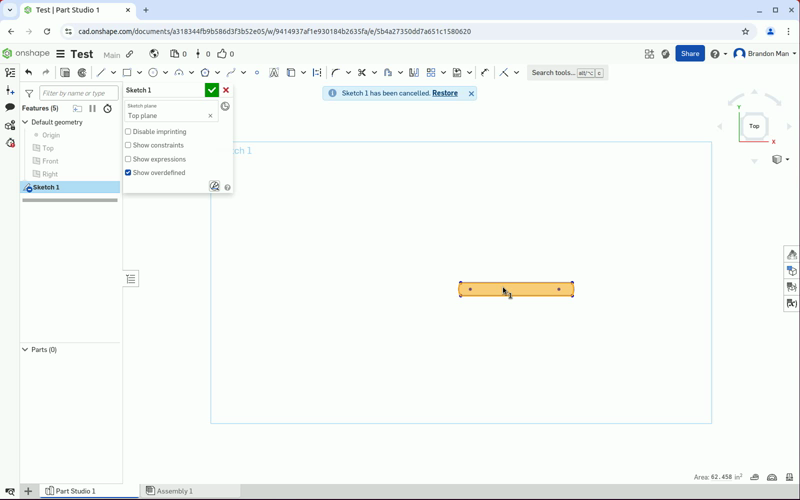
mouse_move(73, 352)
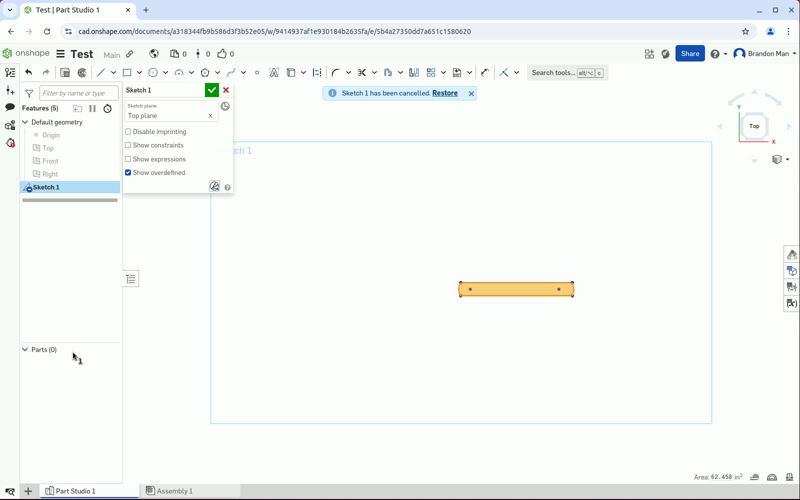
key(shift+y)
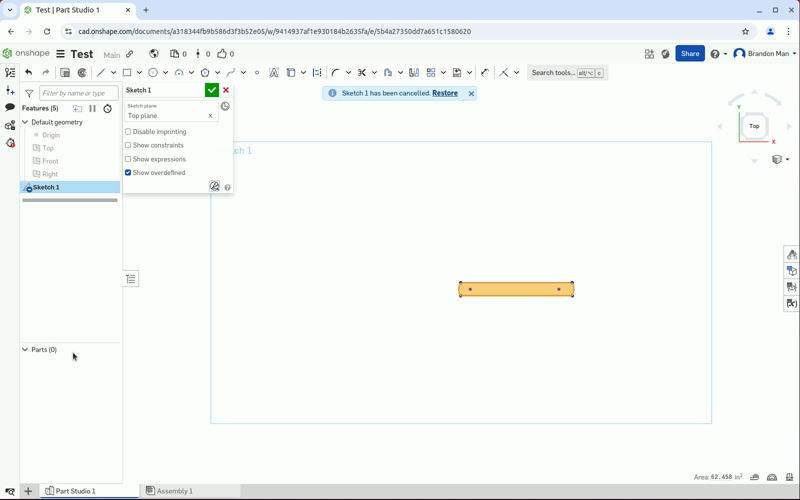
key(shift+e)
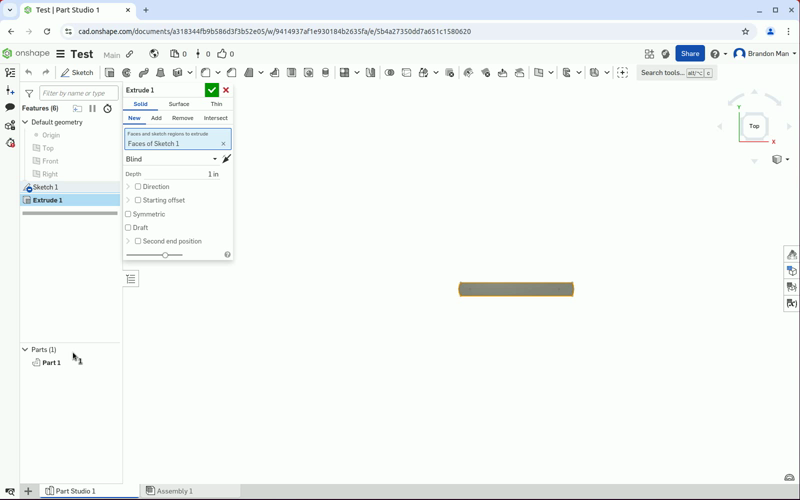
mouse_move(143, 106)
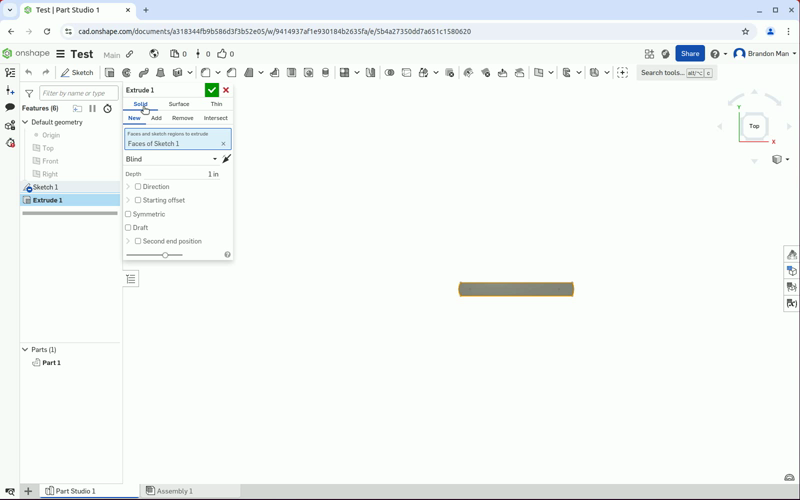
click(143, 106)
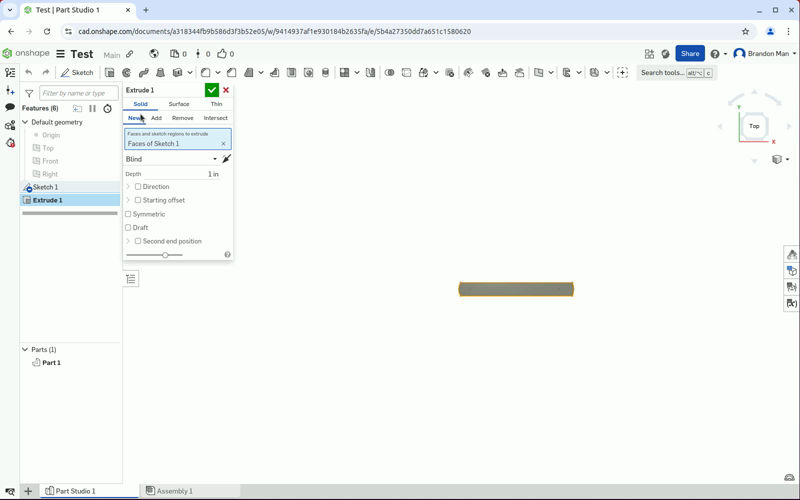
mouse_move(137, 120)
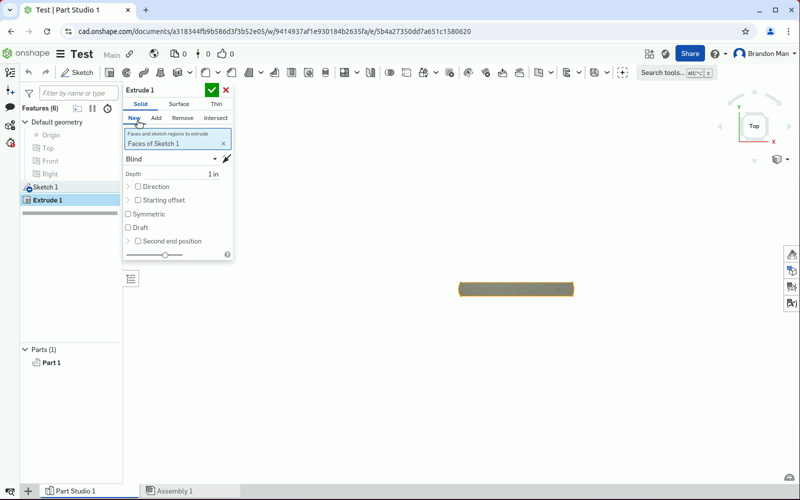
click(137, 120)
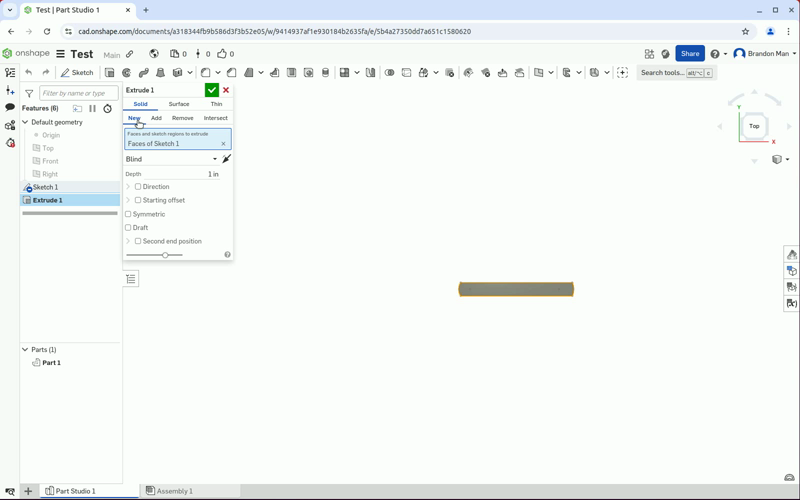
key(tab, 4)
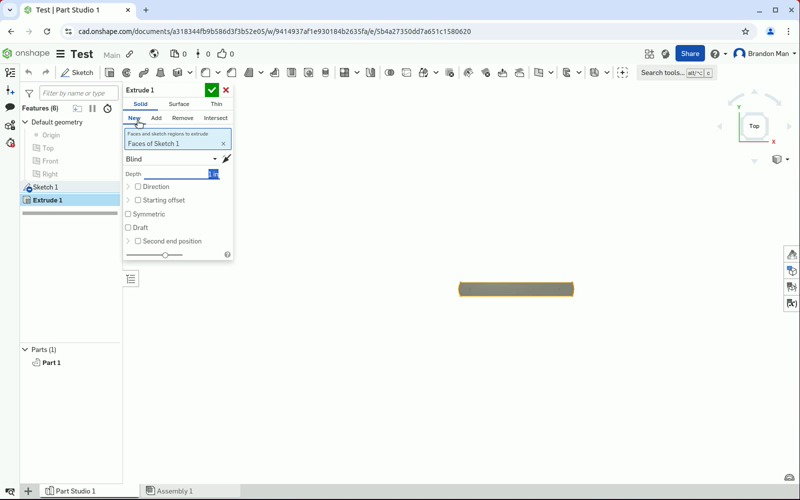
text(0.481)
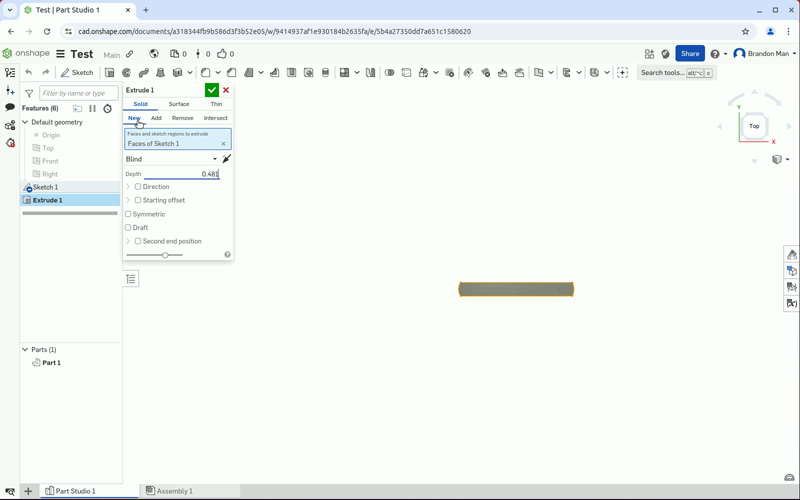
key(enter)
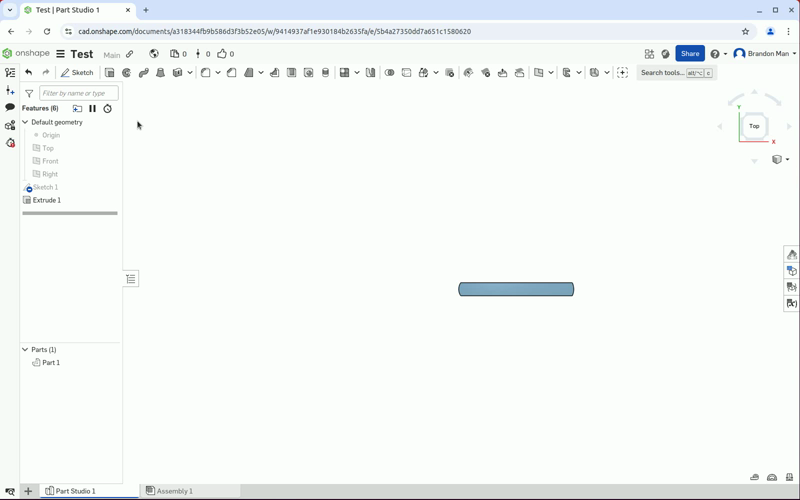
key(shift+h)
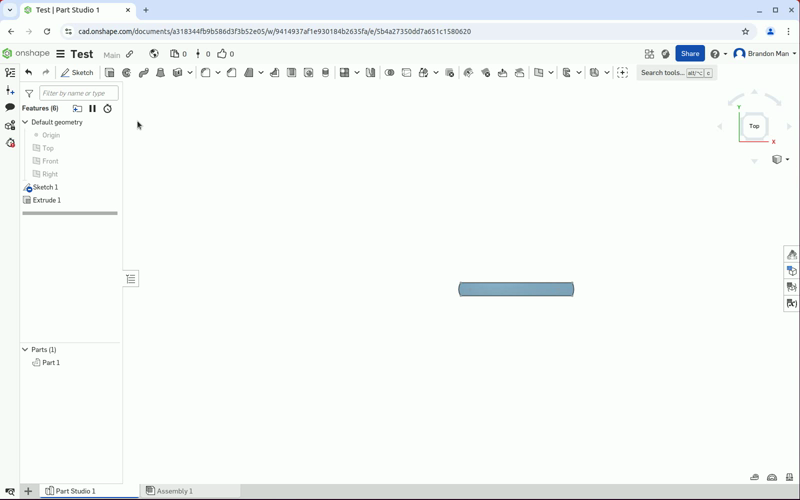
key(shift+h)
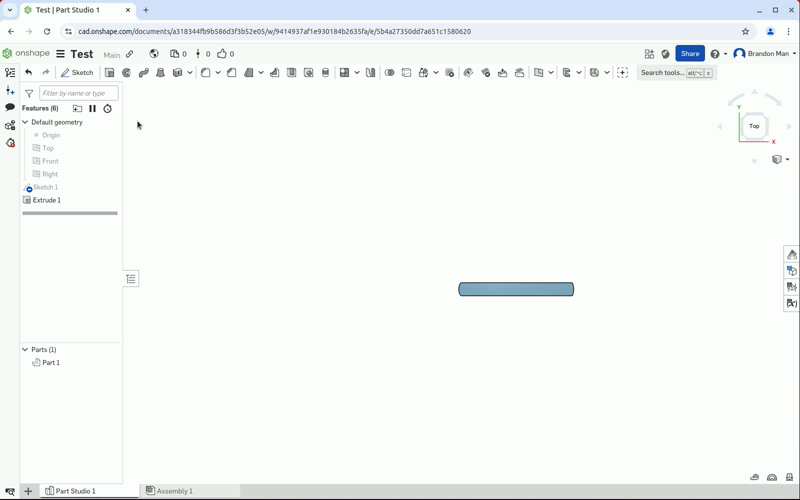
mouse_move(73, 189)
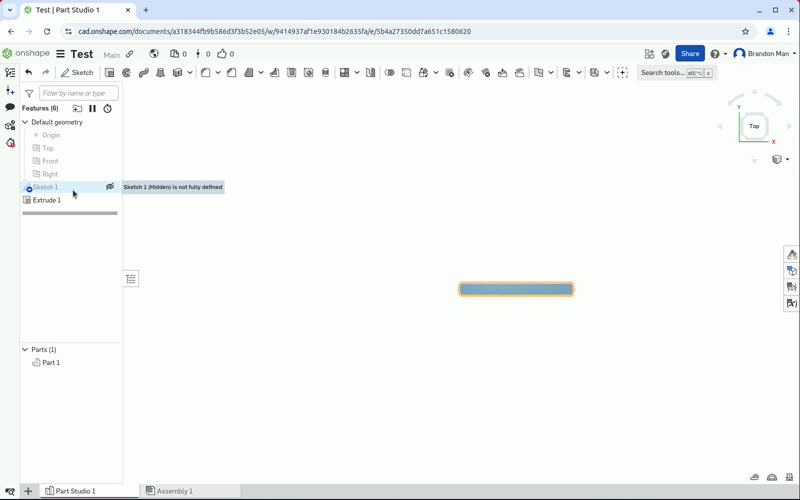
click(73, 189)
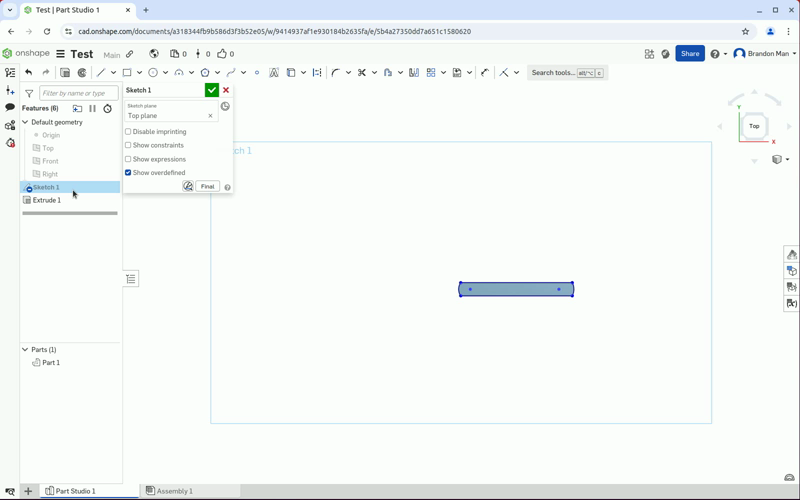
mouse_move(229, 92)
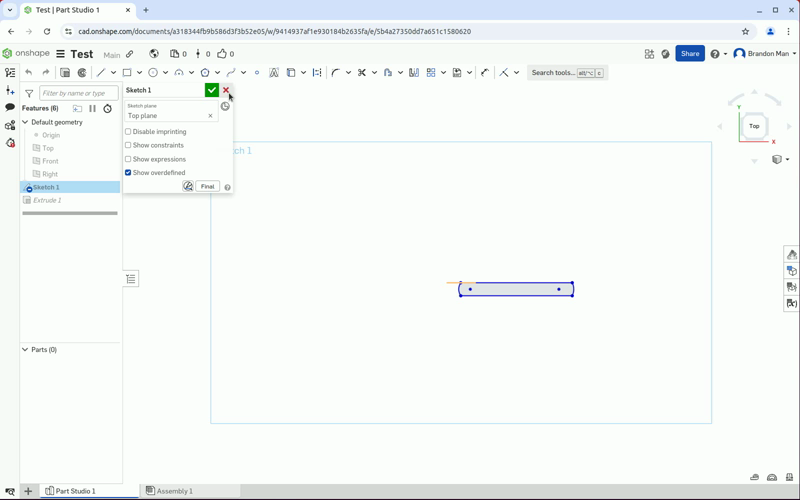
click(229, 92)
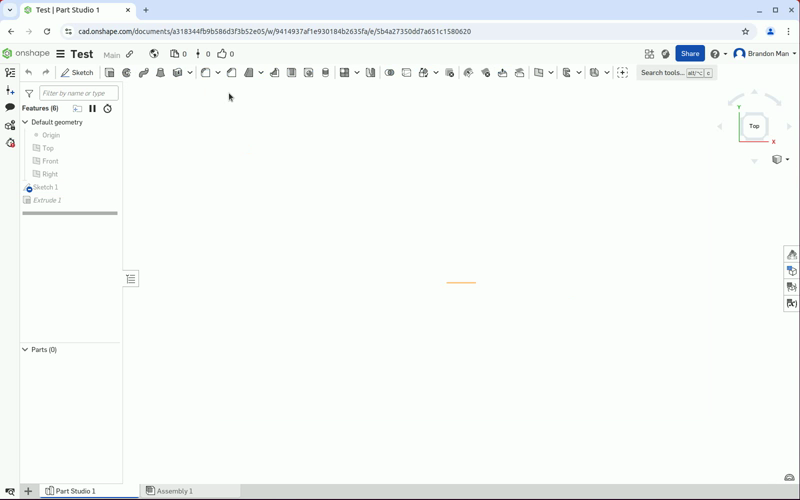
mouse_move(541, 75)
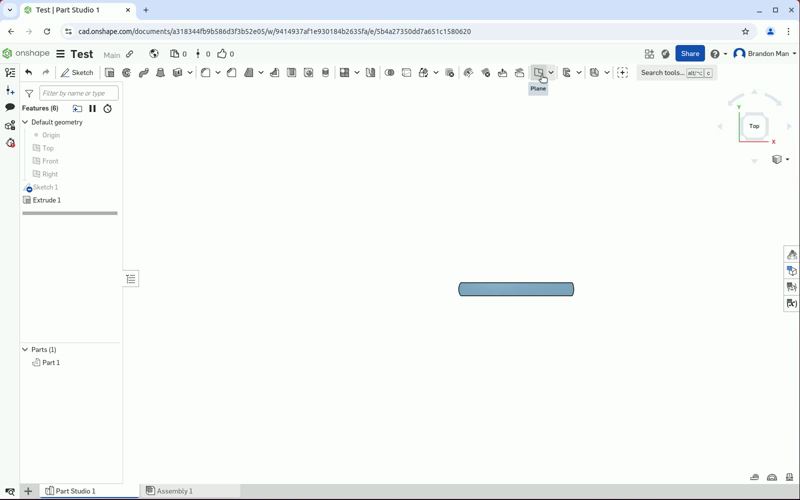
click(541, 75)
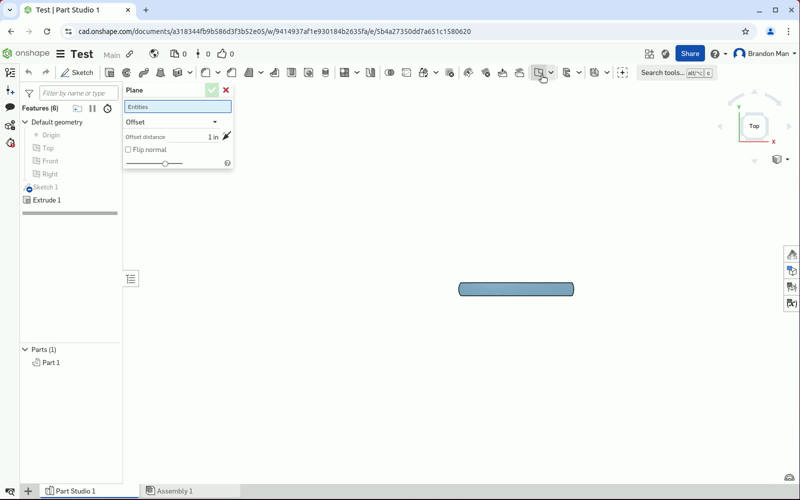
mouse_move(73, 150)
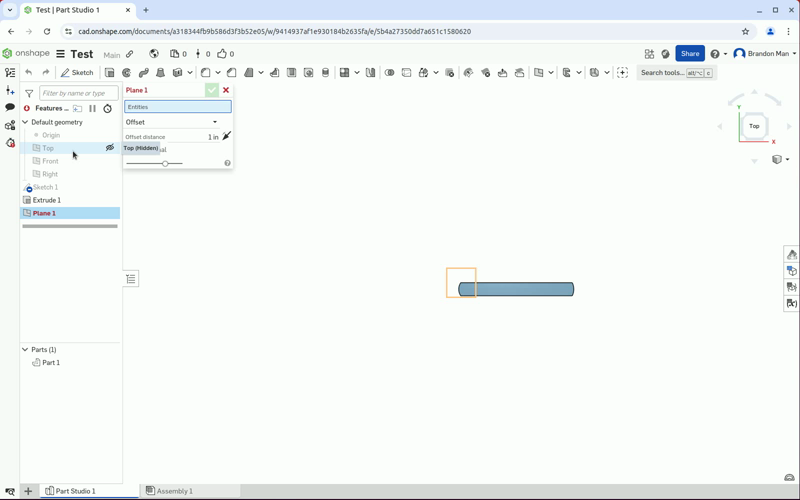
click(73, 150)
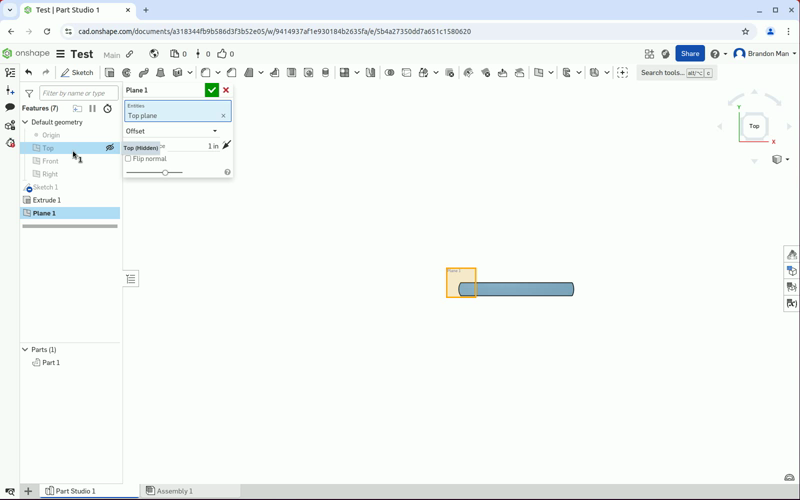
key(tab, 2)
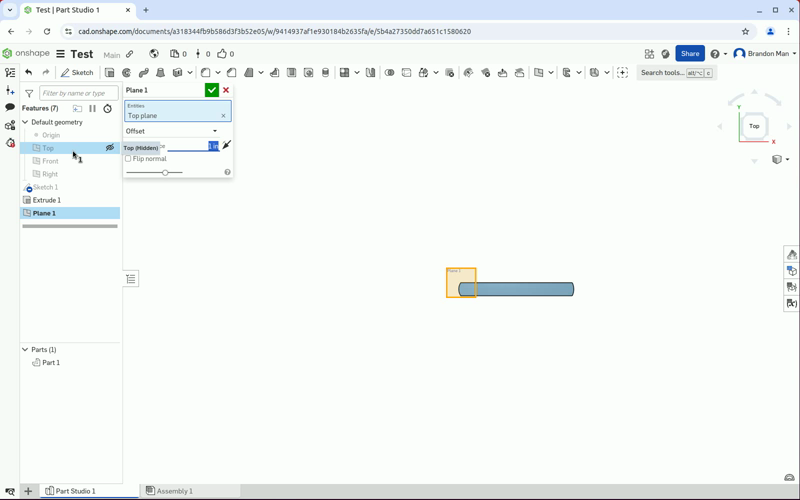
text(0.493)
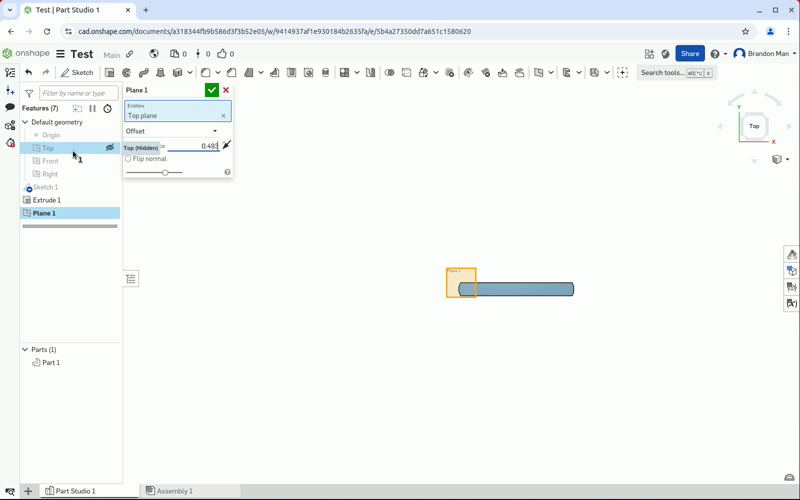
key(enter, 2)
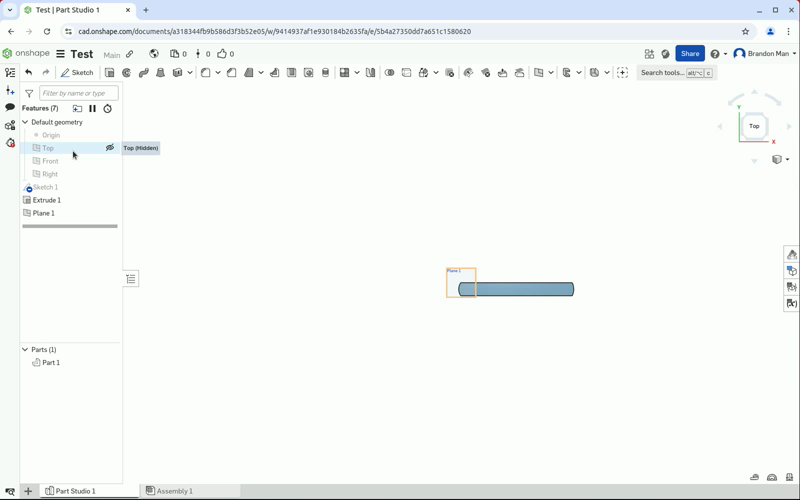
key(shift+s)
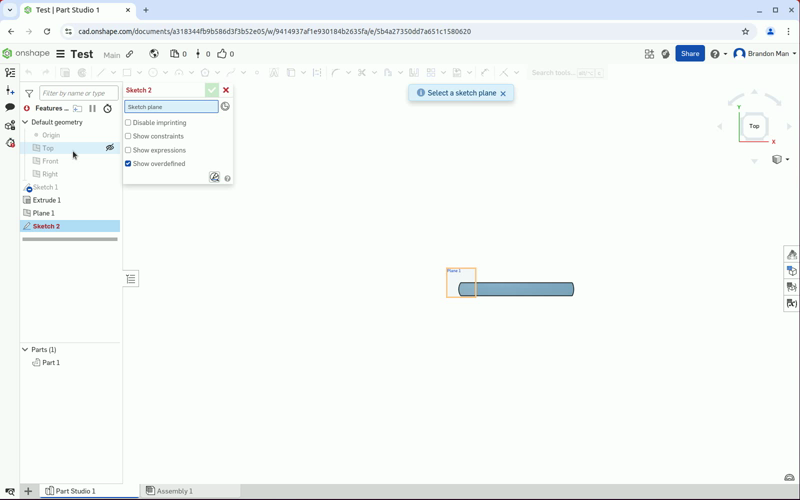
mouse_move(73, 215)
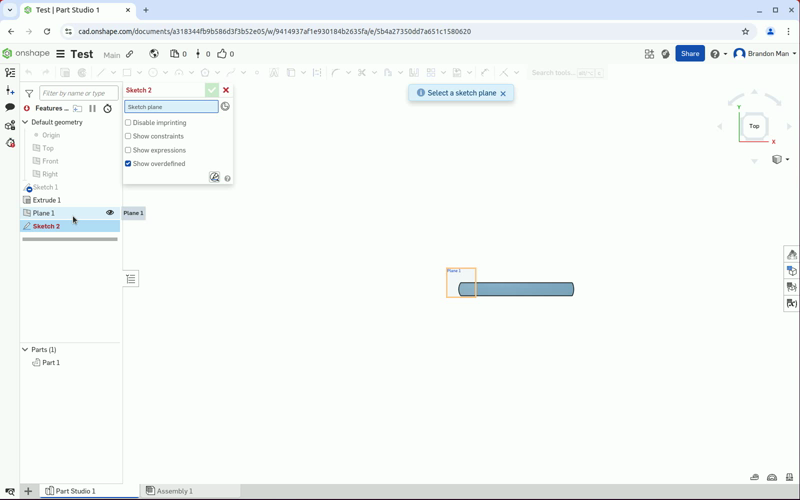
click(73, 215)
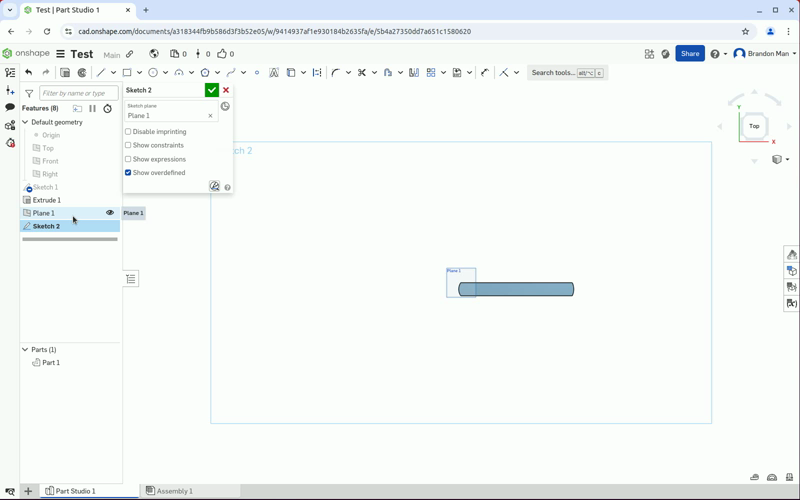
mouse_move(73, 352)
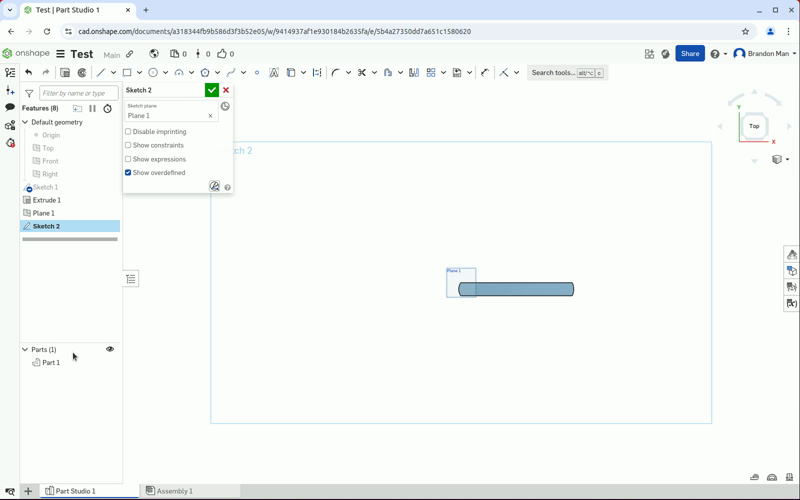
key(y)
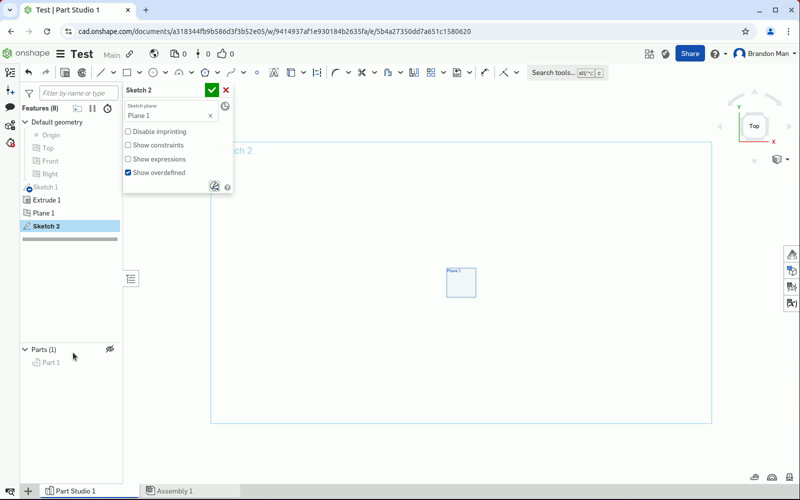
key(c)
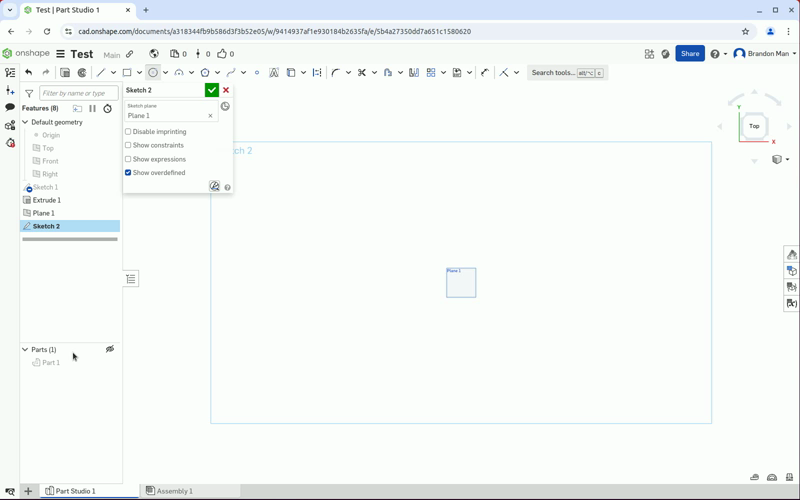
key_down(shift)
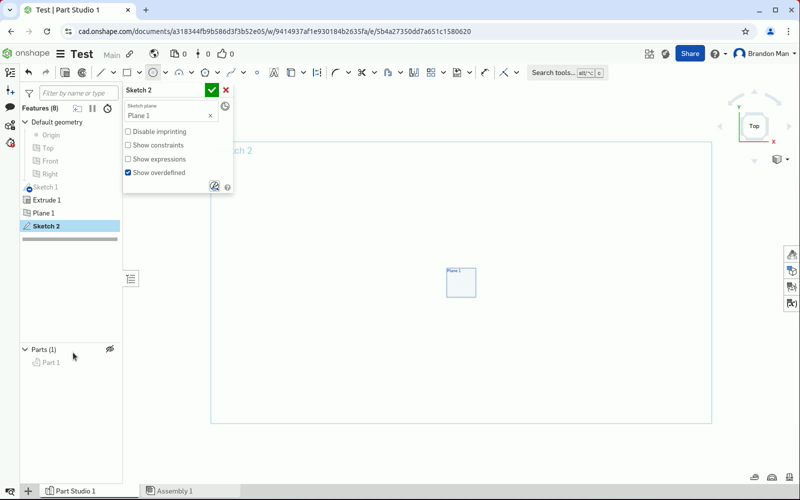
mouse_move(565, 290)
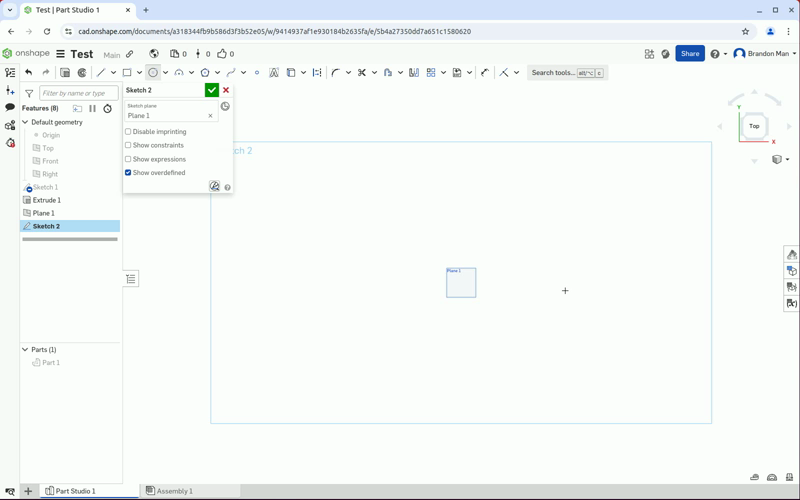
click(565, 290)
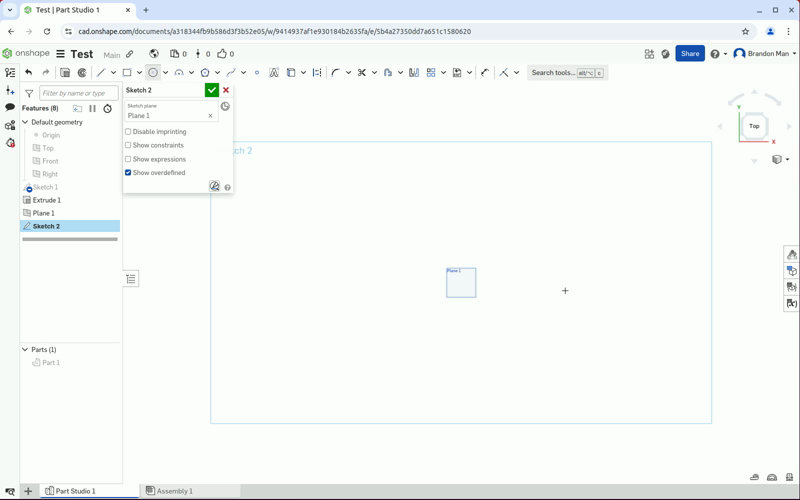
key_up(shift)
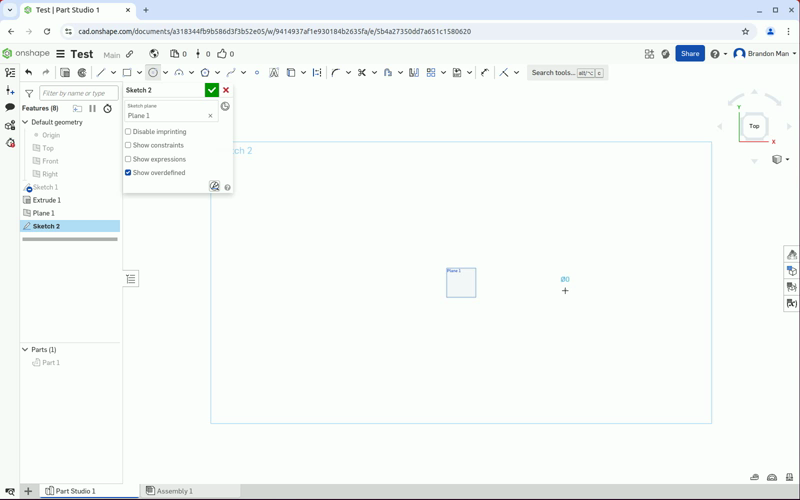
mouse_move(567, 290)
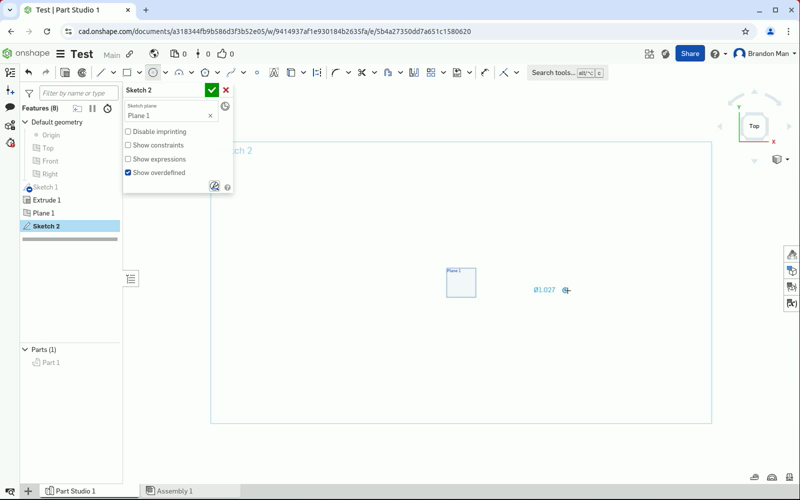
scroll(6)
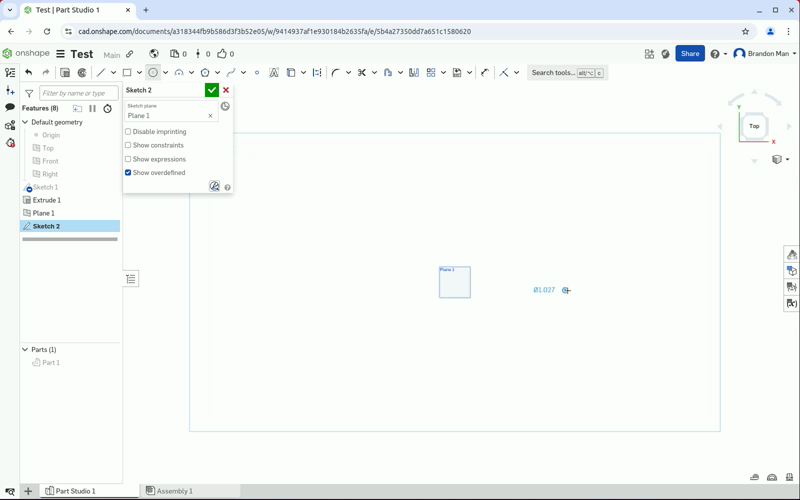
scroll(6)
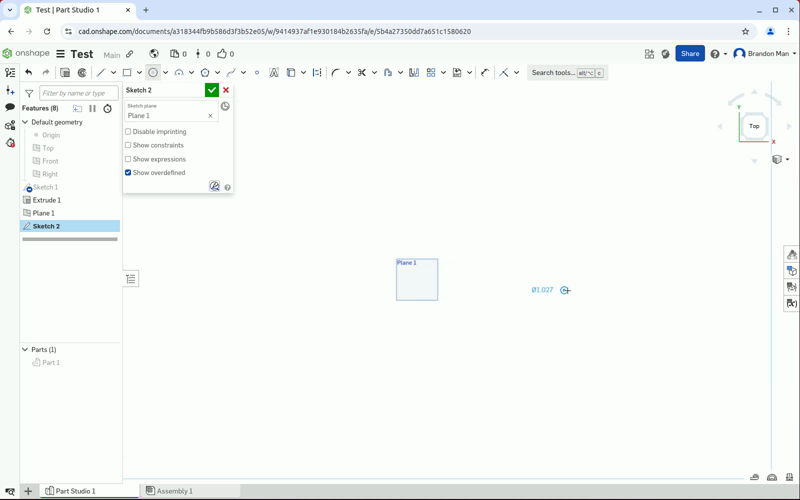
scroll(6)
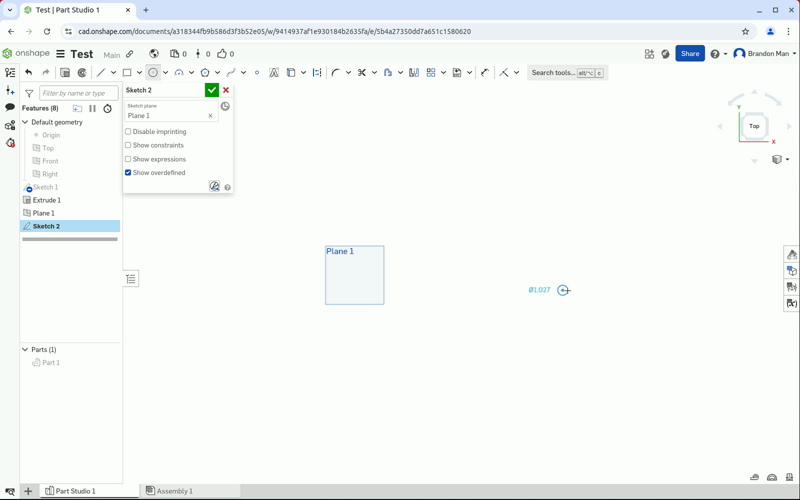
scroll(6)
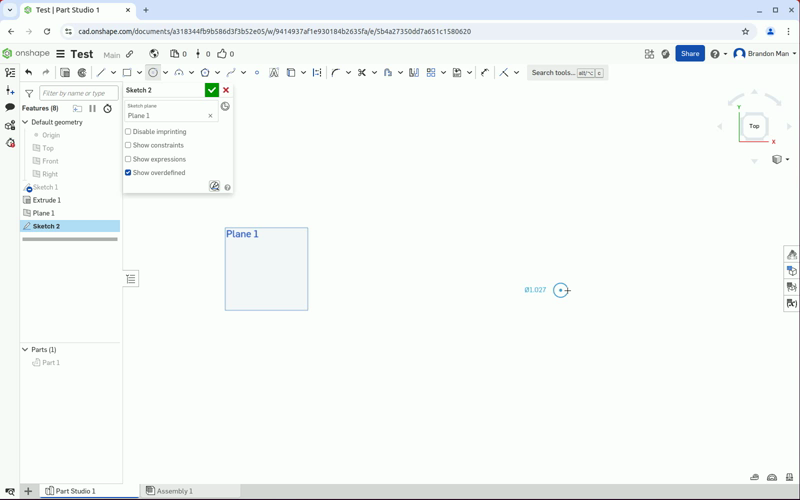
scroll(6)
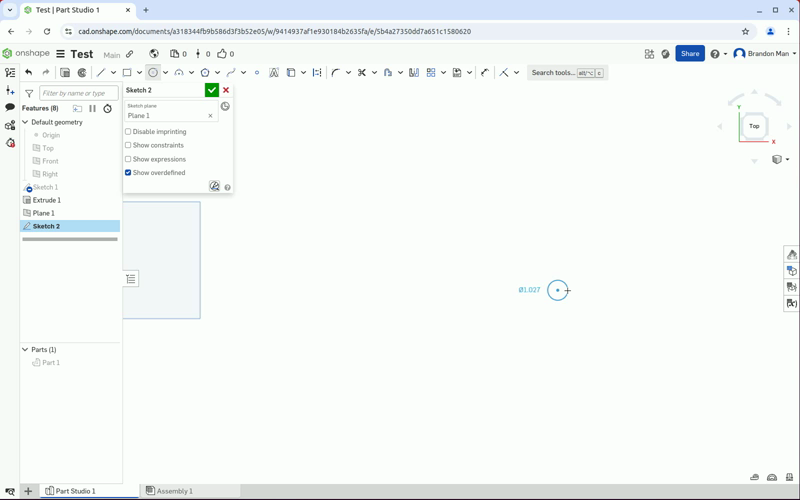
scroll(6)
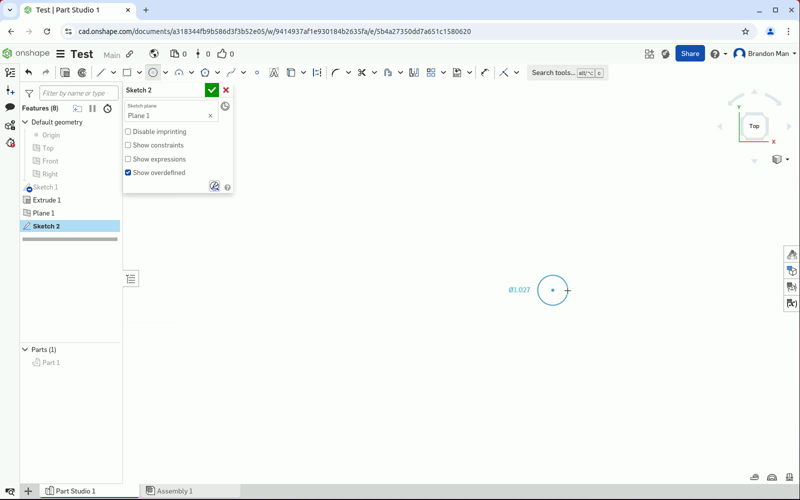
scroll(6)
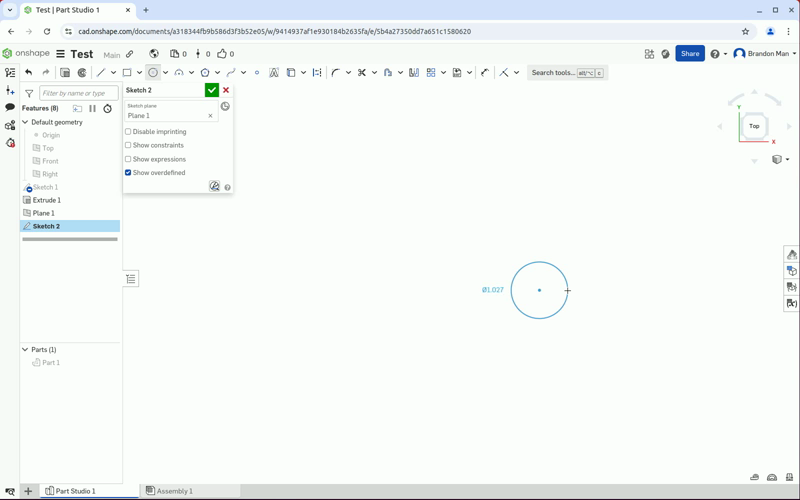
click(567, 290)
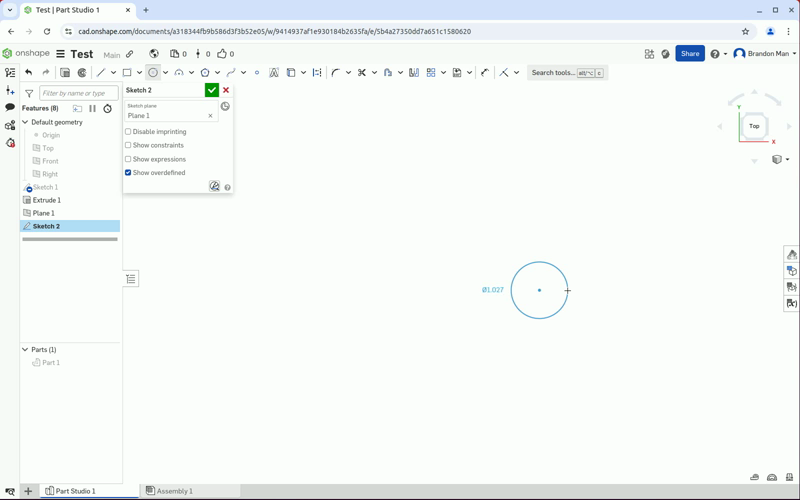
scroll(-6)
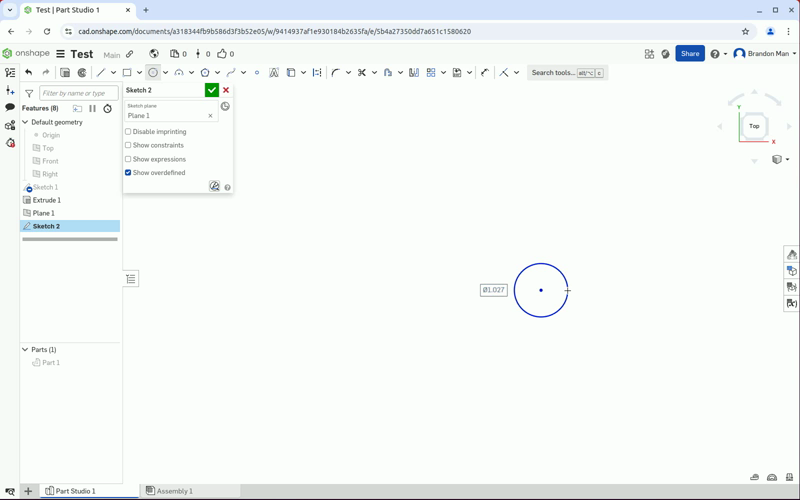
scroll(-6)
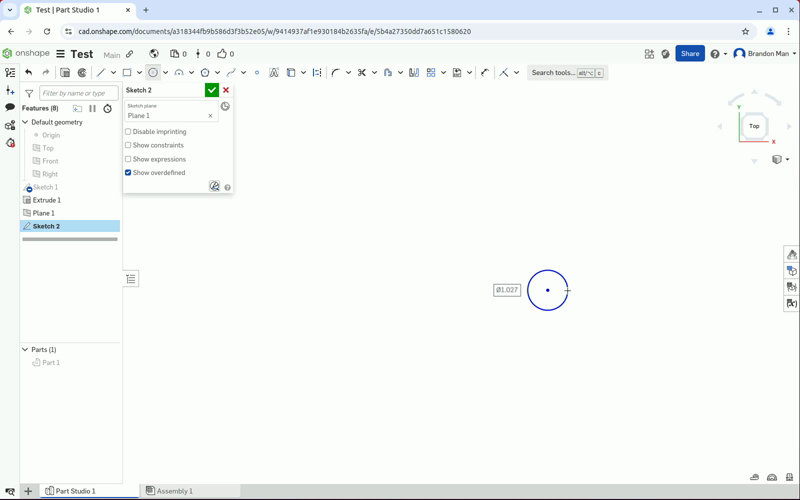
scroll(-6)
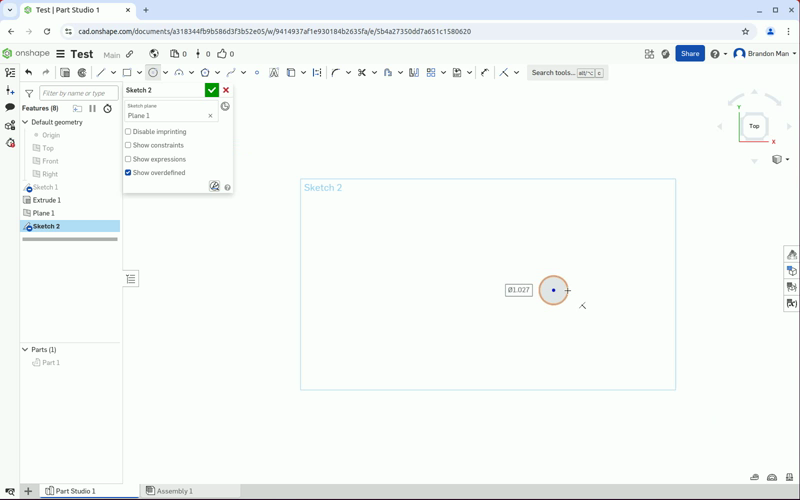
scroll(-6)
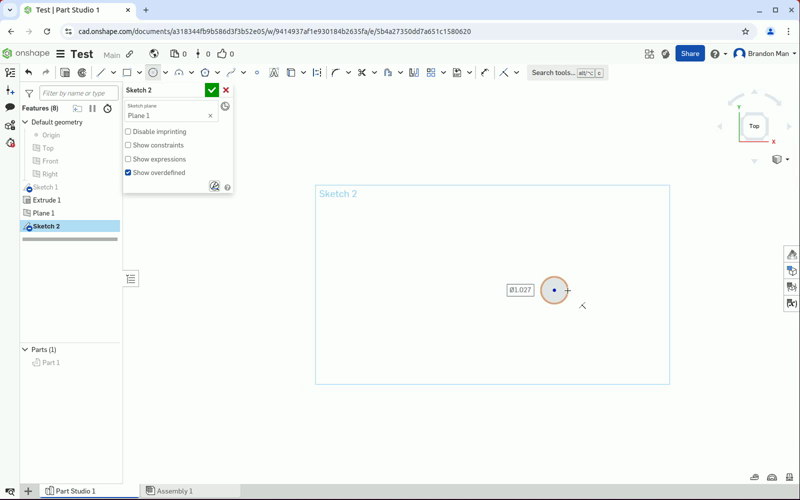
scroll(-6)
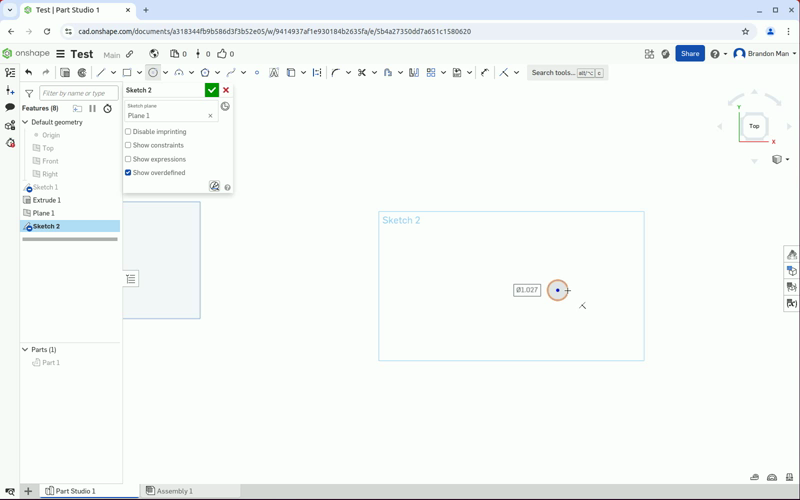
scroll(-6)
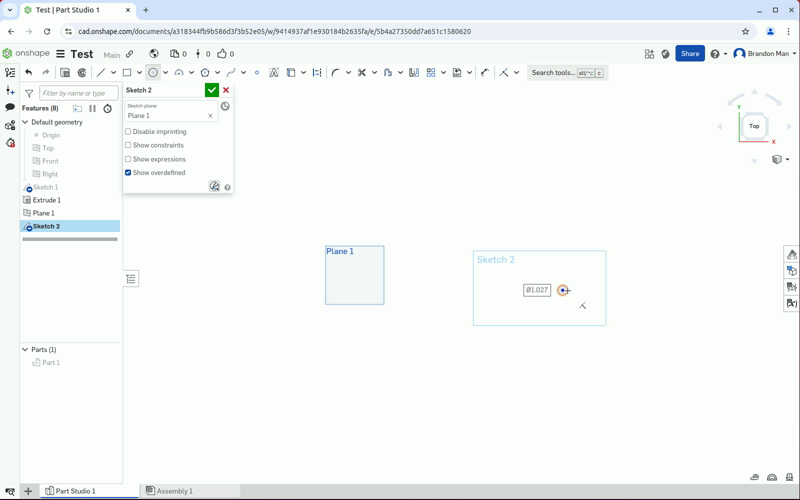
scroll(-6)
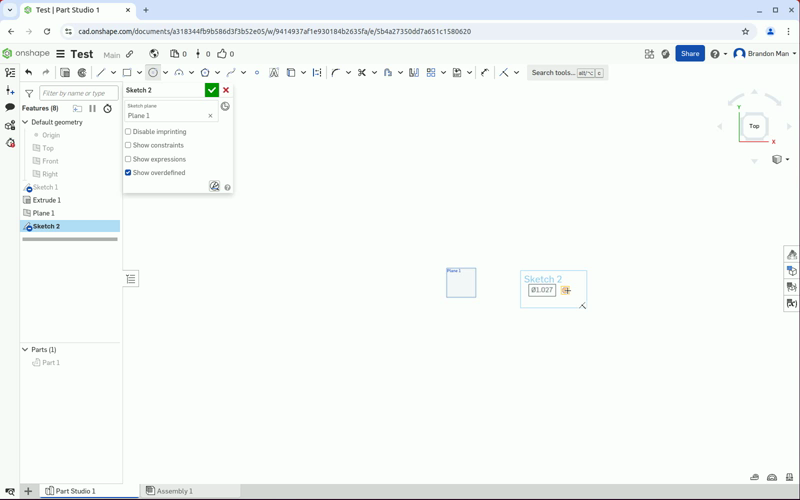
key(esc)
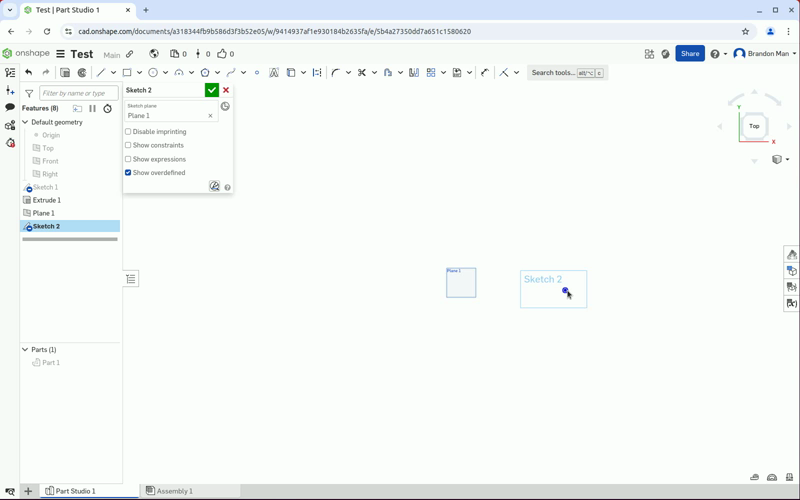
mouse_move(564, 290)
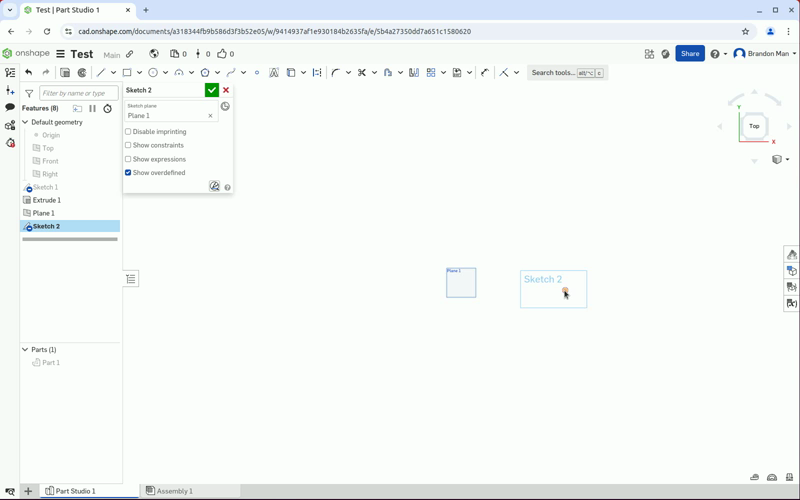
scroll(6)
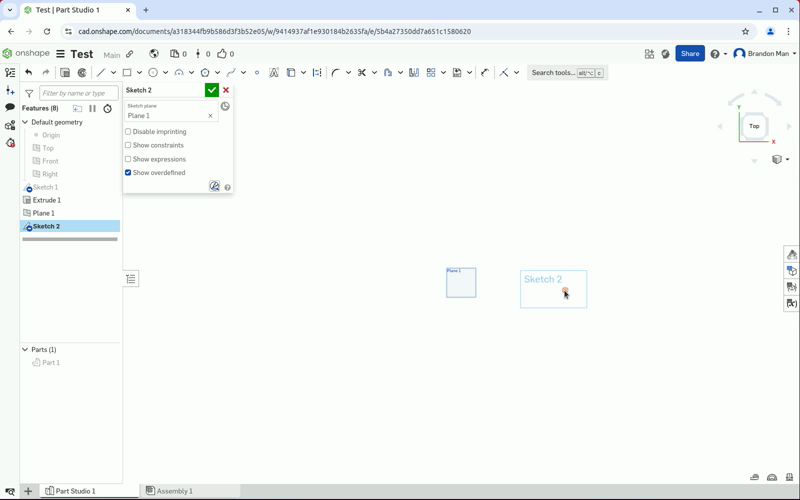
scroll(6)
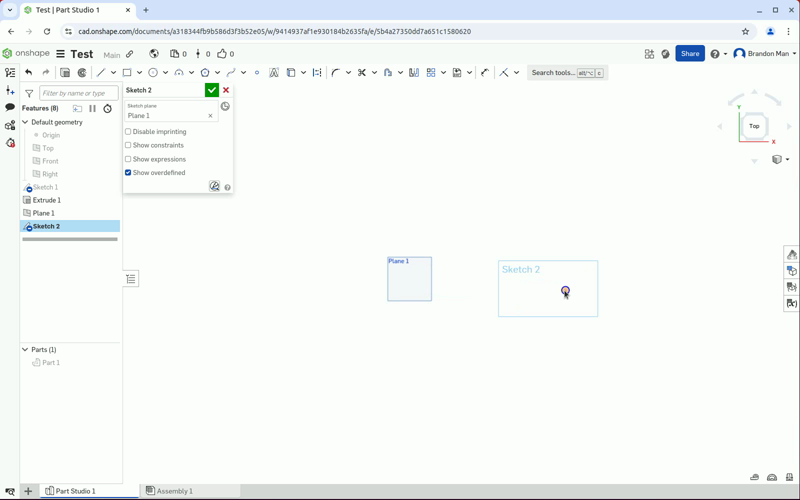
scroll(6)
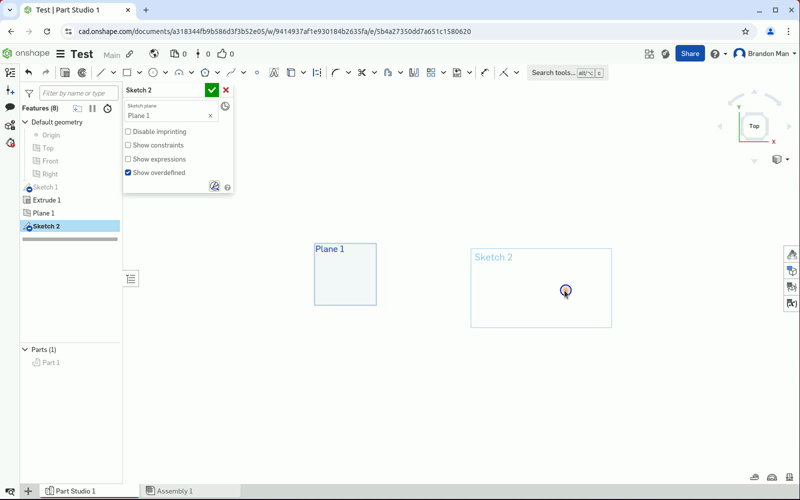
scroll(6)
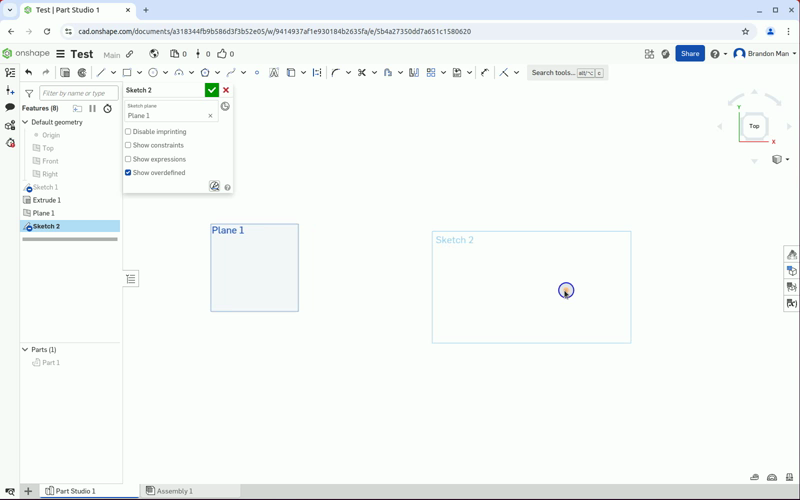
scroll(6)
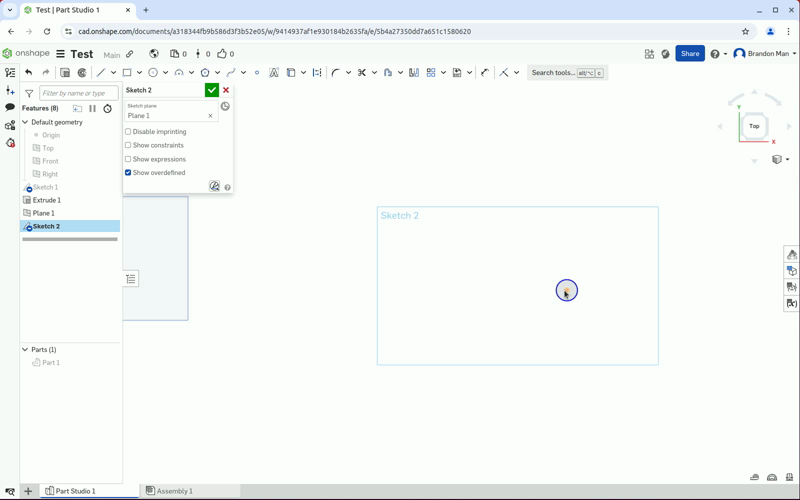
scroll(6)
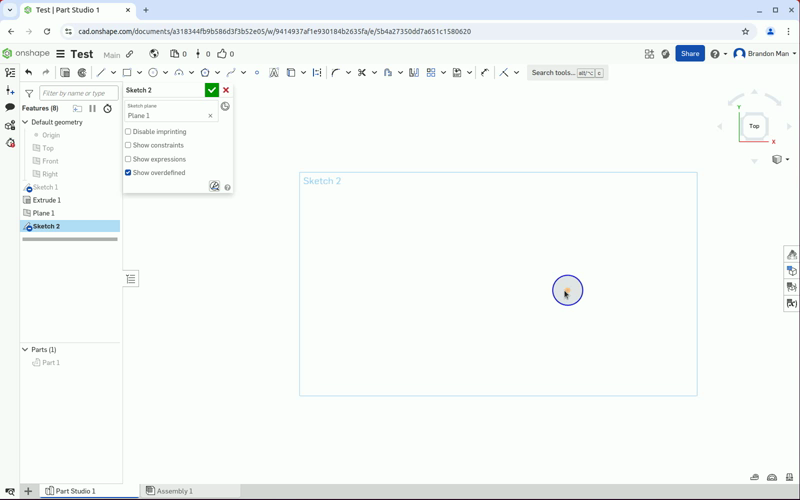
scroll(6)
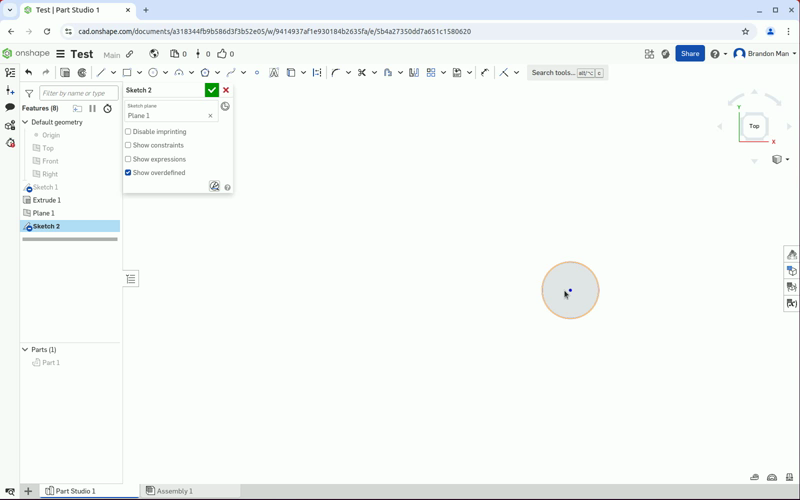
click(564, 290)
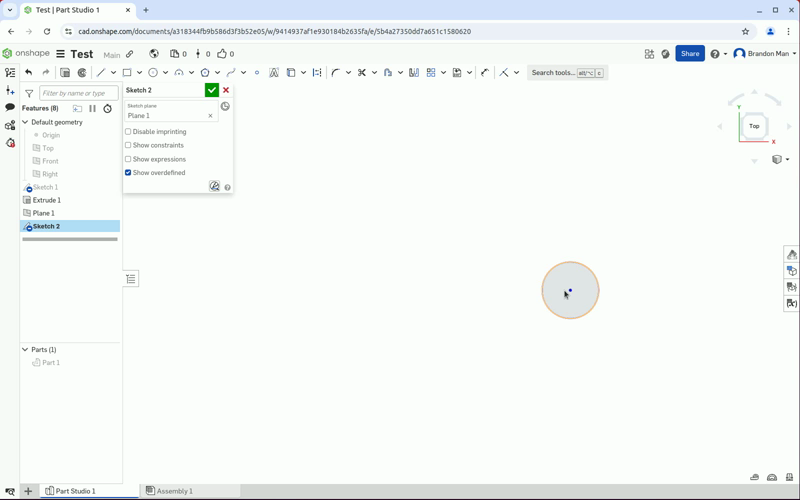
scroll(-6)
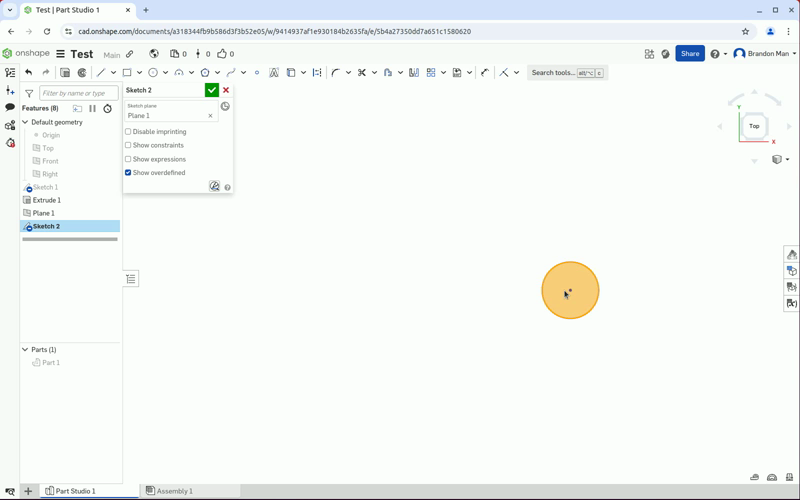
scroll(-6)
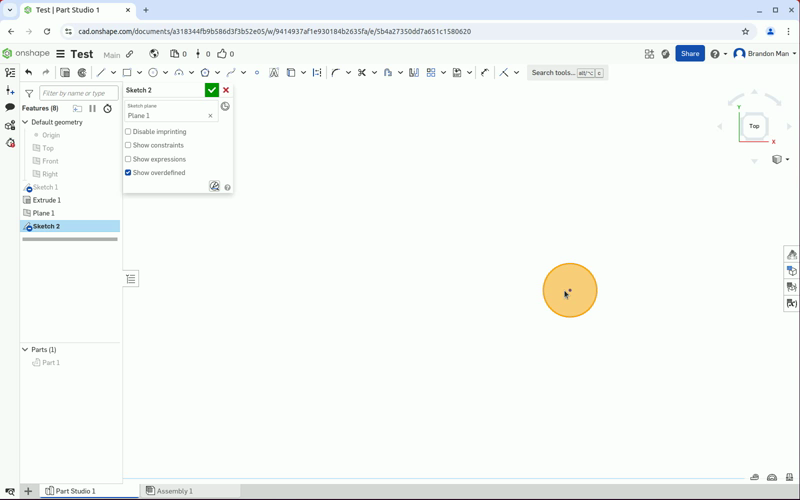
scroll(-6)
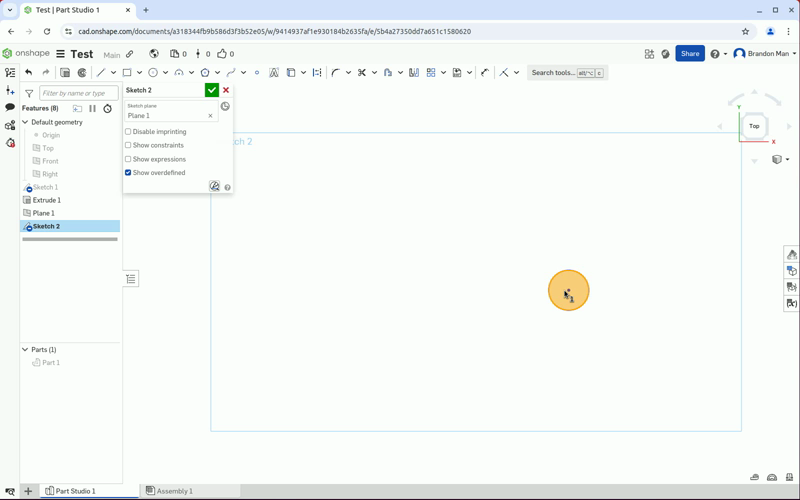
scroll(-6)
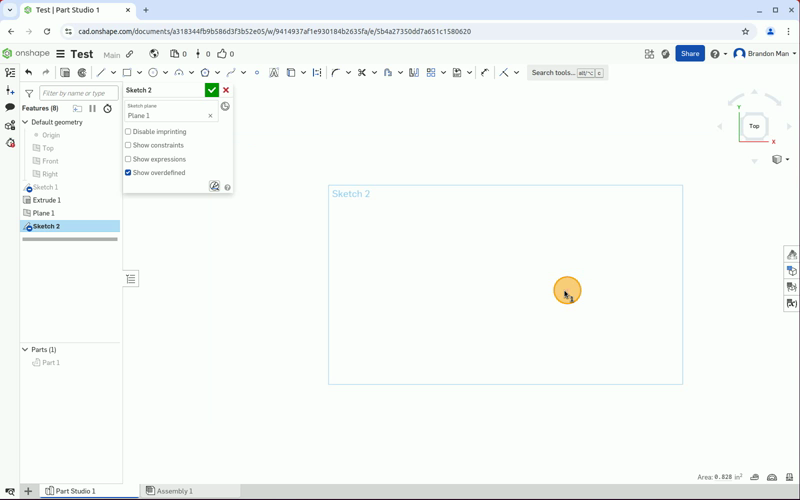
scroll(-6)
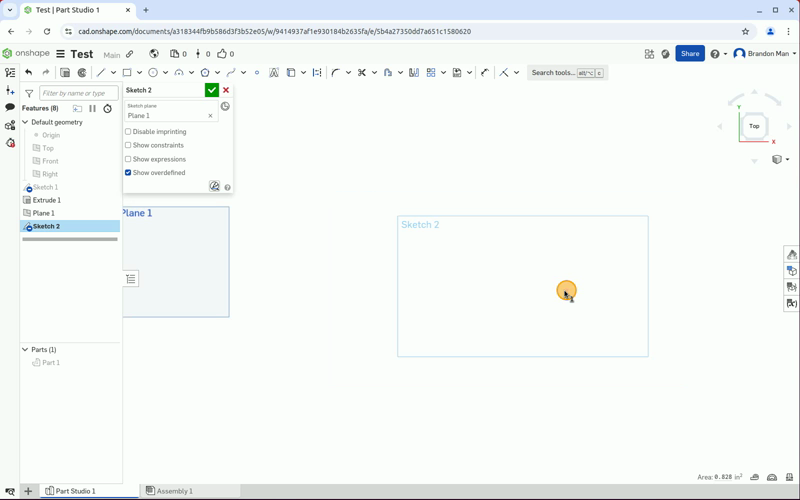
scroll(-6)
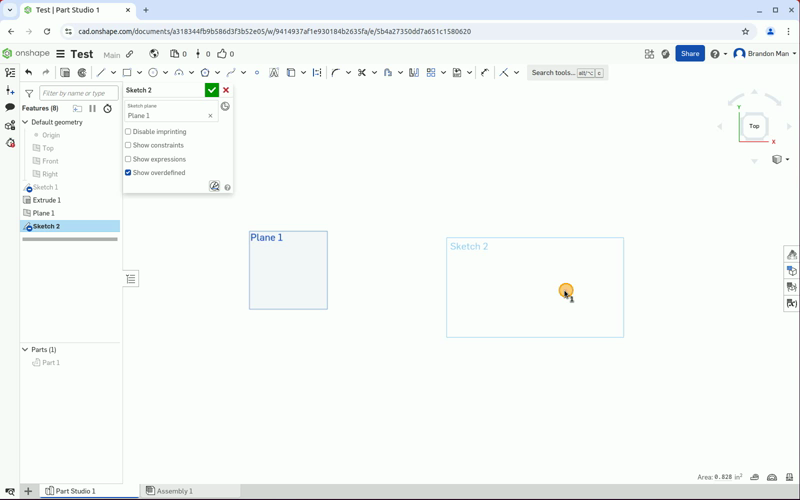
scroll(-6)
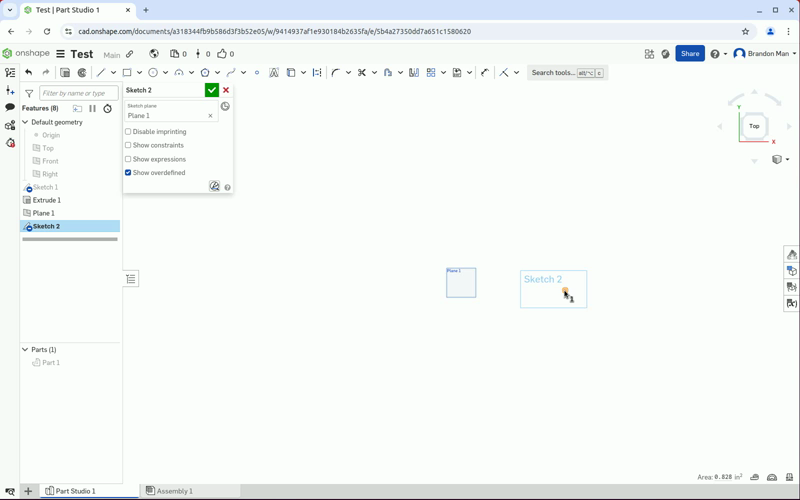
mouse_move(73, 352)
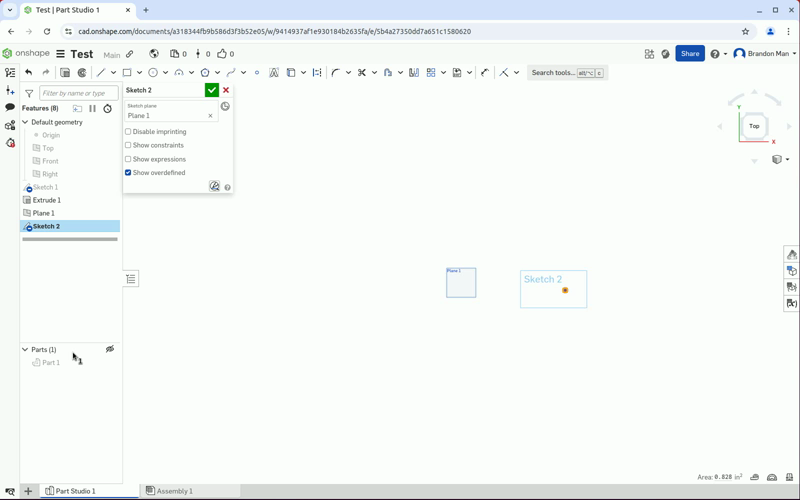
key(shift+y)
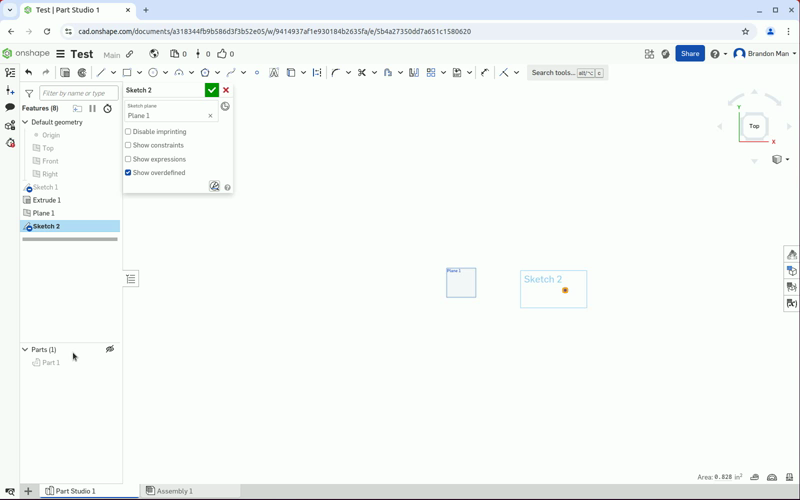
key(shift+e)
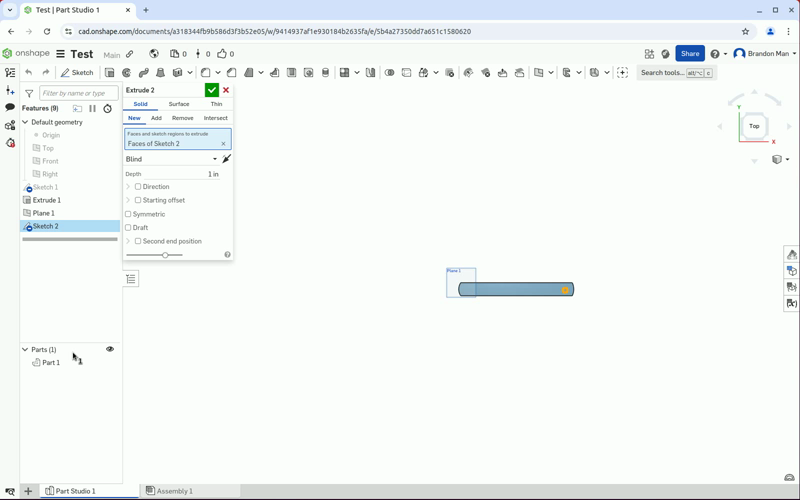
mouse_move(143, 106)
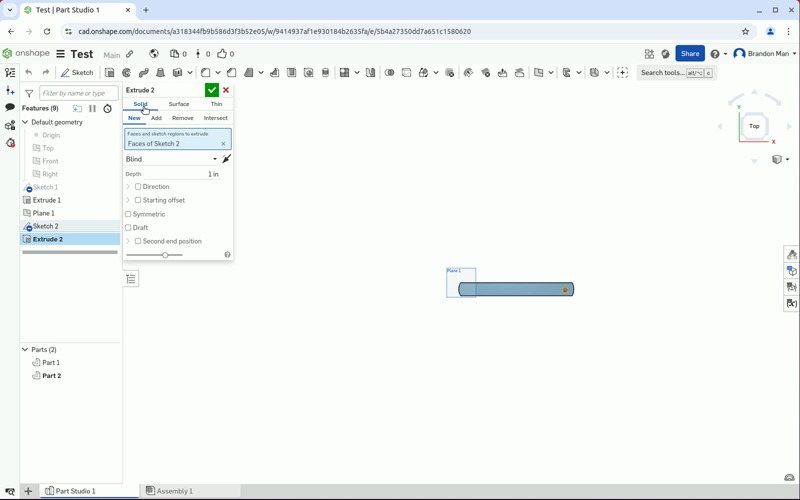
click(143, 106)
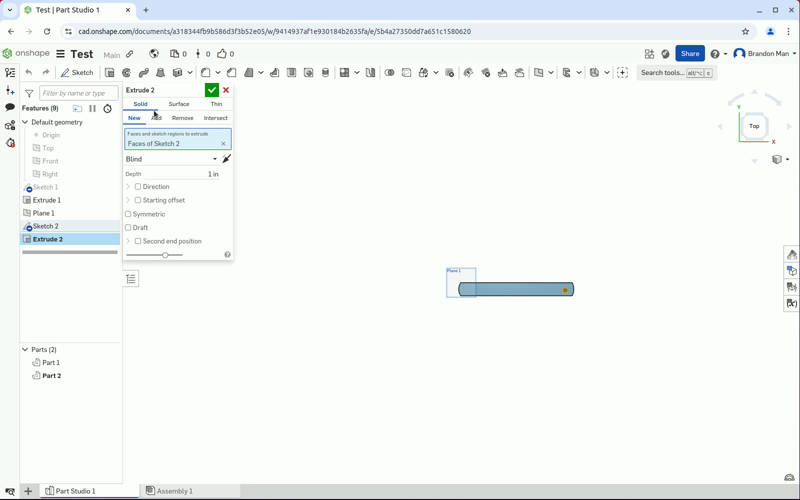
mouse_move(186, 120)
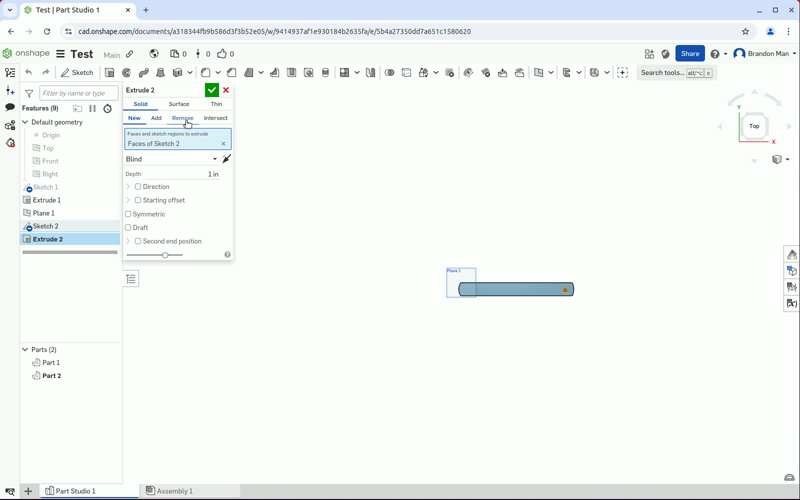
click(186, 120)
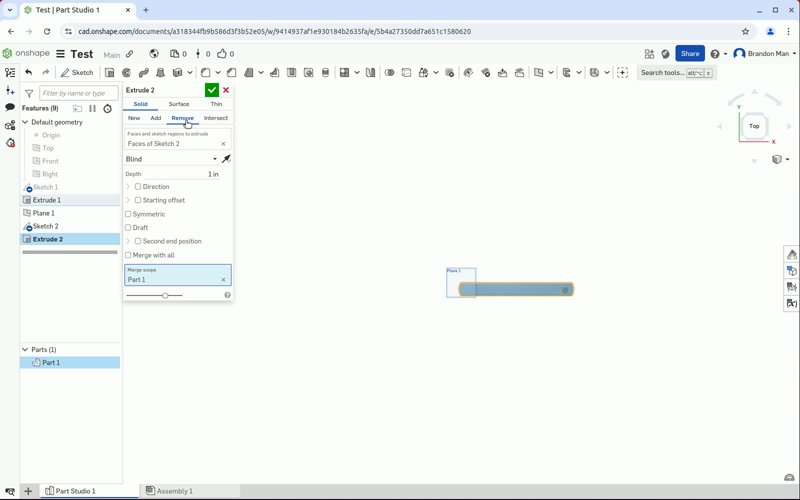
key(tab, 4)
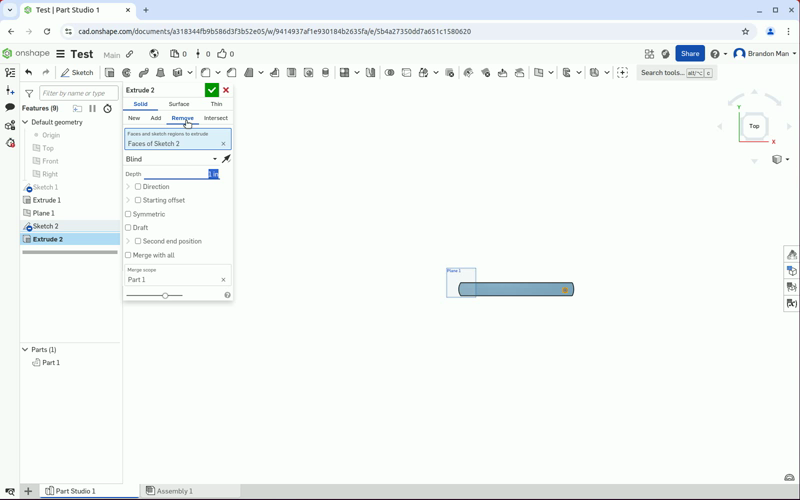
text(0.481)
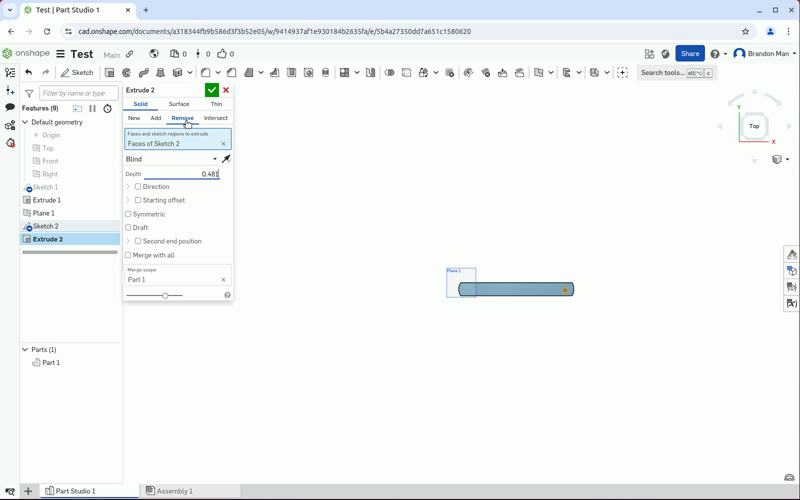
key(tab, 6)
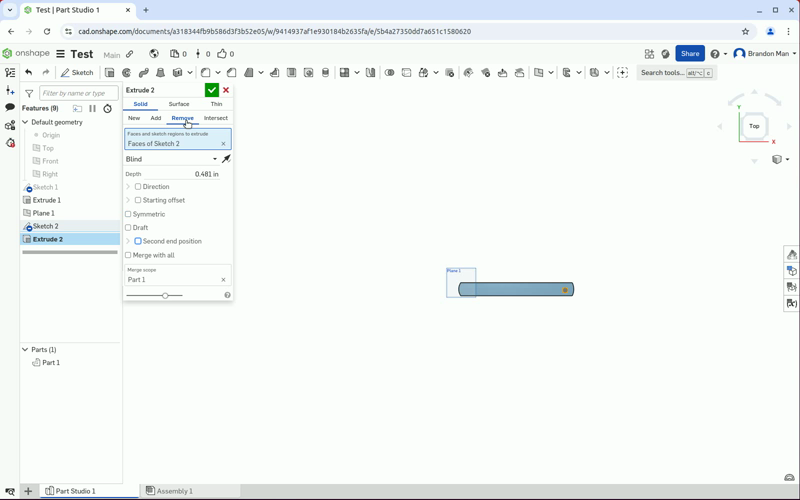
key(space)
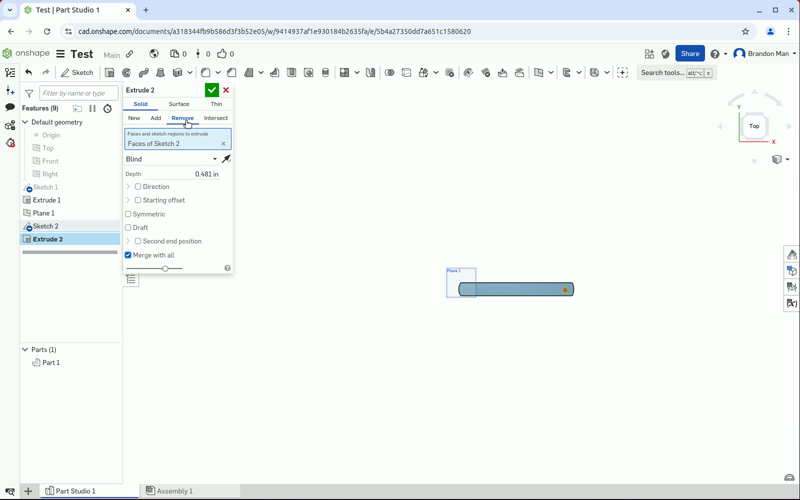
key(enter)
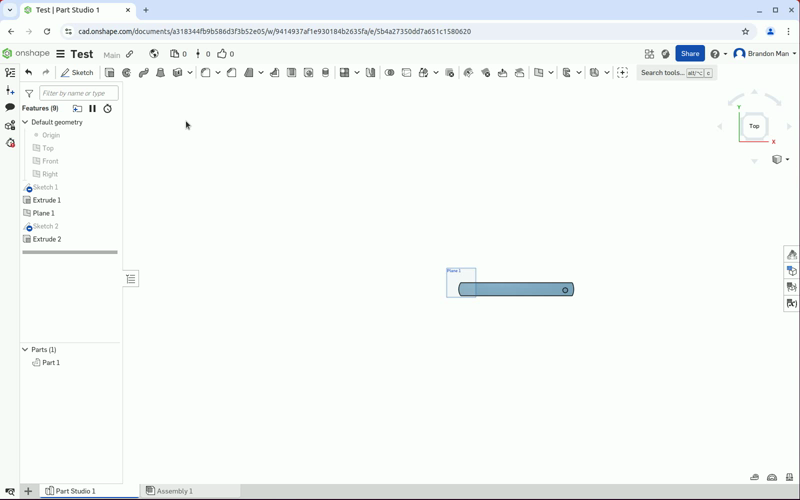
key(shift+h)
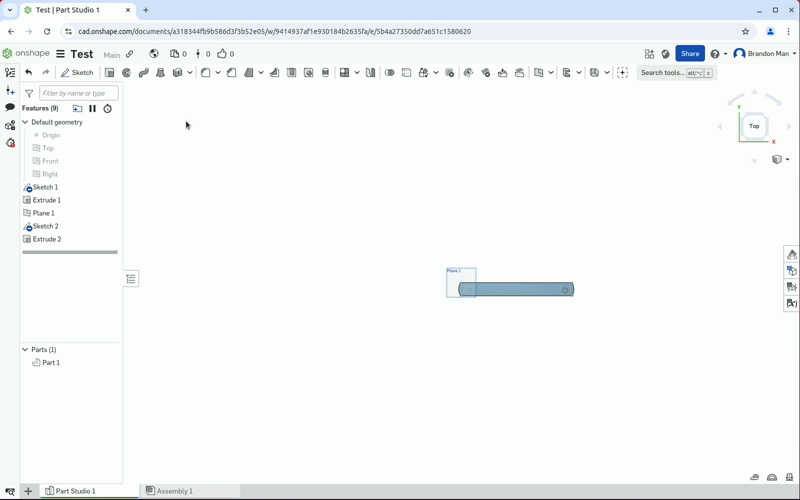
key(shift+h)
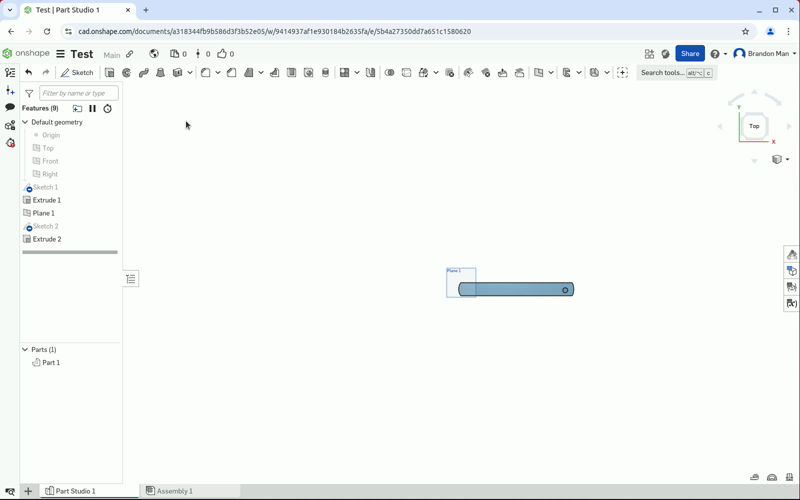
mouse_move(73, 189)
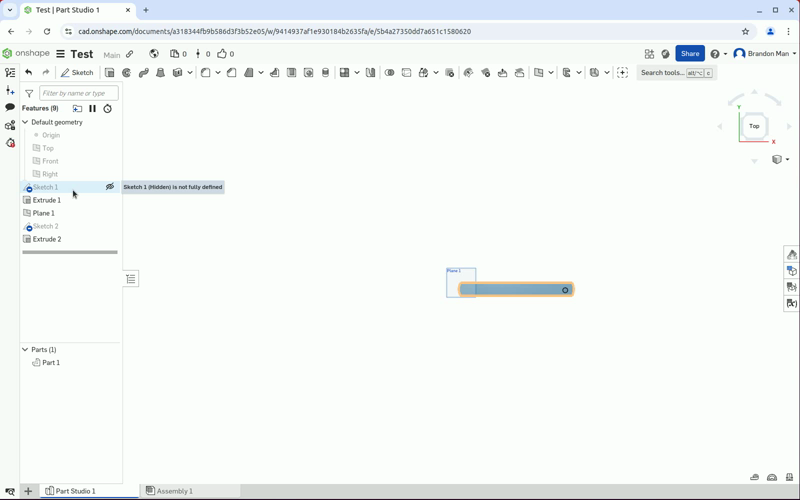
click(73, 189)
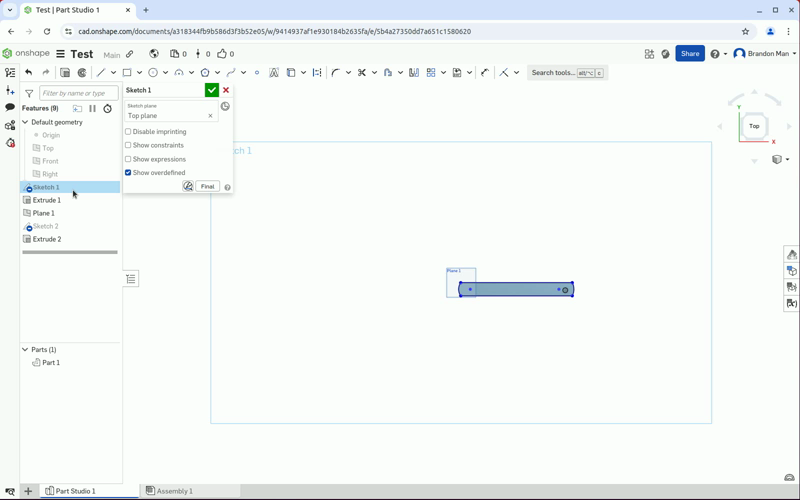
mouse_move(229, 92)
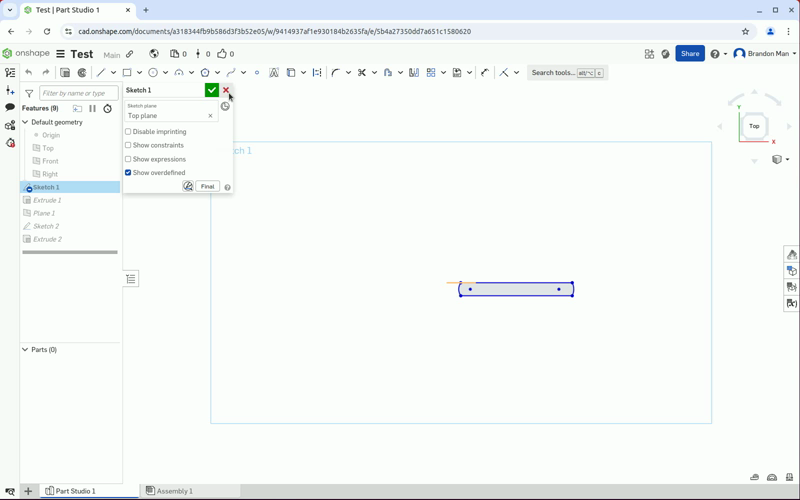
click(229, 92)
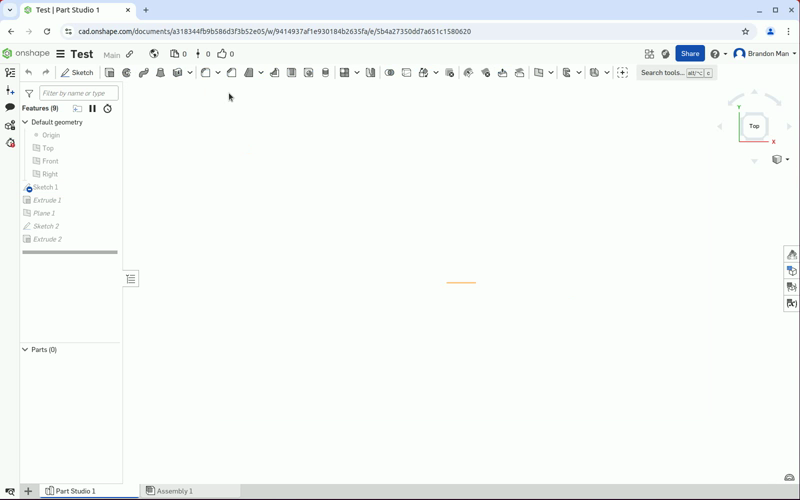
key(shift+s)
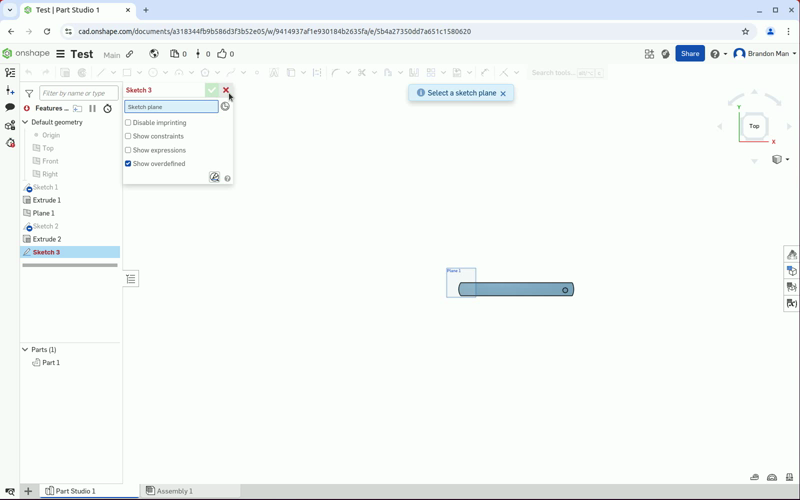
mouse_move(73, 215)
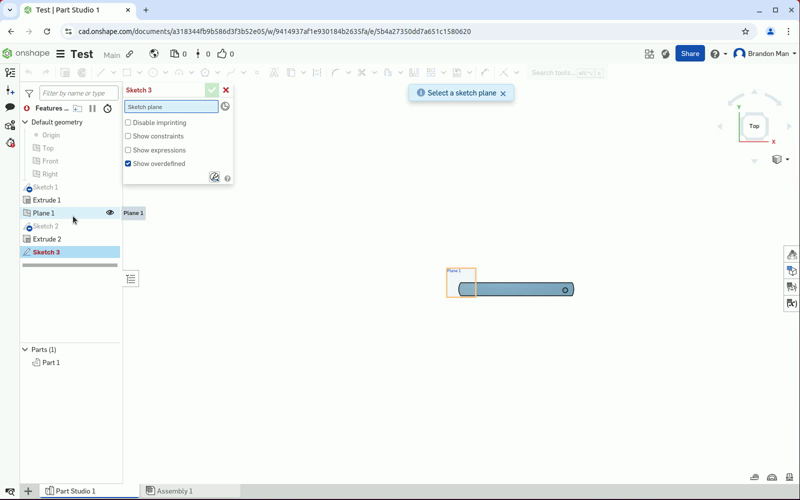
click(73, 215)
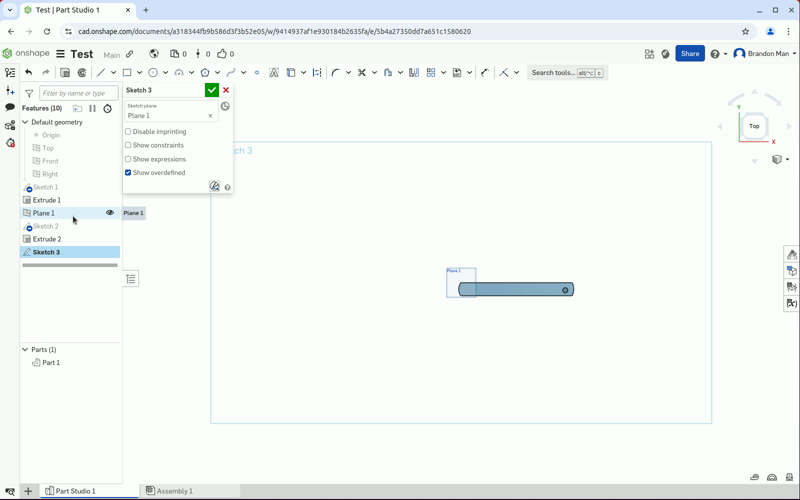
mouse_move(73, 352)
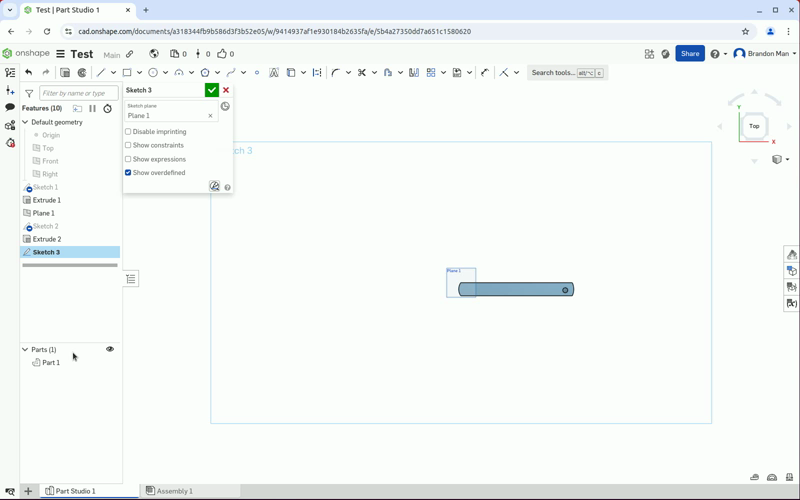
key(y)
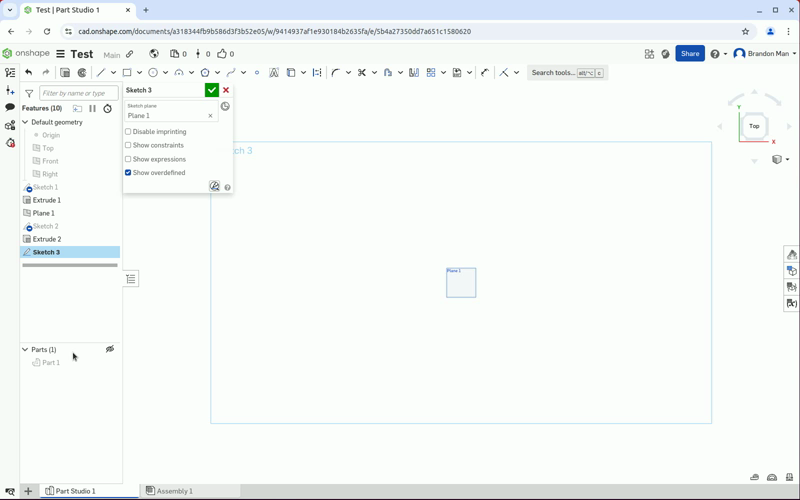
key(c)
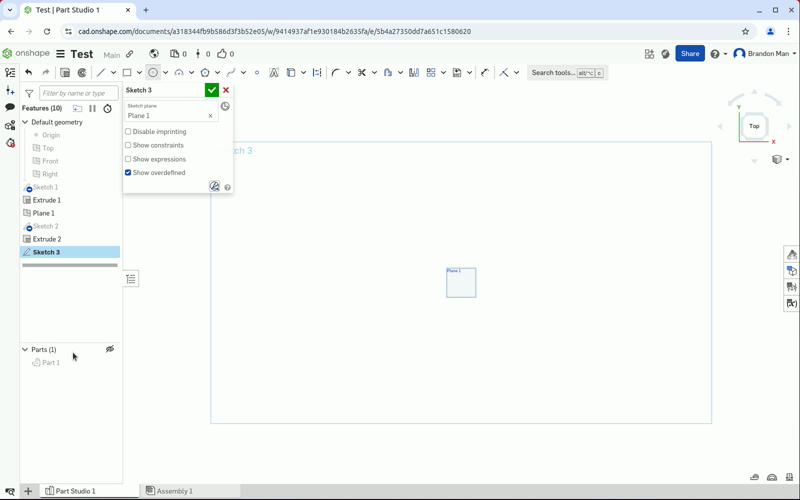
key_down(shift)
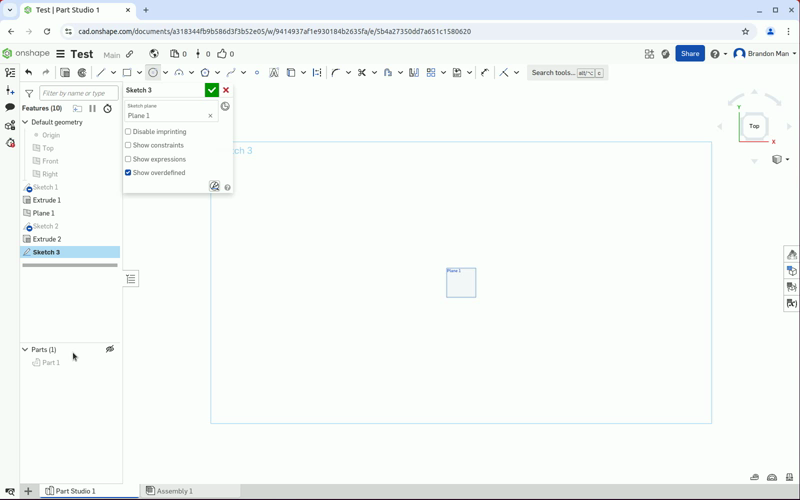
mouse_move(467, 290)
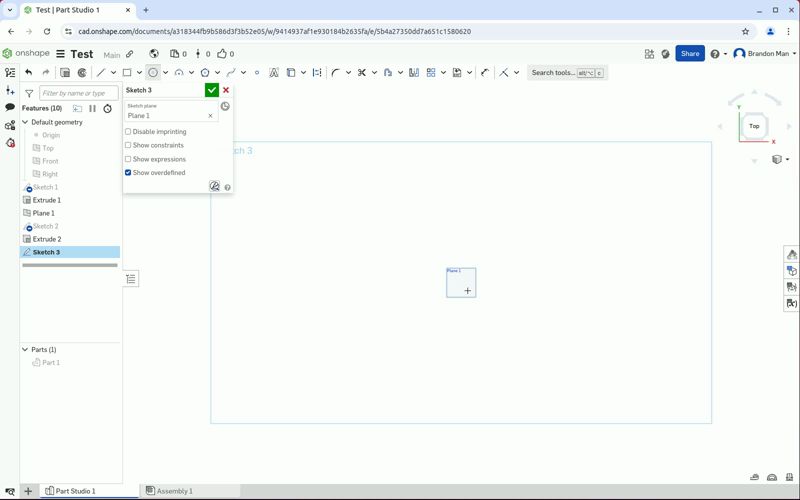
click(467, 290)
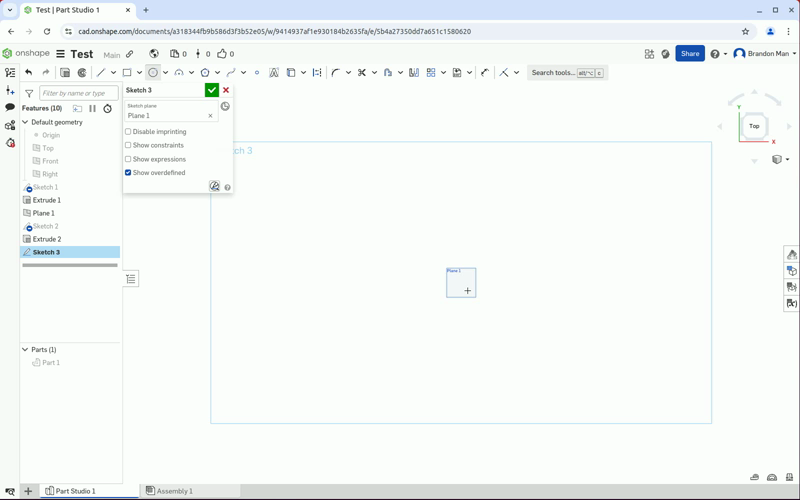
key_up(shift)
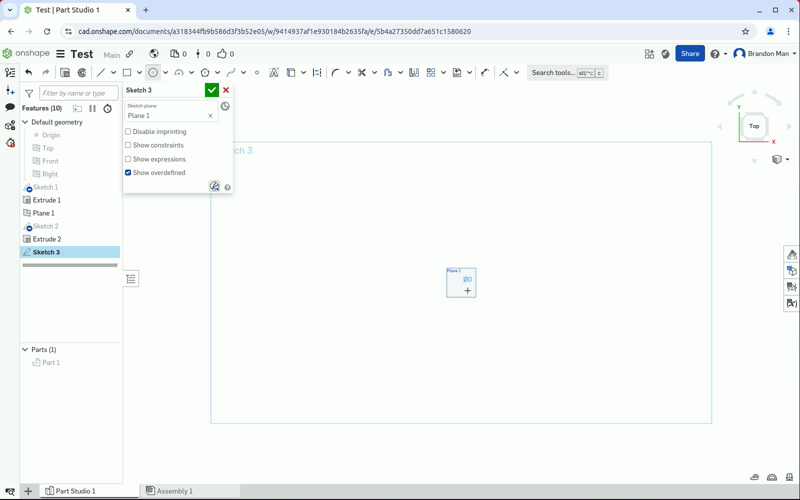
mouse_move(470, 290)
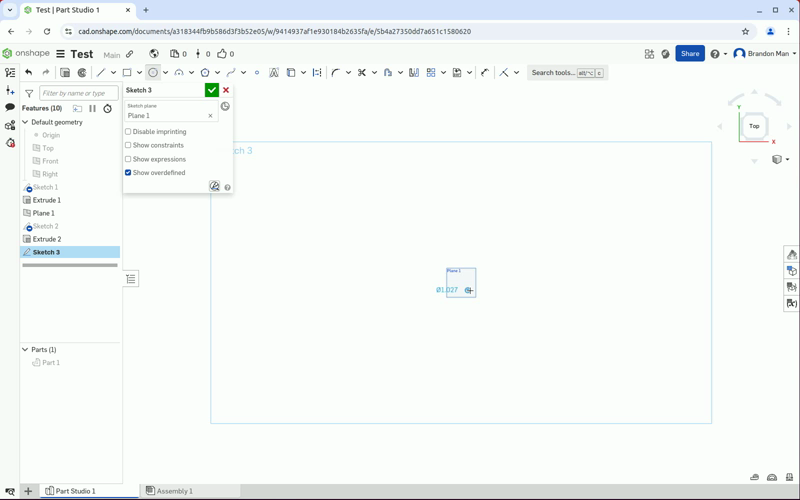
scroll(6)
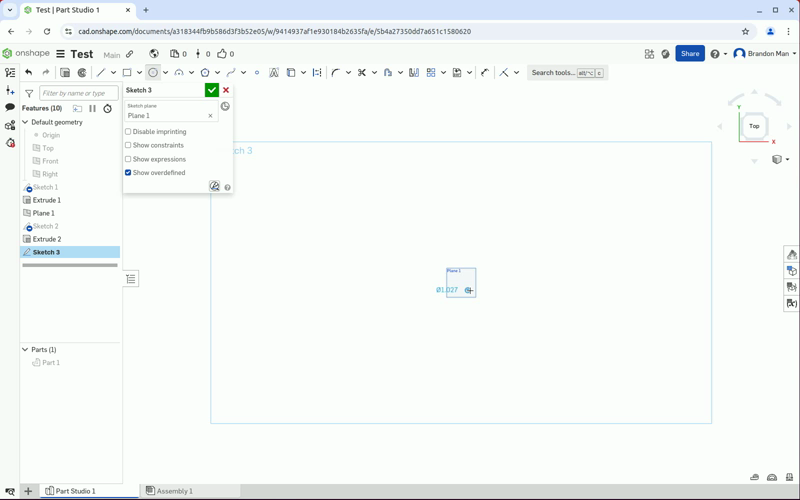
scroll(6)
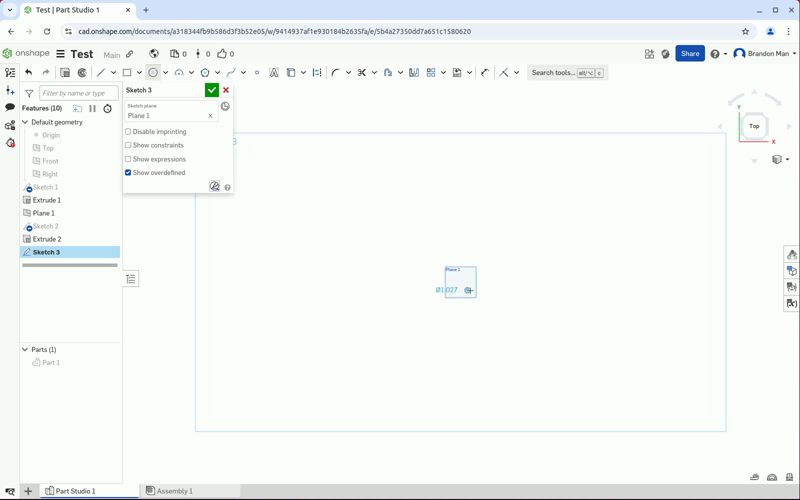
scroll(6)
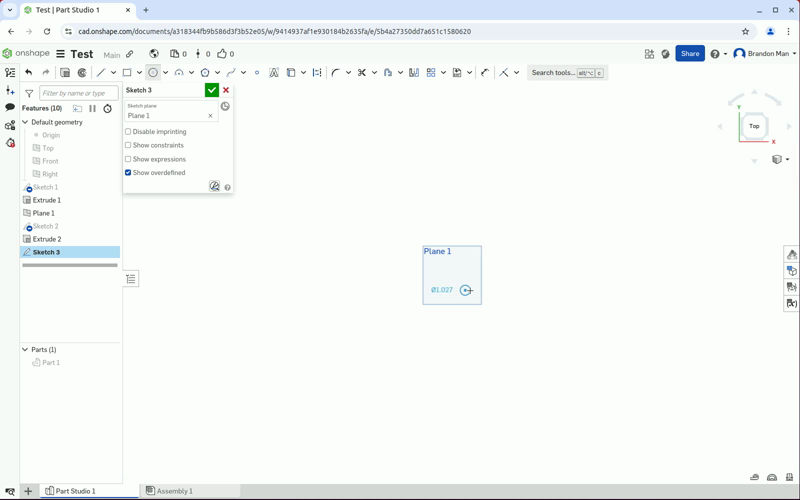
scroll(6)
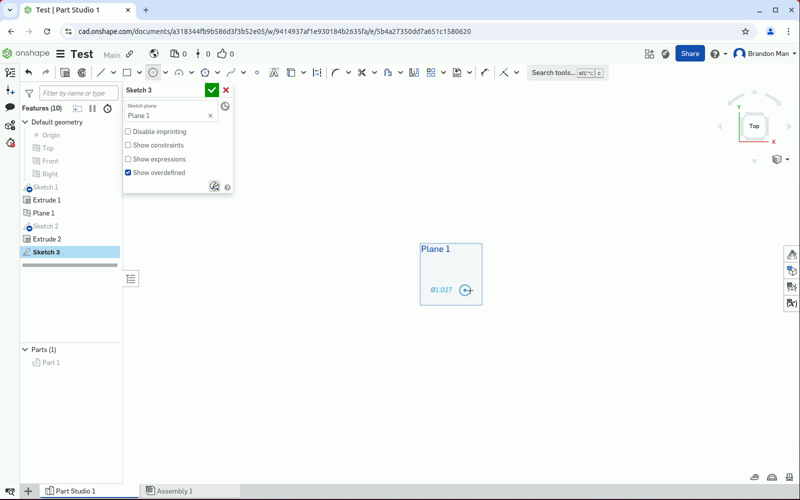
scroll(6)
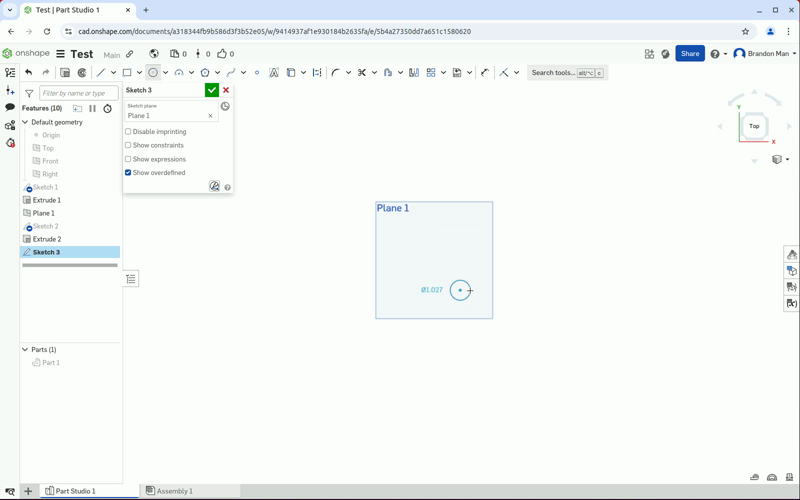
scroll(6)
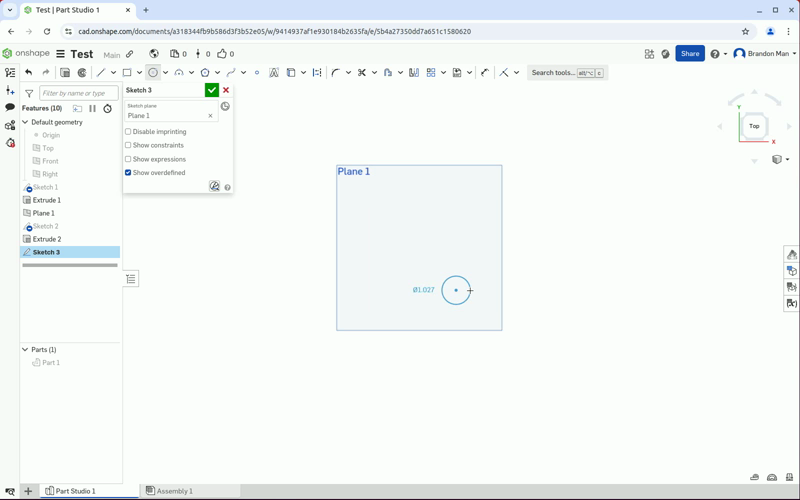
scroll(6)
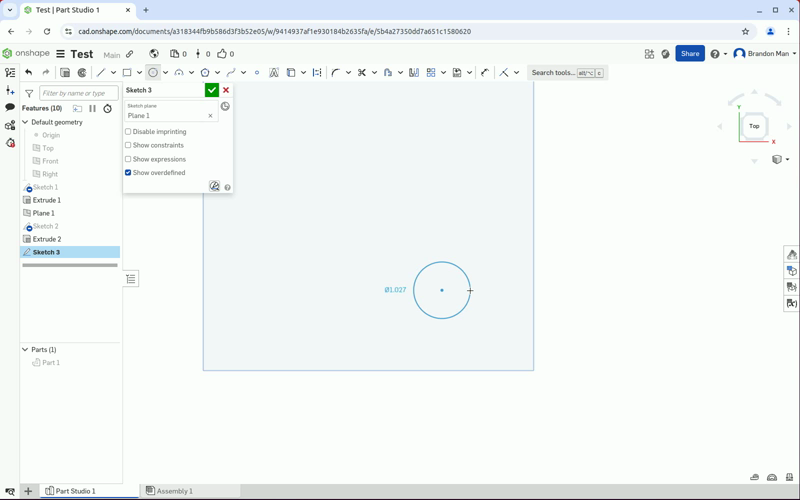
click(470, 290)
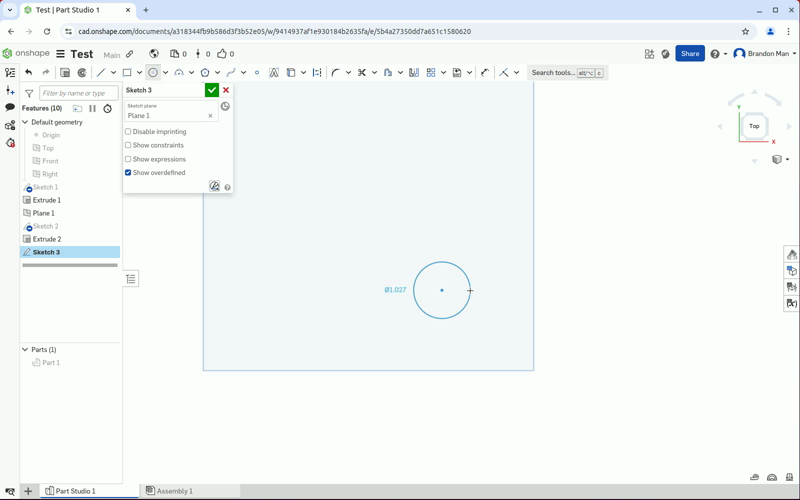
scroll(-6)
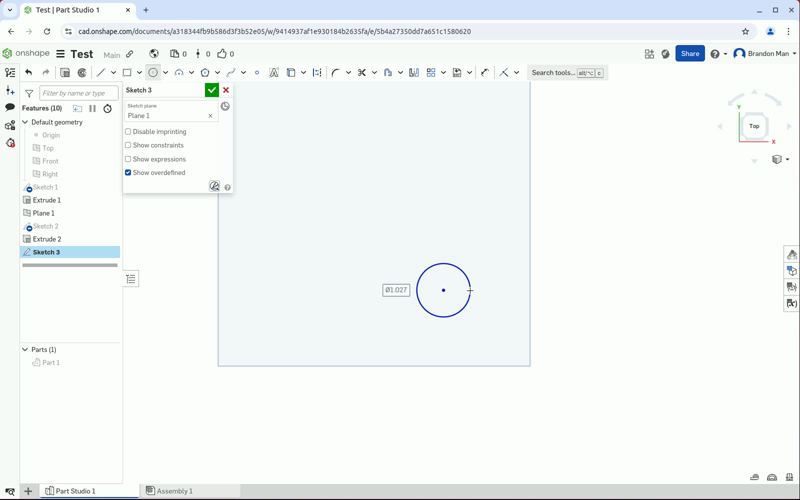
scroll(-6)
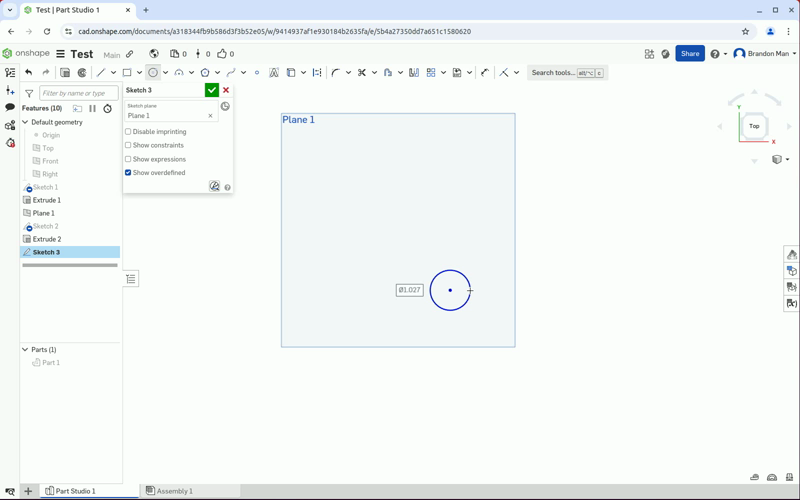
scroll(-6)
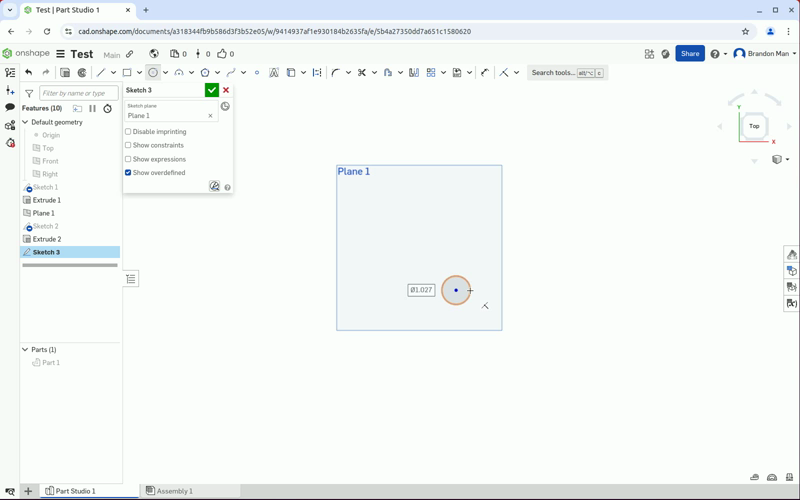
scroll(-6)
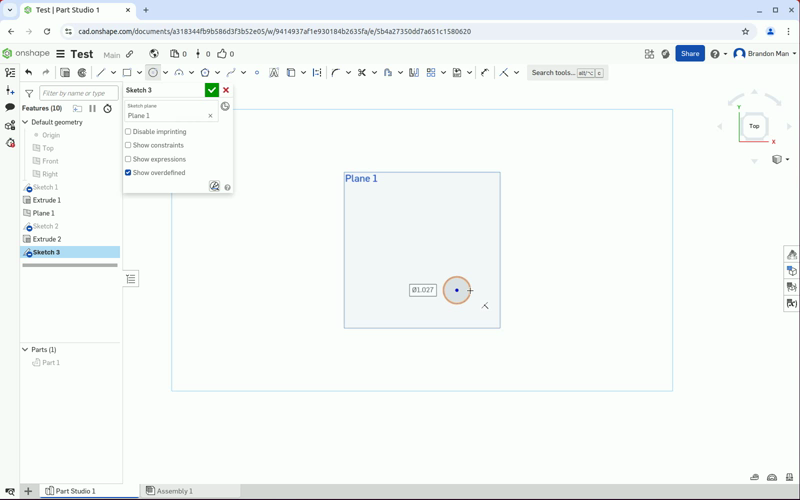
scroll(-6)
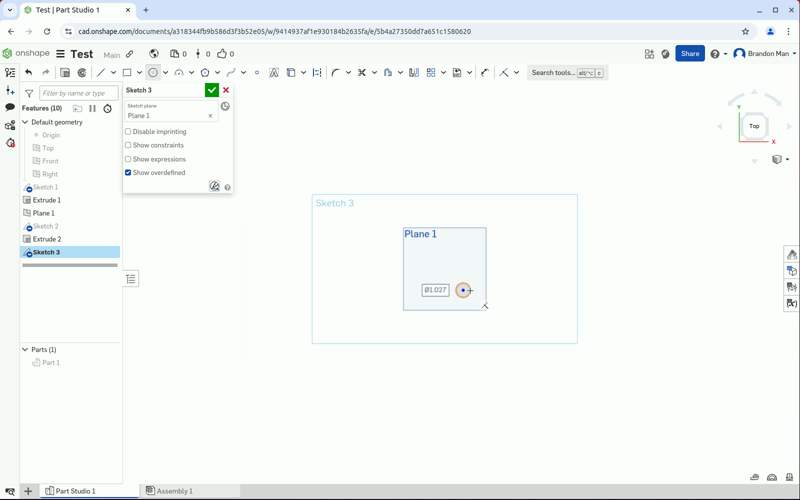
scroll(-6)
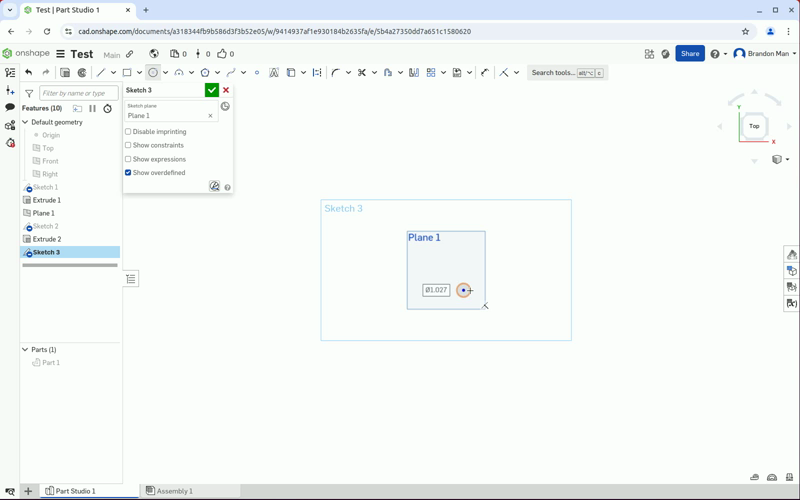
scroll(-6)
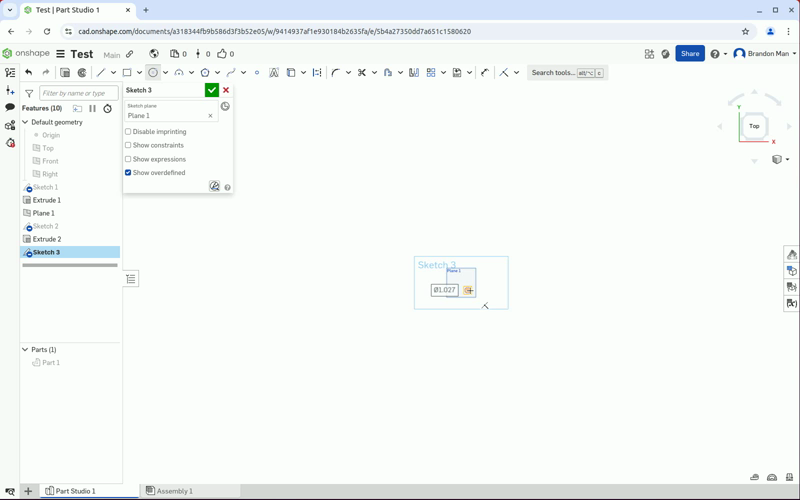
key(esc)
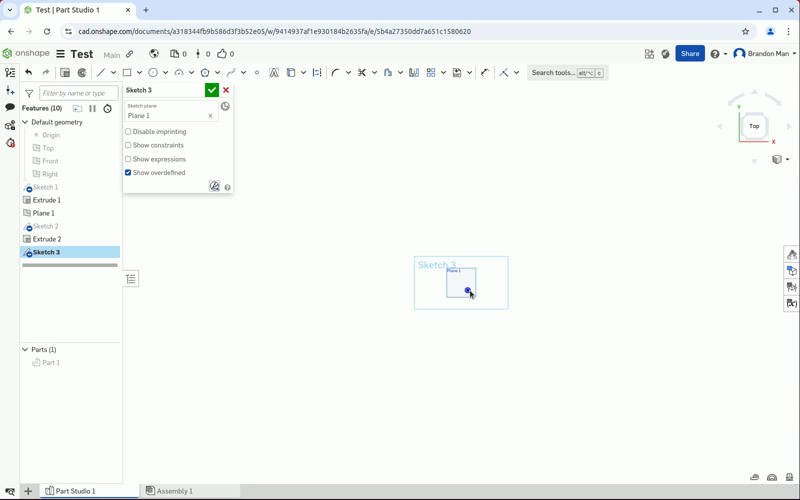
mouse_move(468, 289)
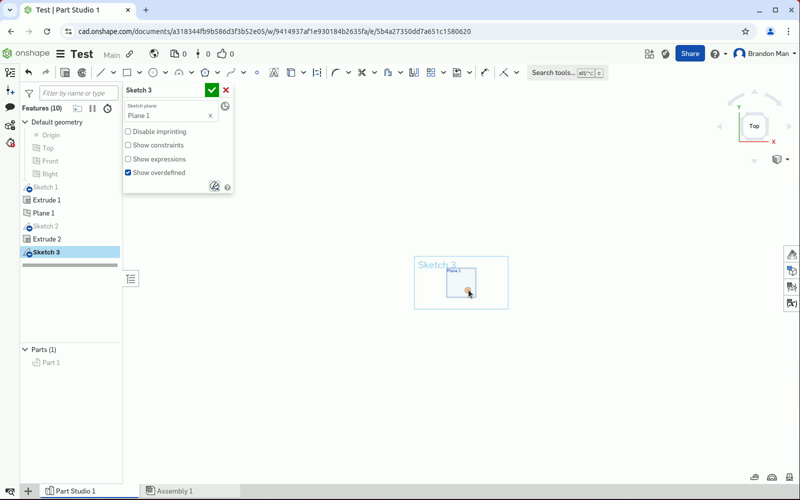
scroll(6)
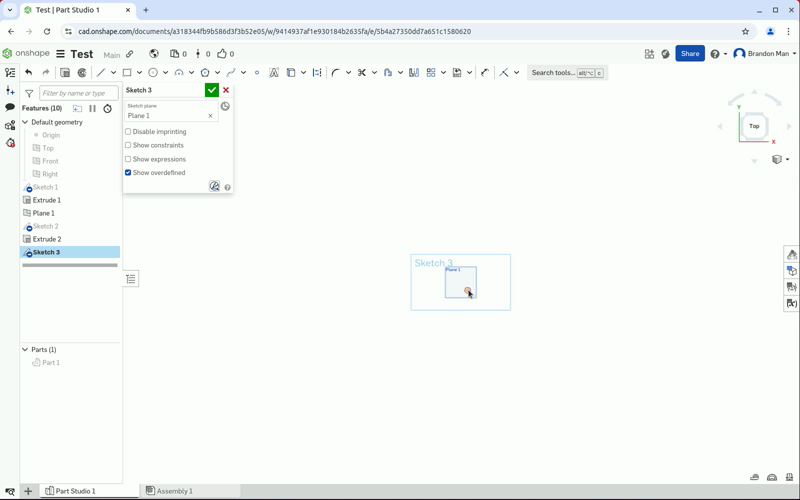
scroll(6)
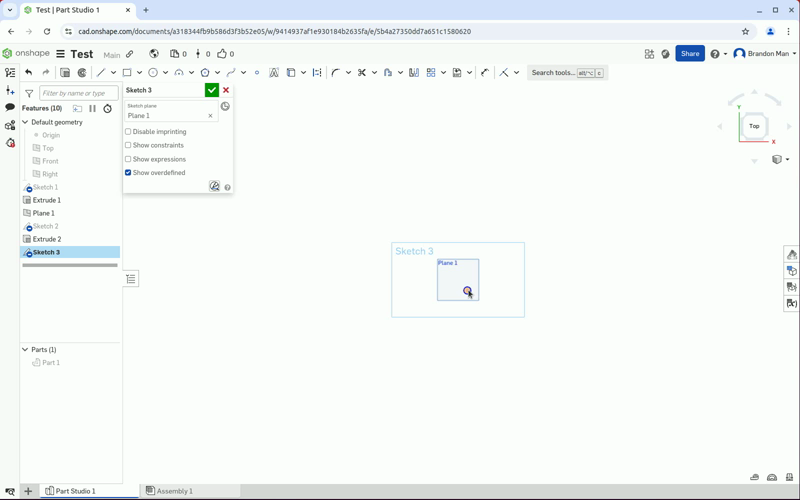
scroll(6)
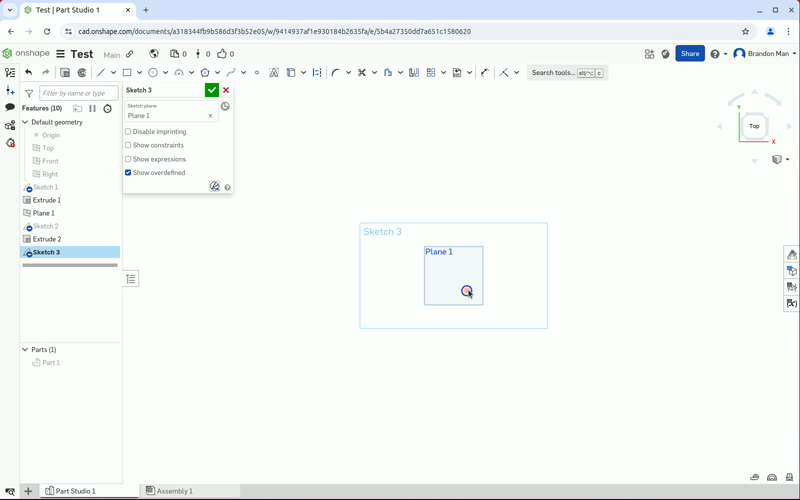
scroll(6)
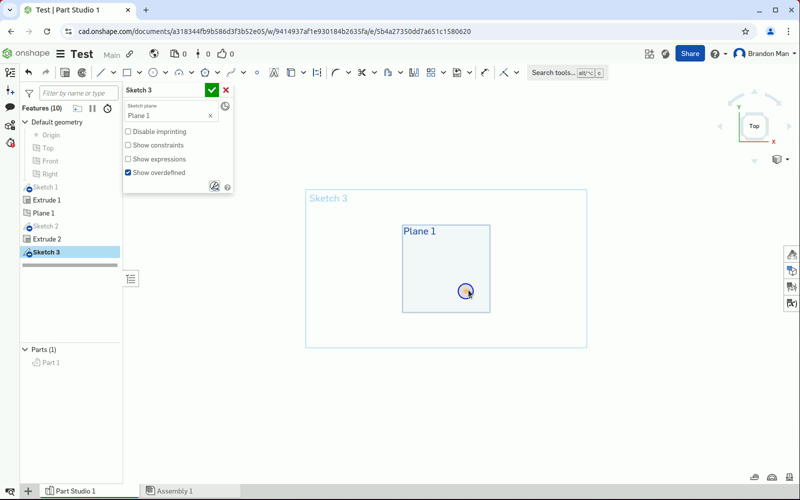
scroll(6)
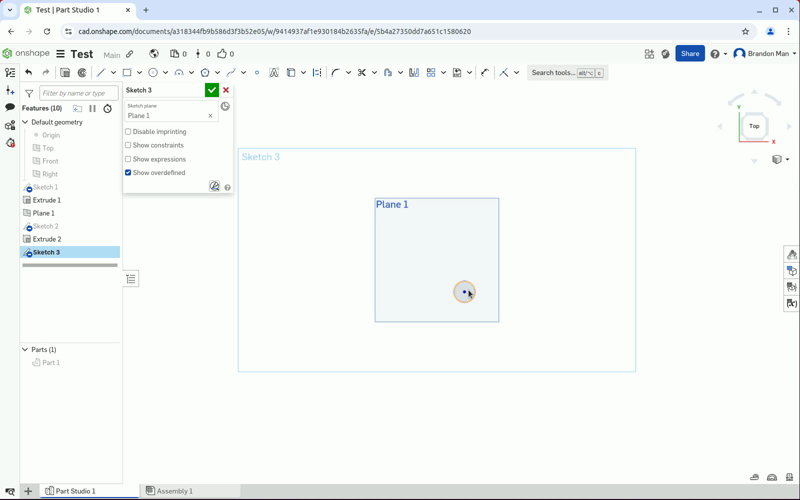
scroll(6)
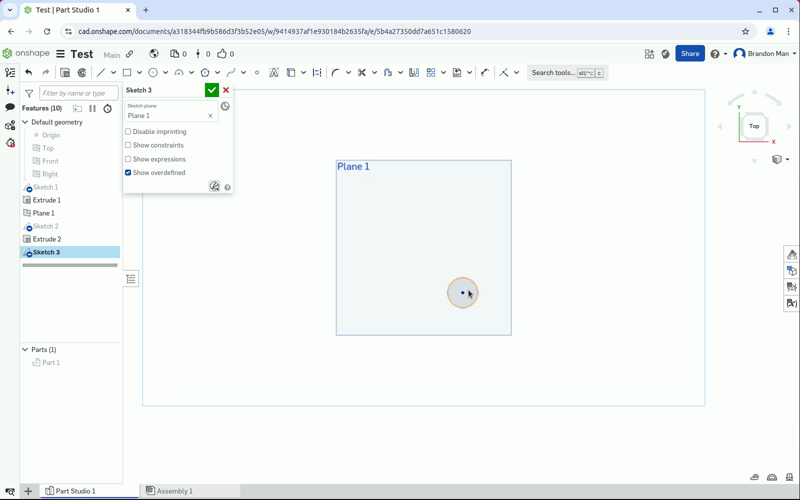
scroll(6)
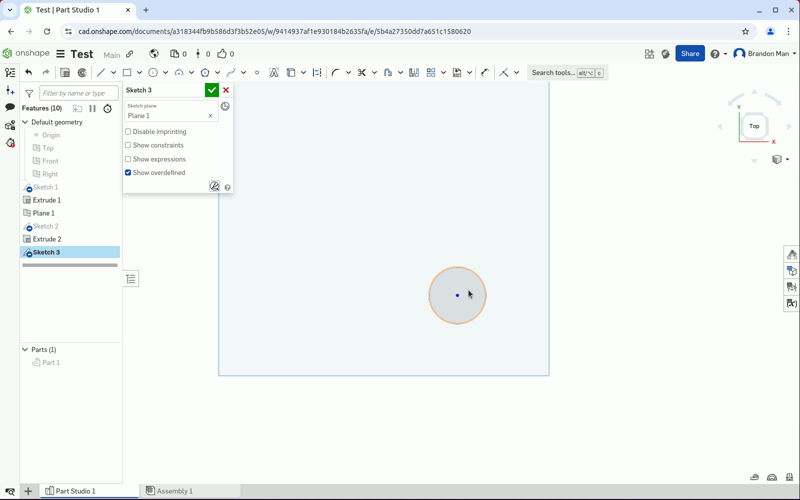
click(468, 289)
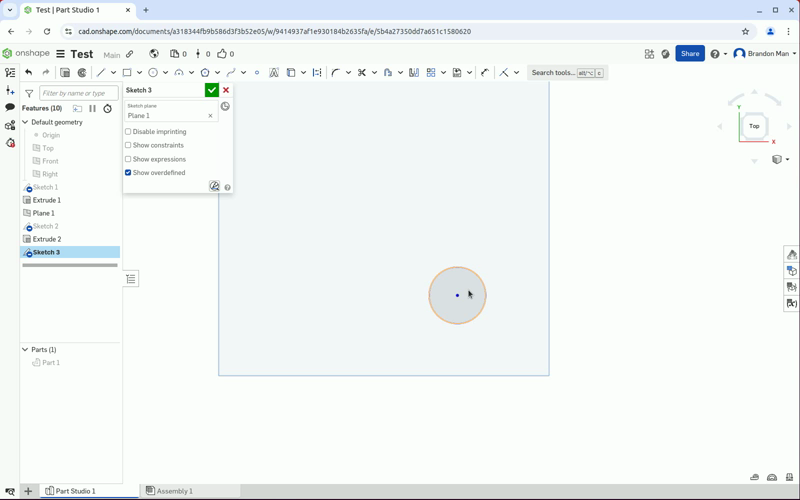
scroll(-6)
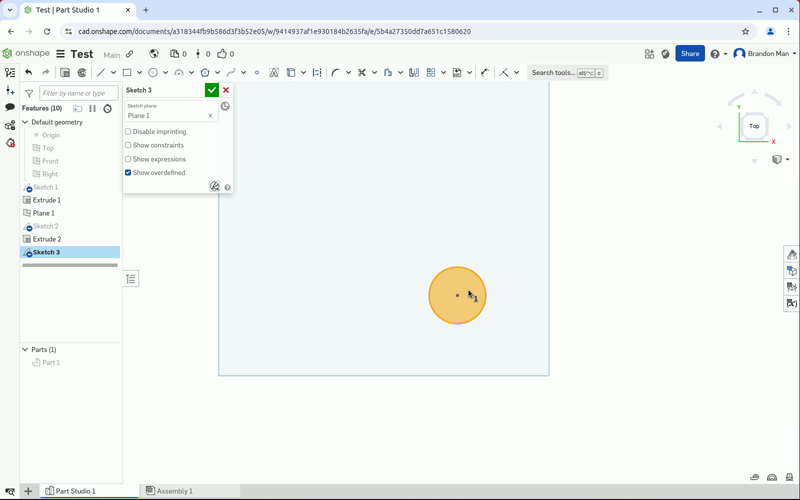
scroll(-6)
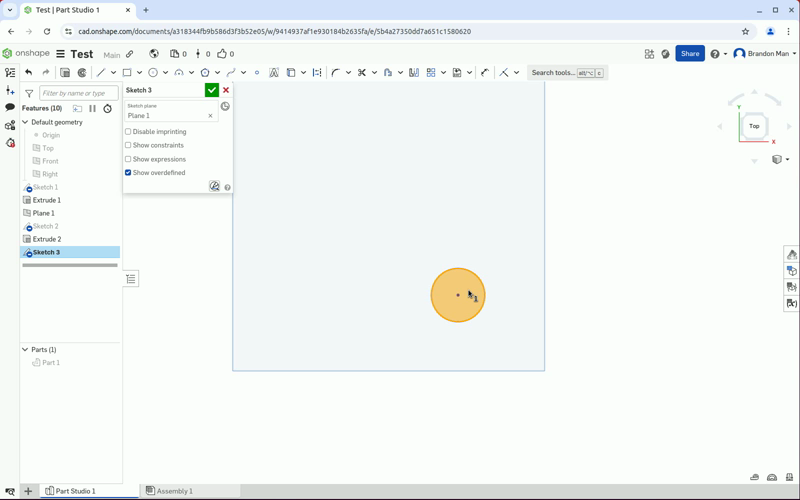
scroll(-6)
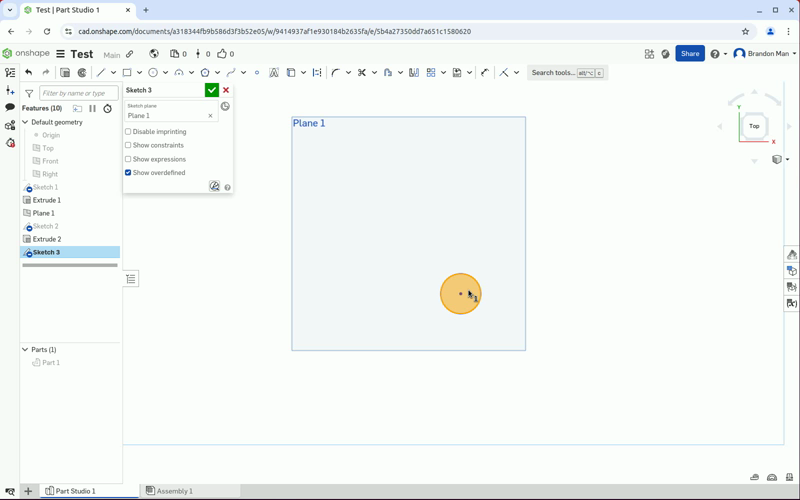
scroll(-6)
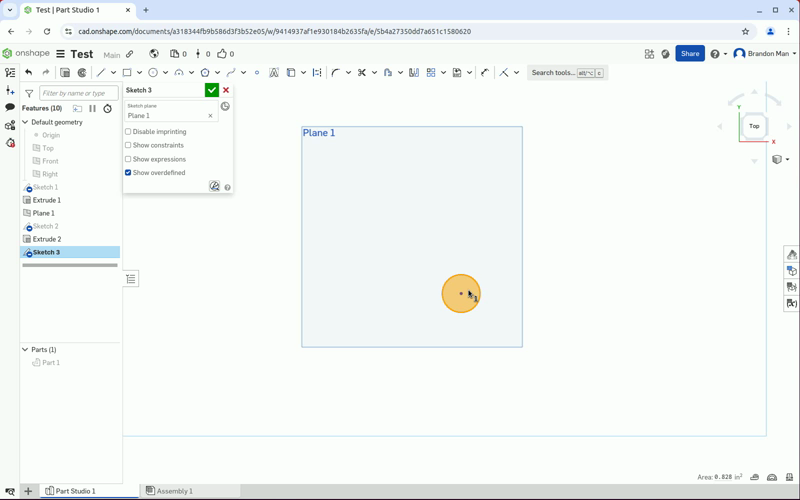
scroll(-6)
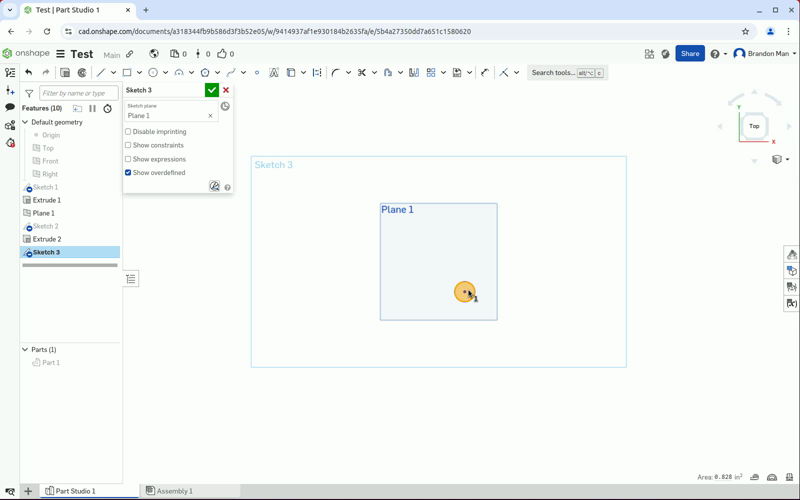
scroll(-6)
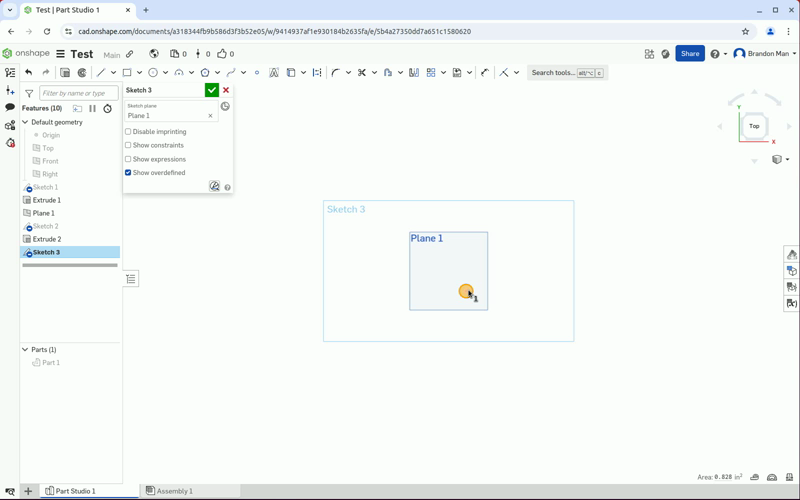
scroll(-6)
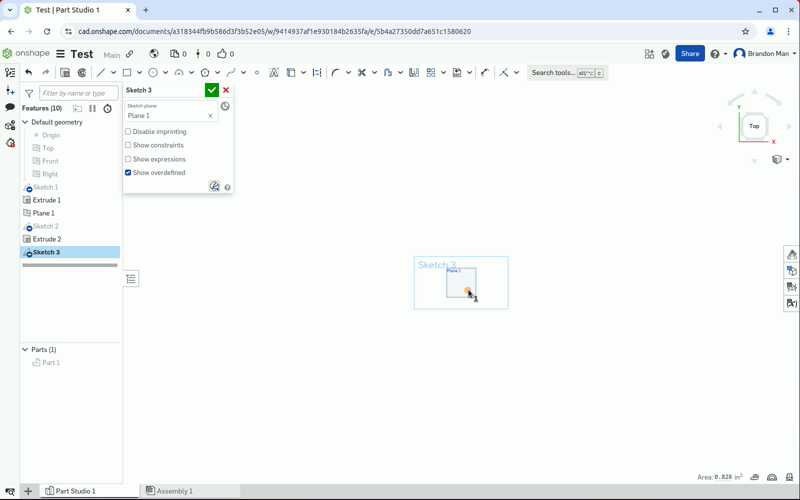
mouse_move(73, 352)
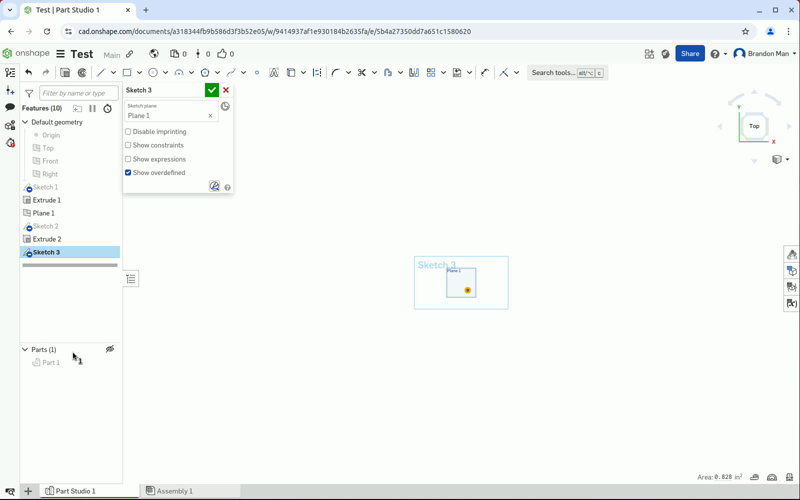
key(shift+y)
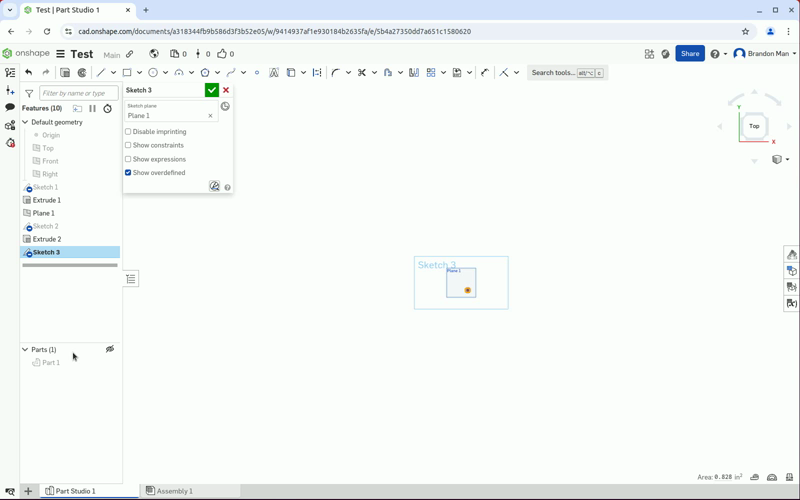
key(shift+e)
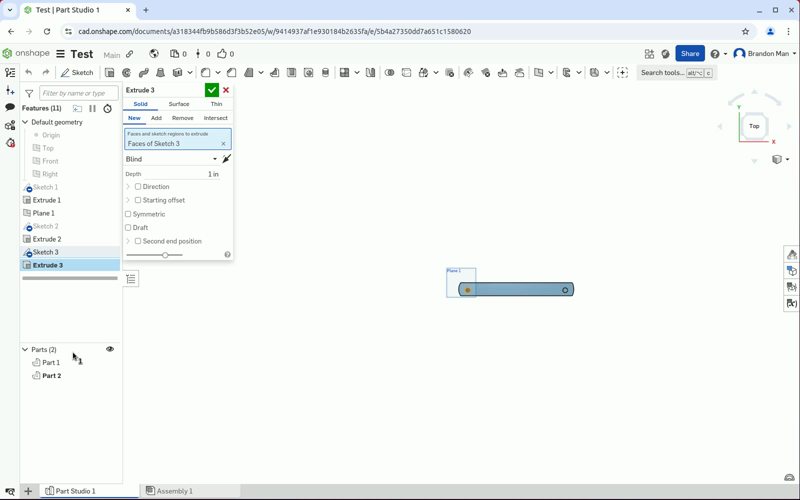
mouse_move(143, 106)
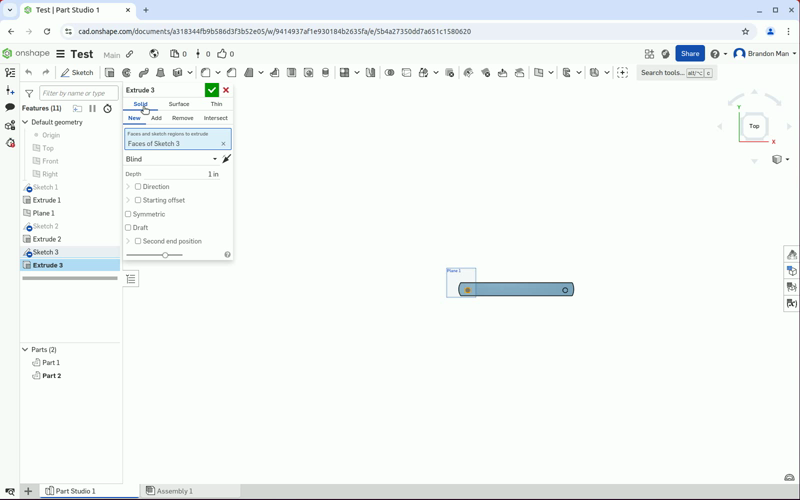
click(143, 106)
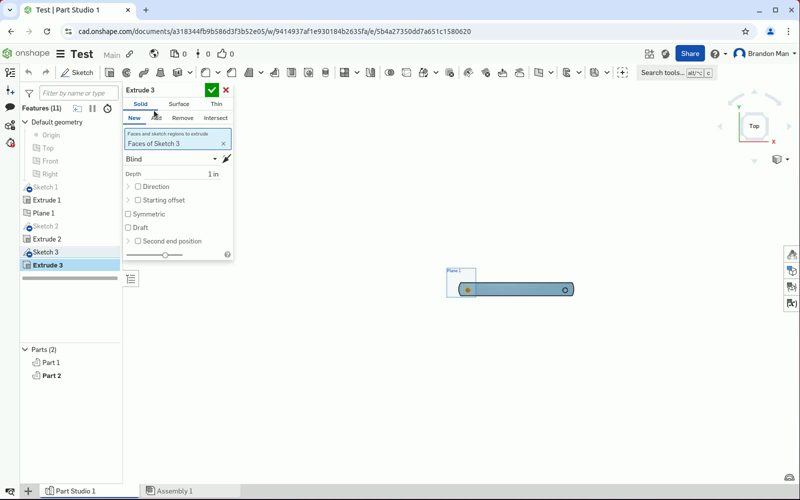
mouse_move(186, 120)
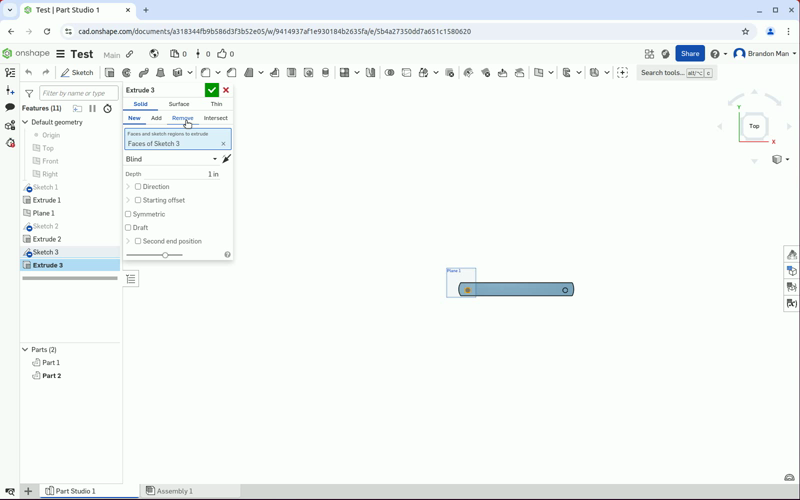
click(186, 120)
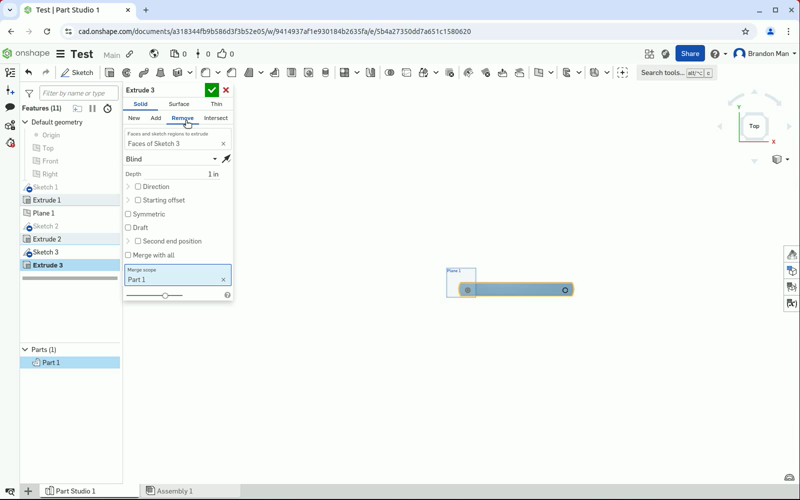
key(tab, 4)
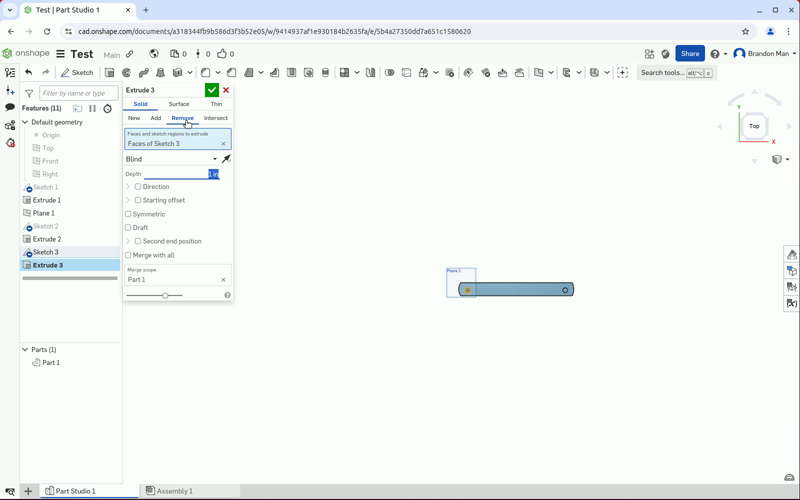
text(0.481)
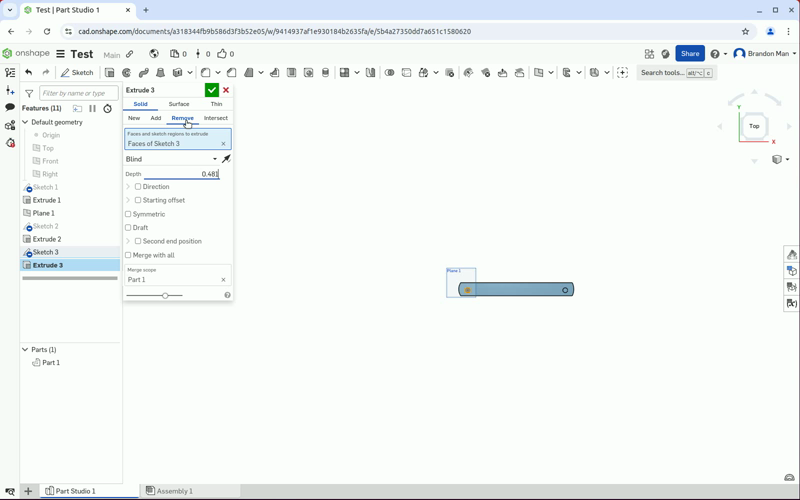
key(tab, 6)
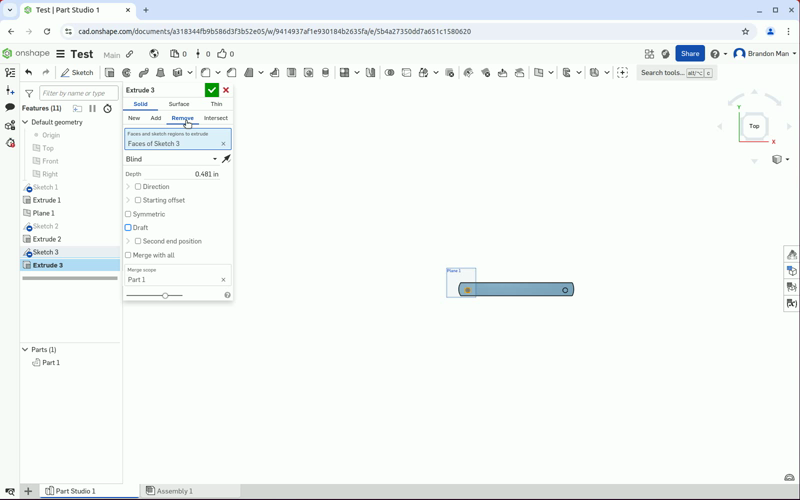
key(space)
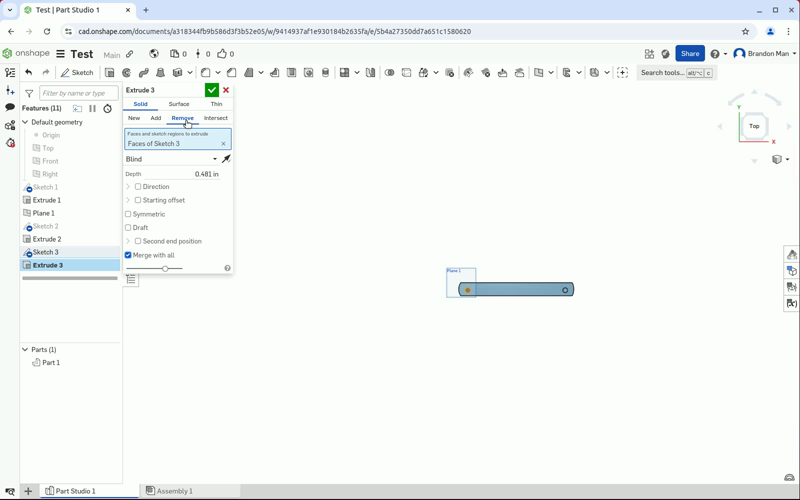
key(enter)
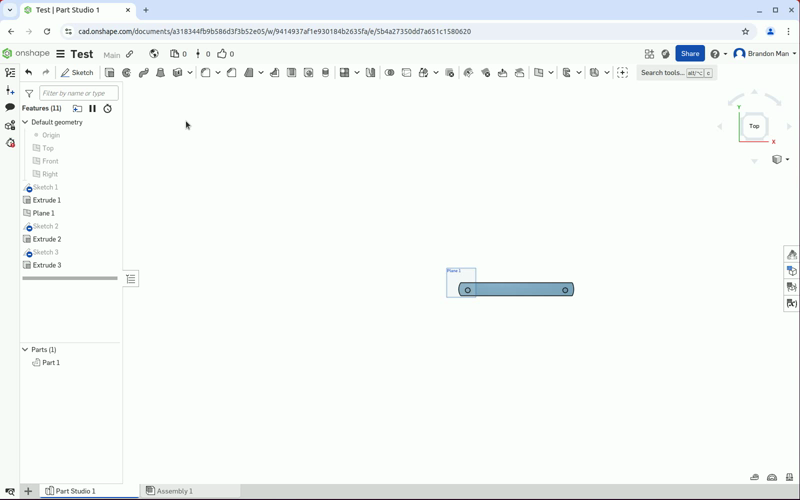
key(shift+h)
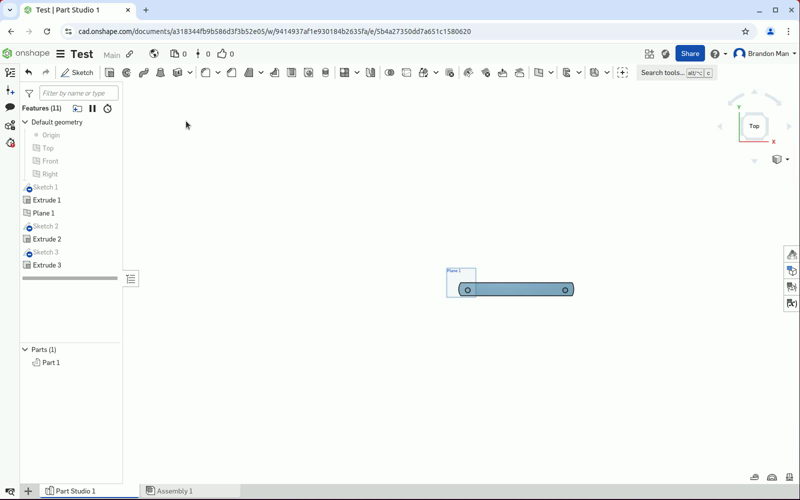
key(shift+h)
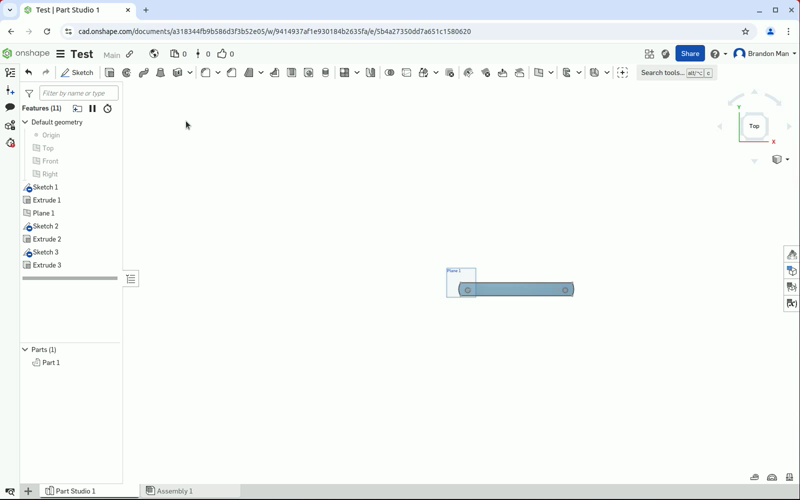
key(shift+7)
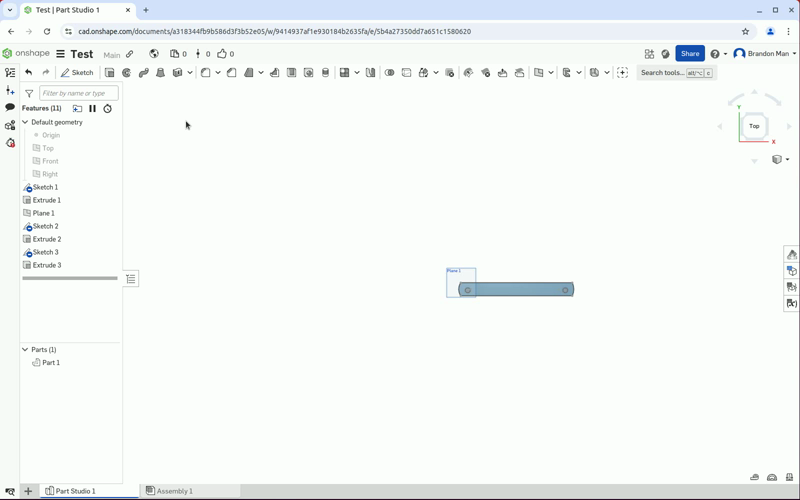
key(up, 3)
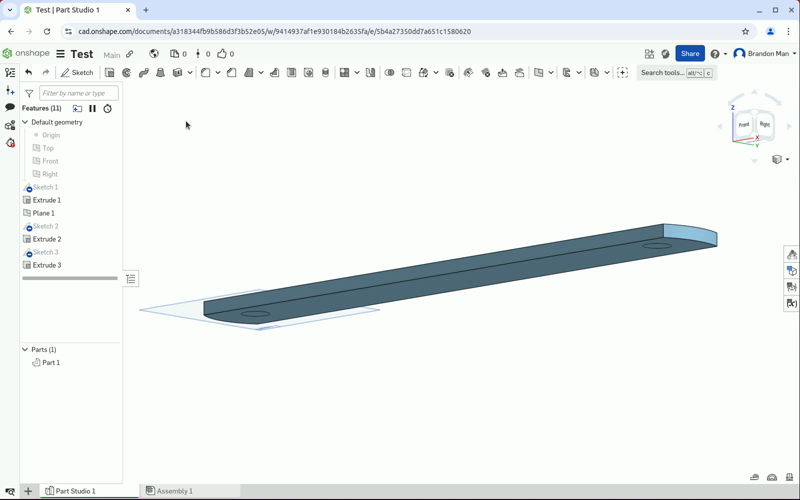
key(left, 3)
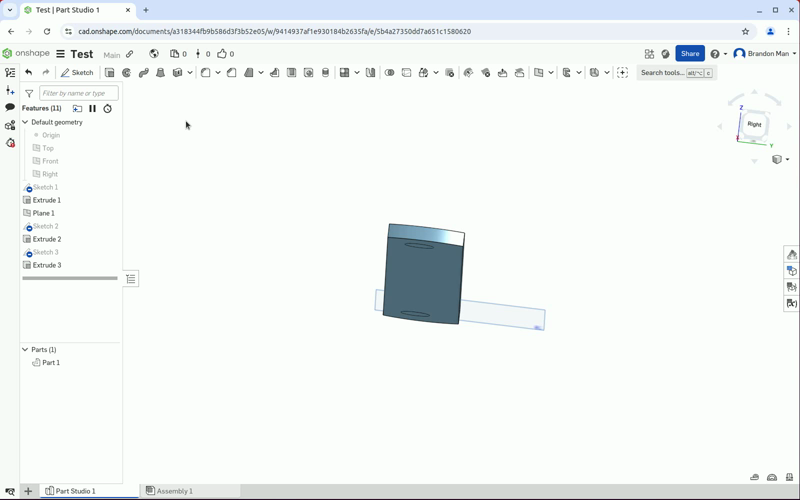
key(right, 3)
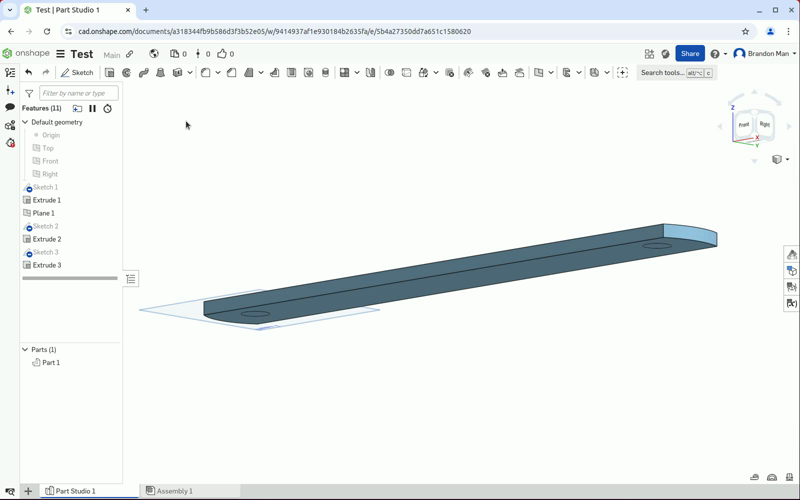
key(down, 3)
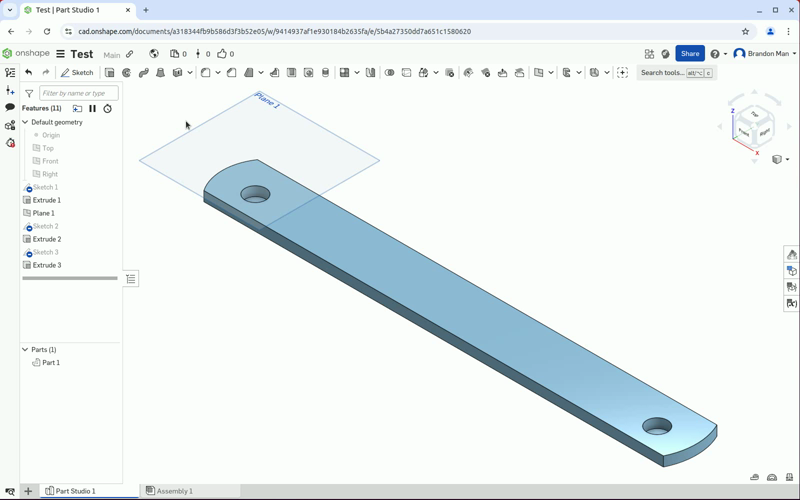
mouse_move(73, 189)
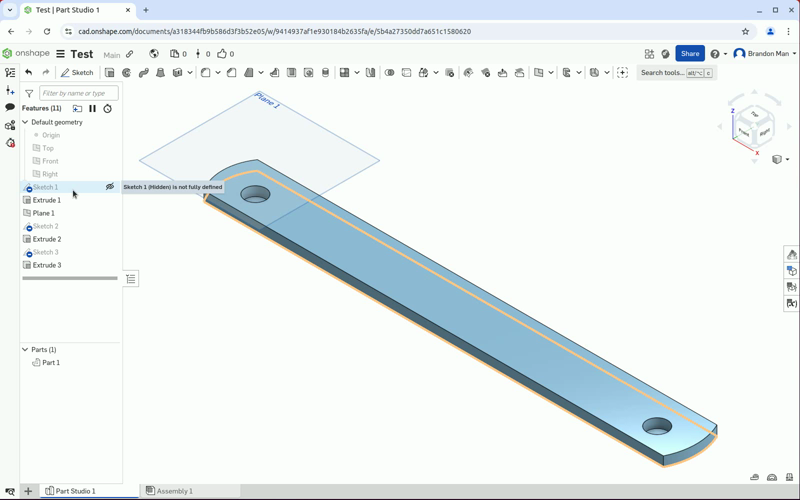
click(73, 189)